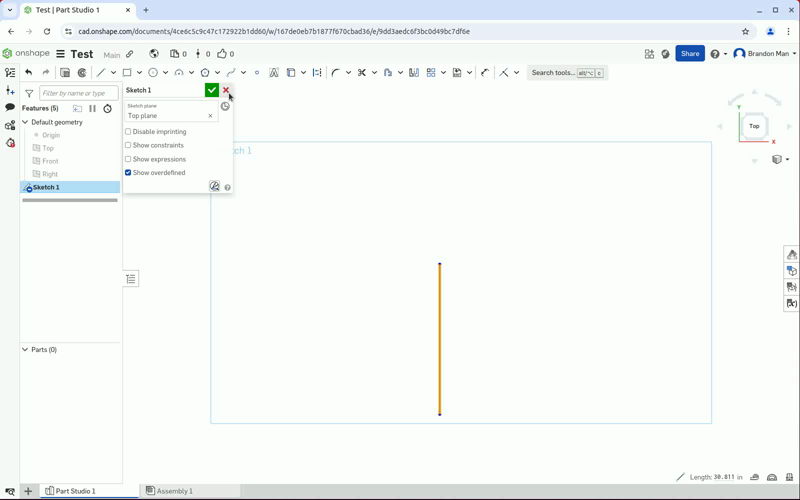
key(shift+h)
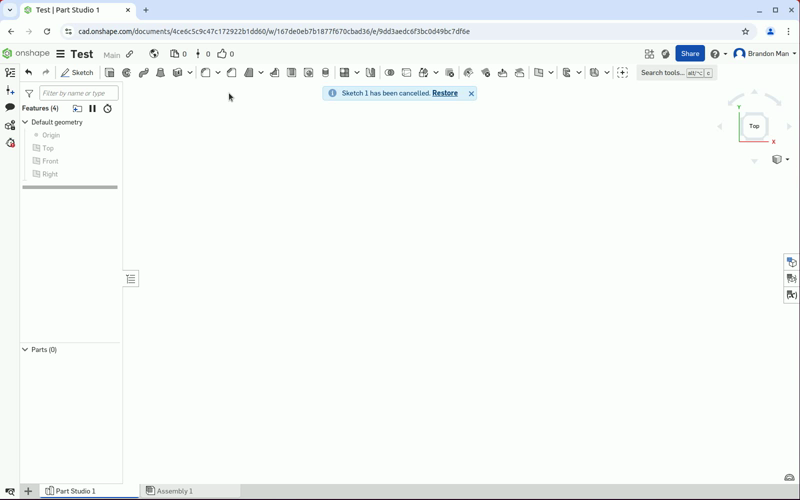
mouse_move(73, 352)
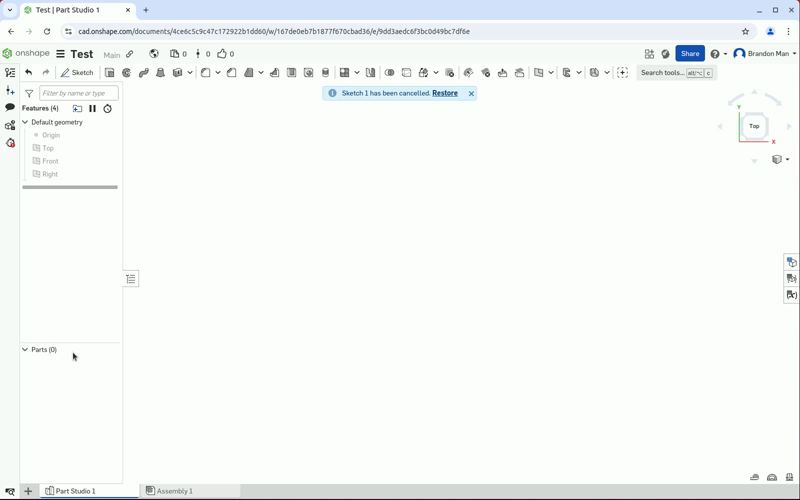
key(y)
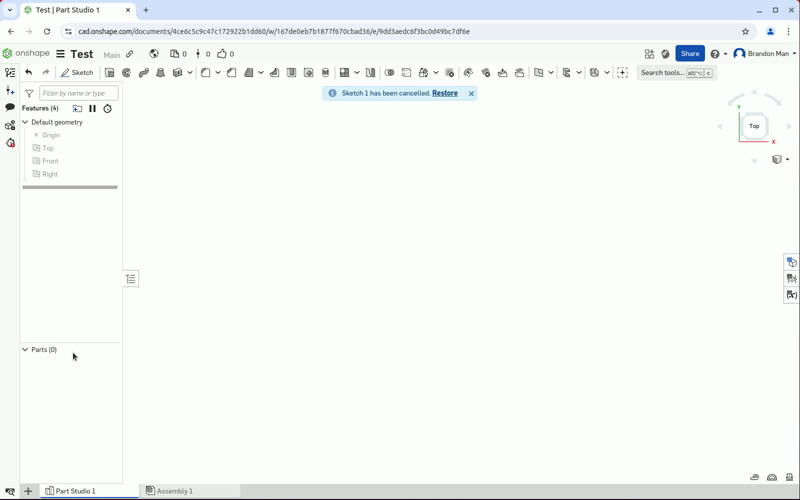
key(shift+p)
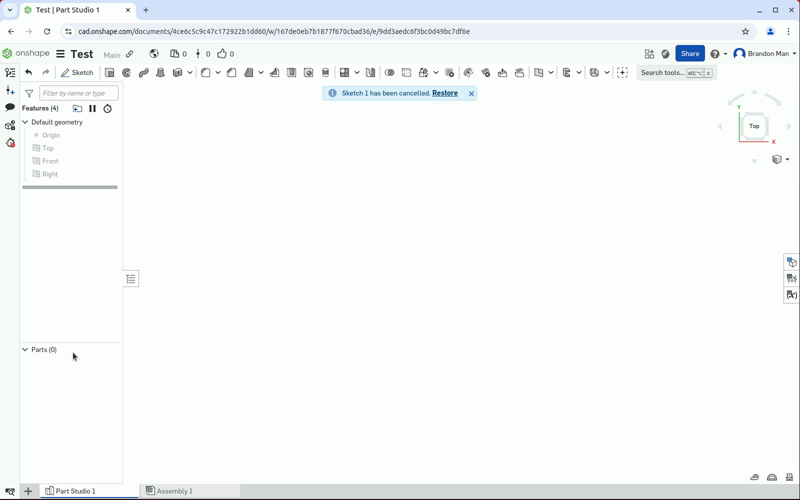
key(space)
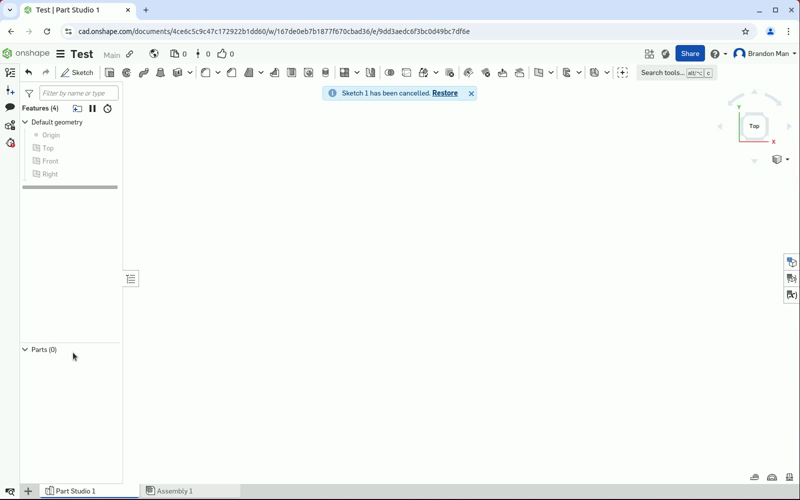
key_down(shift)
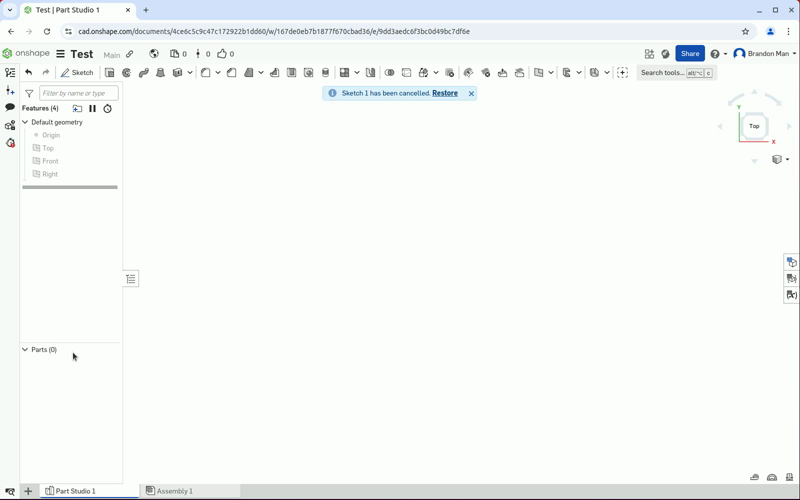
key(up)
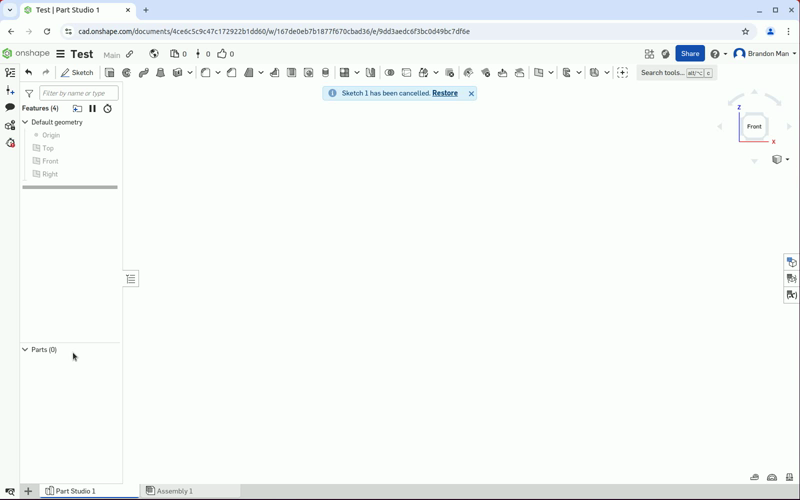
key_up(shift)
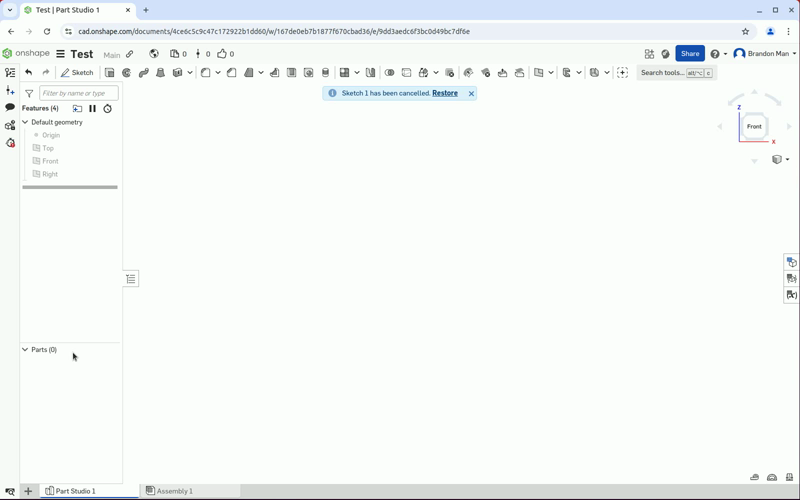
mouse_move(73, 352)
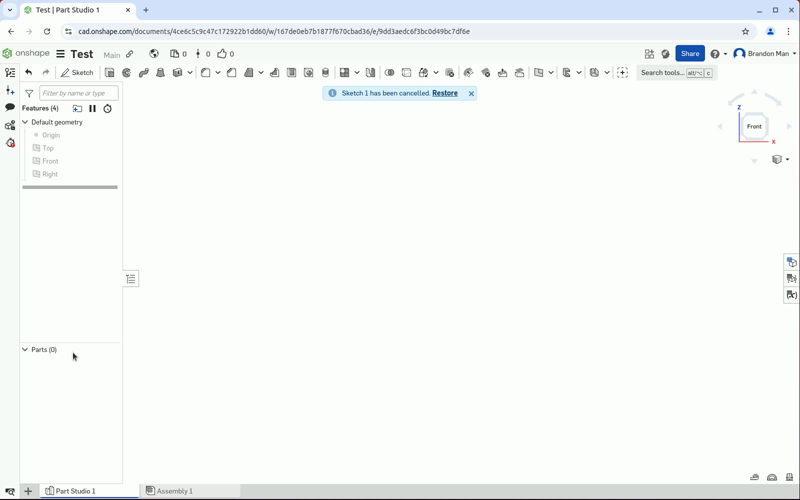
key(shift+y)
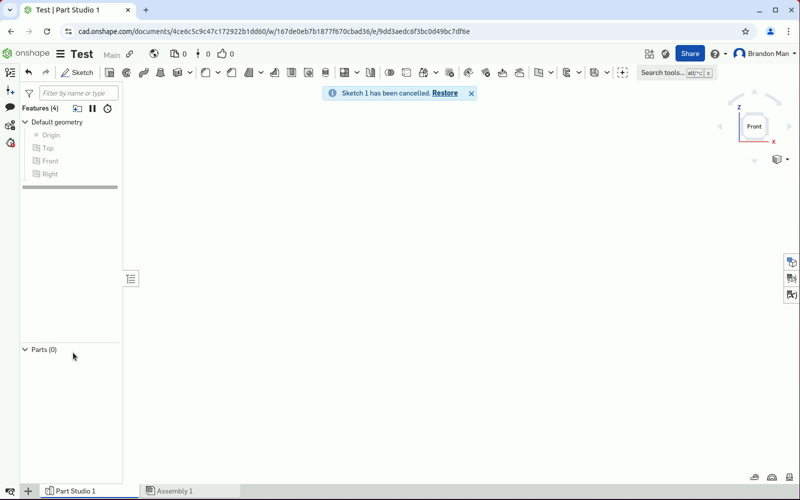
key(shift+s)
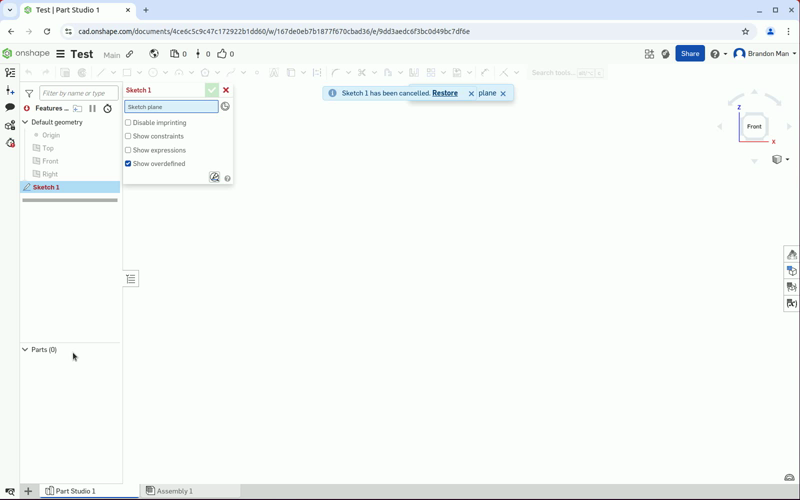
mouse_move(73, 163)
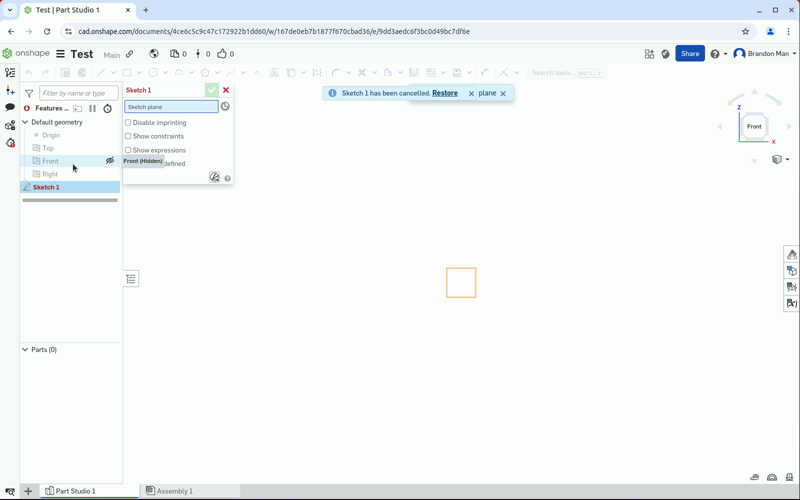
click(73, 163)
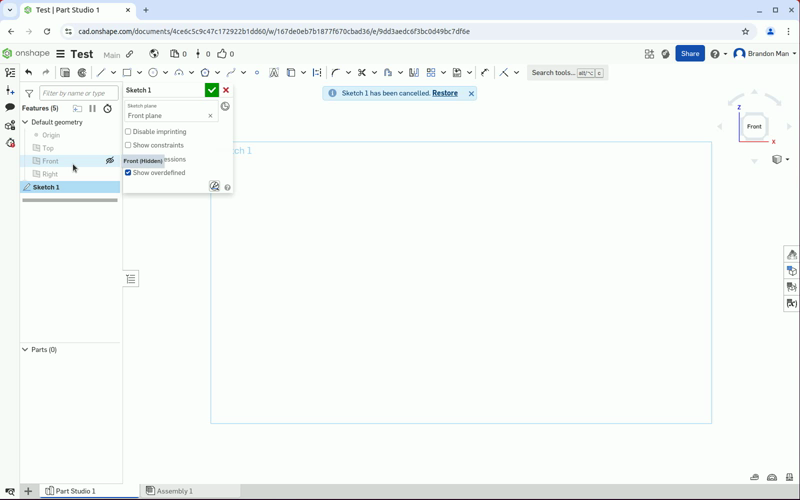
mouse_move(73, 352)
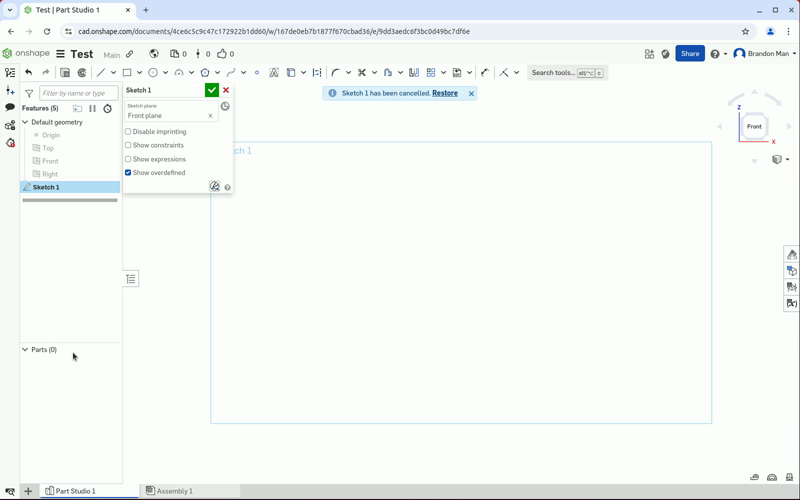
key(y)
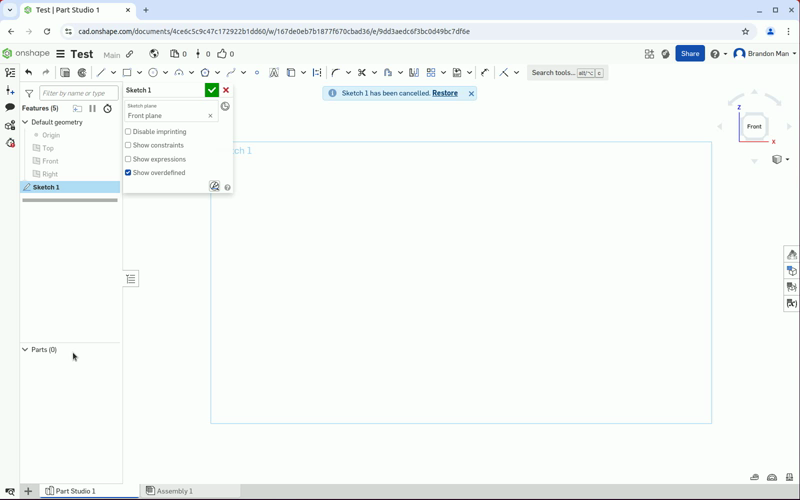
key(l)
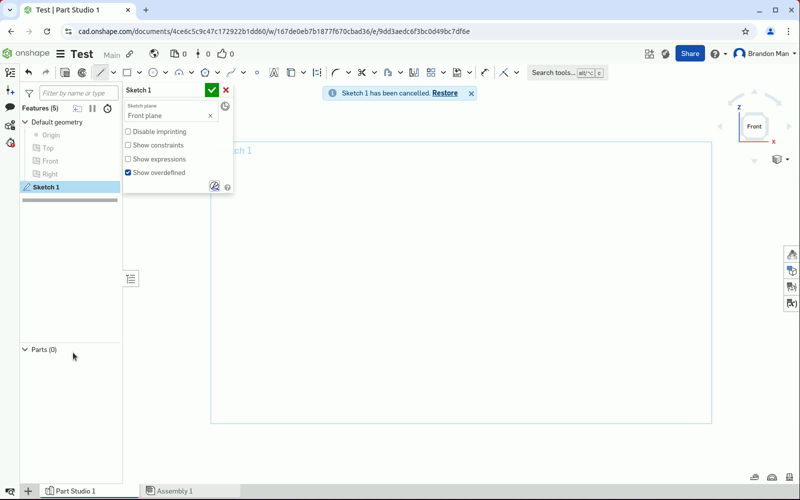
key_down(shift)
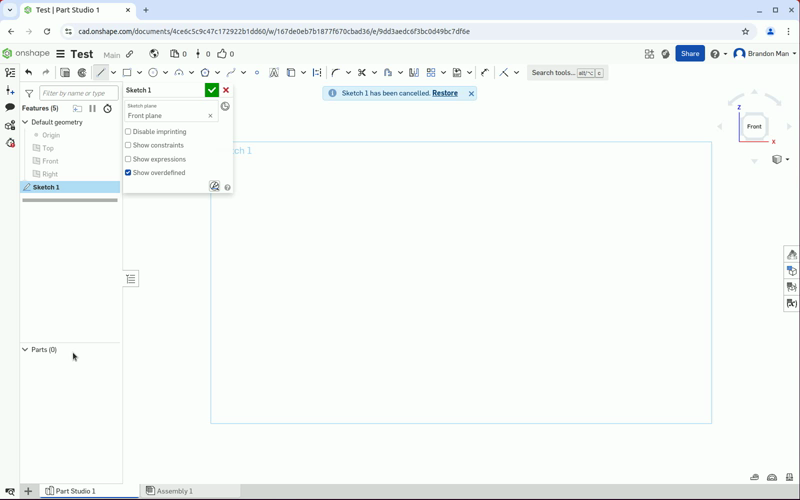
mouse_move(431, 315)
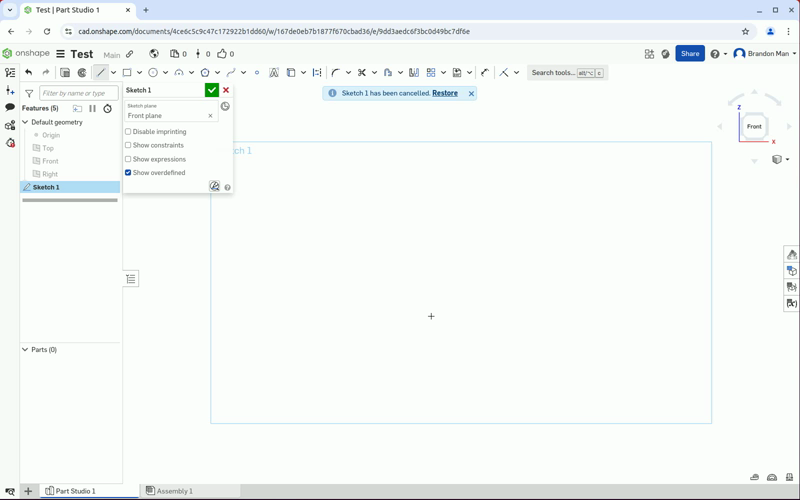
click(431, 315)
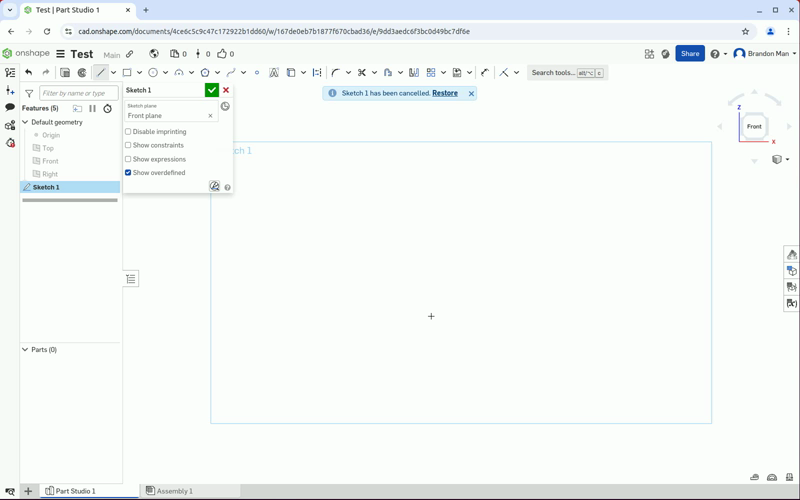
key_up(shift)
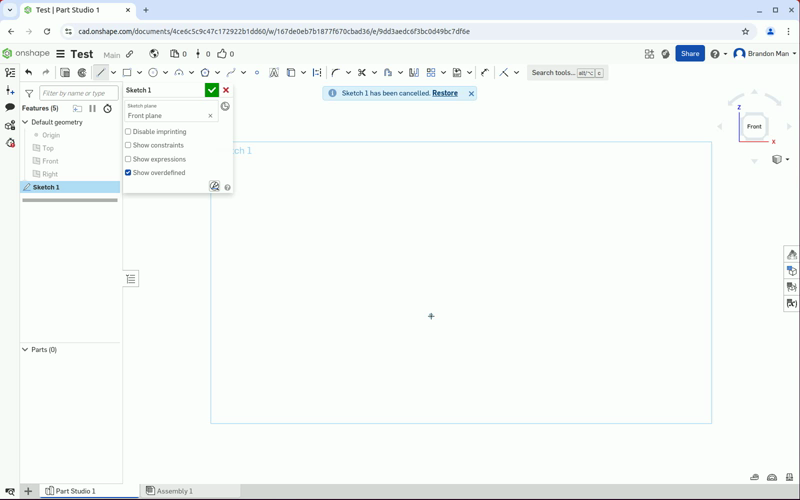
key_down(shift)
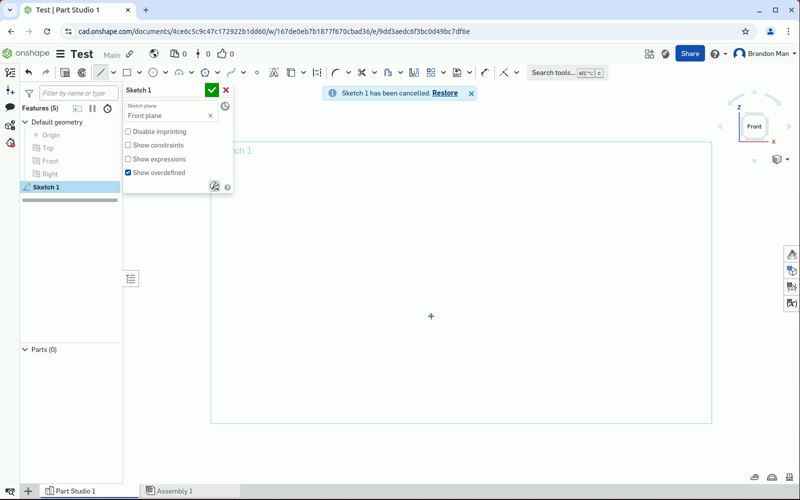
mouse_move(461, 315)
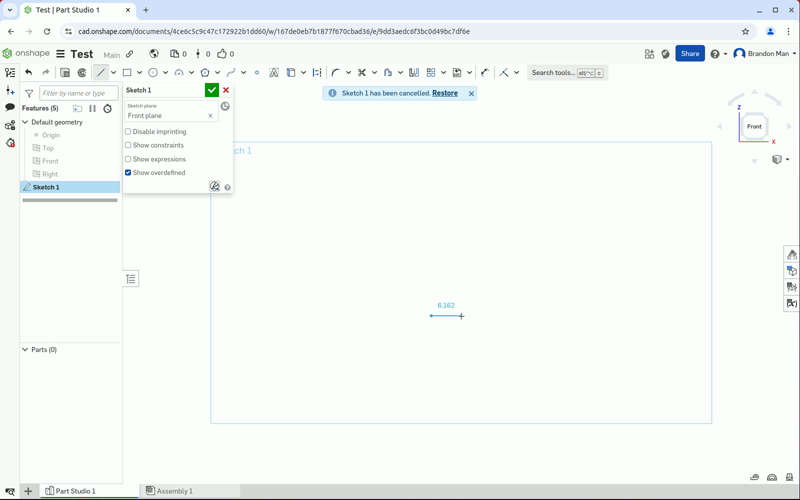
mouse_move(491, 315)
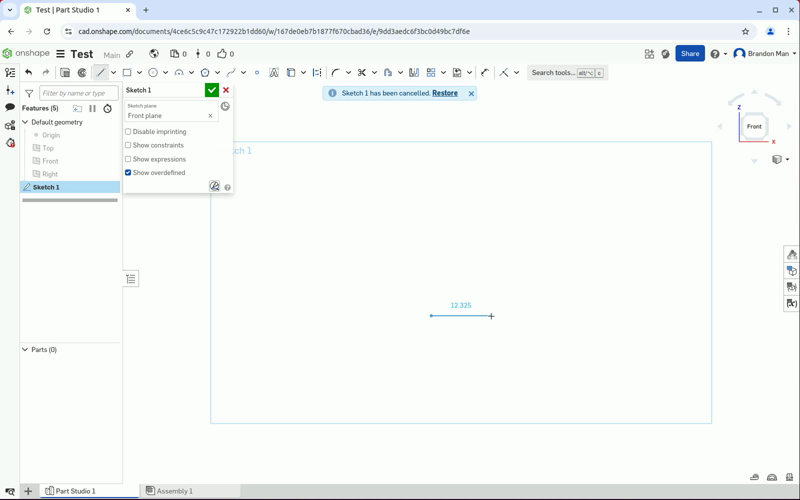
click(491, 315)
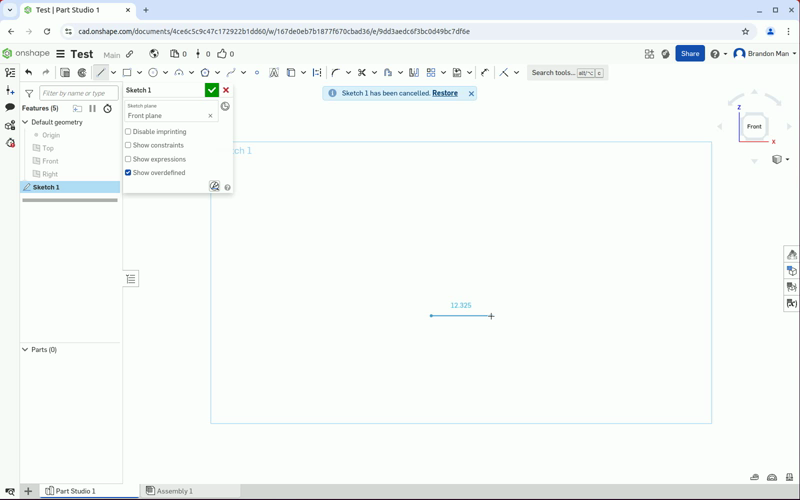
key_up(shift)
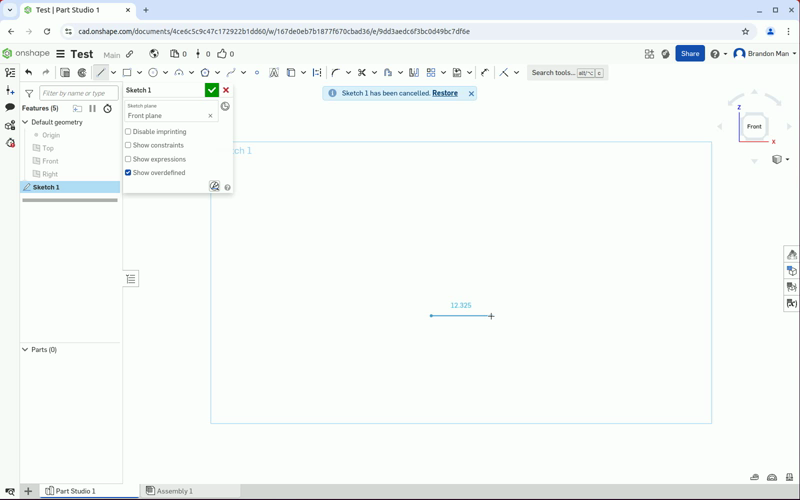
key_down(shift)
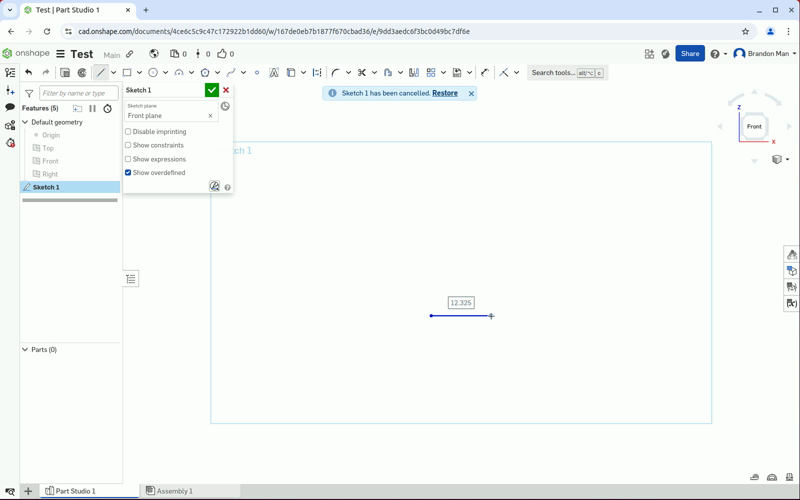
mouse_move(491, 250)
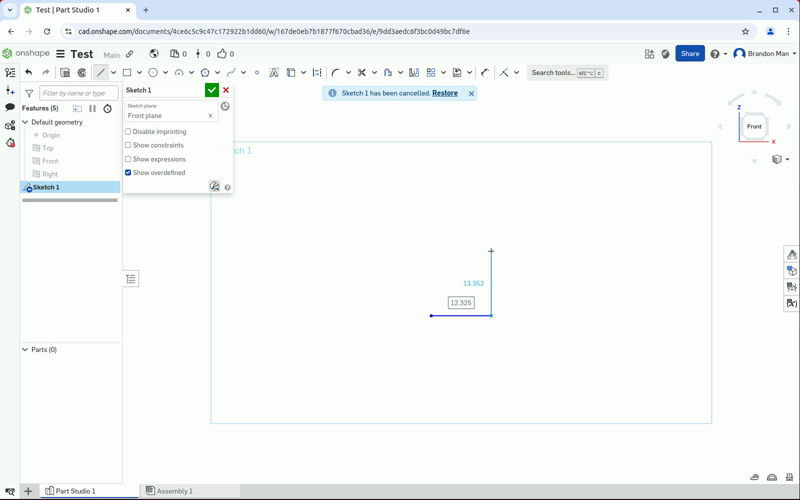
click(491, 250)
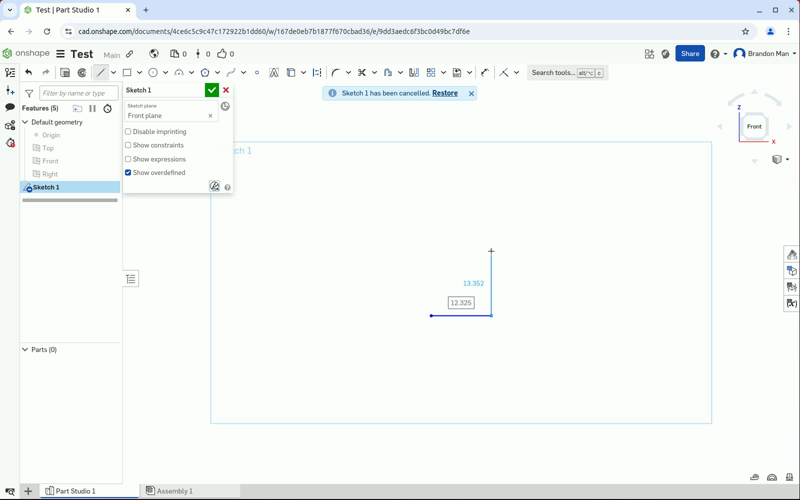
key_up(shift)
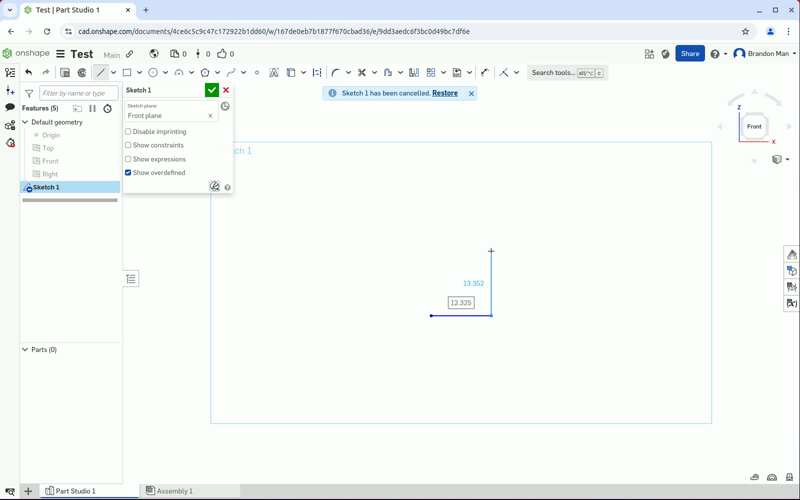
key_down(shift)
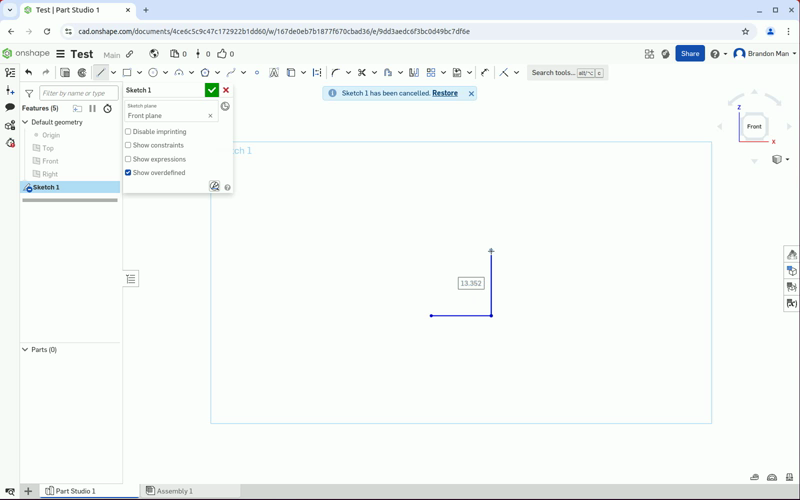
mouse_move(521, 250)
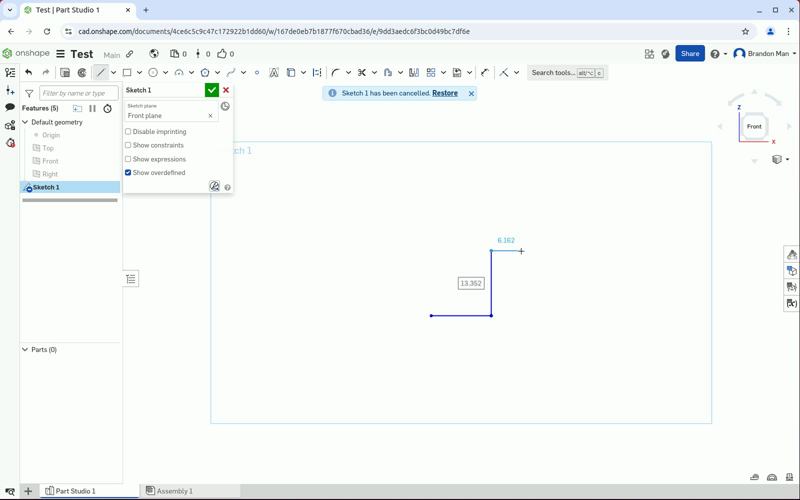
mouse_move(431, 250)
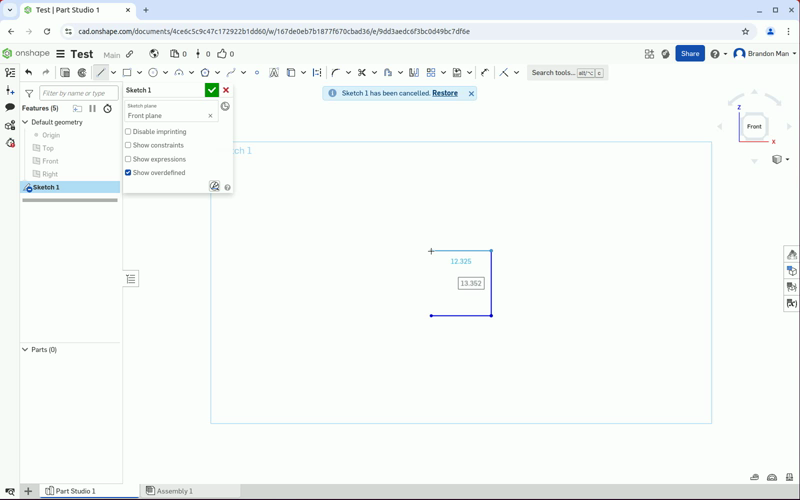
click(431, 250)
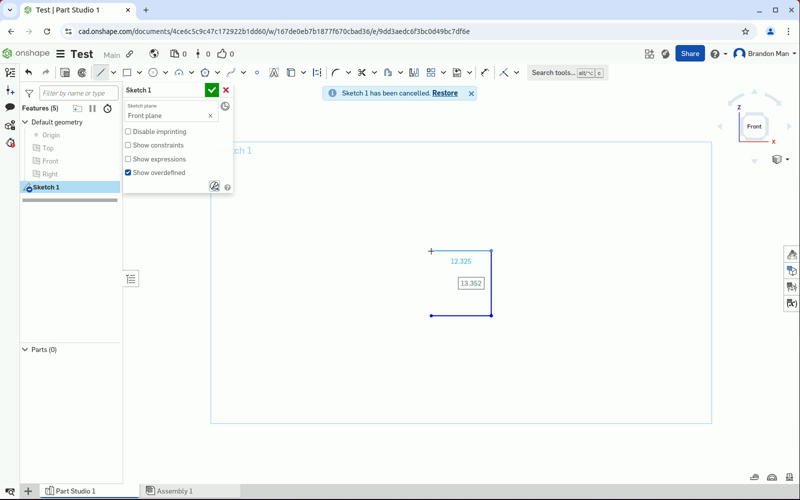
key_up(shift)
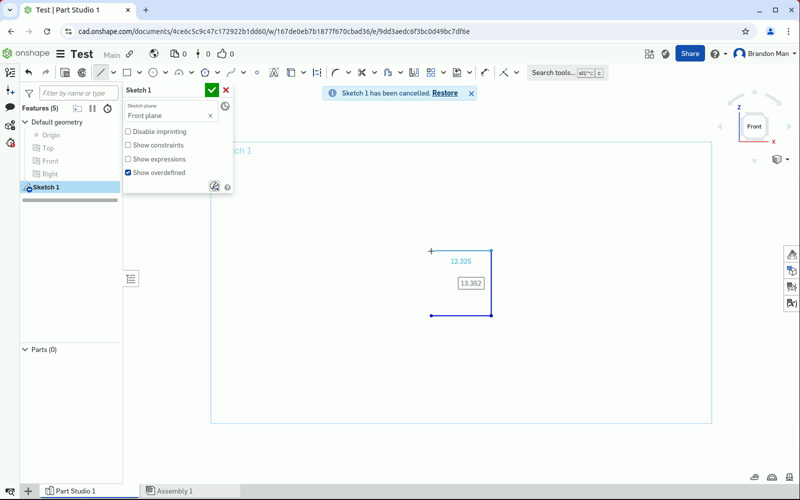
key_down(shift)
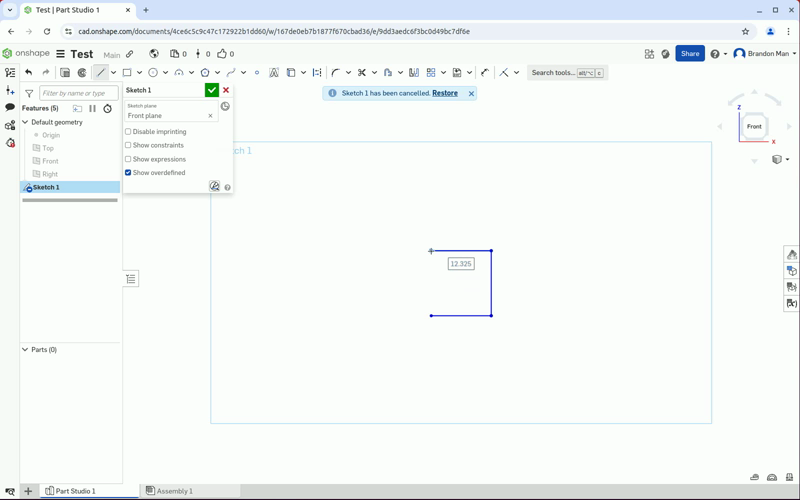
mouse_move(431, 315)
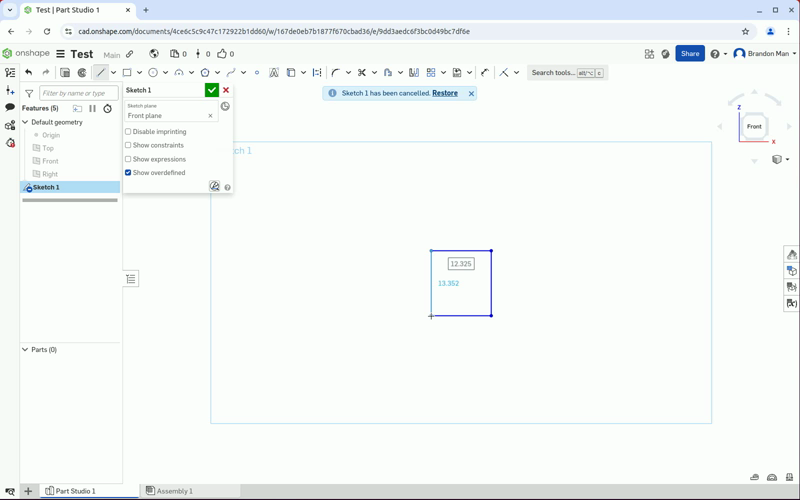
key_up(shift)
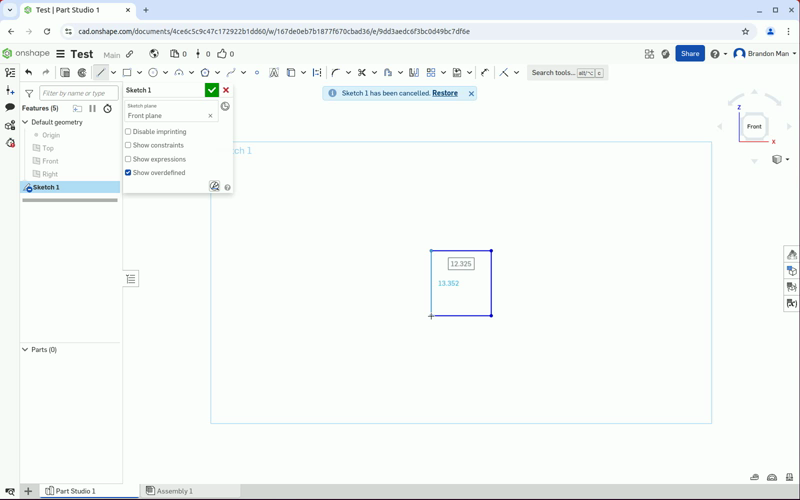
click(431, 315)
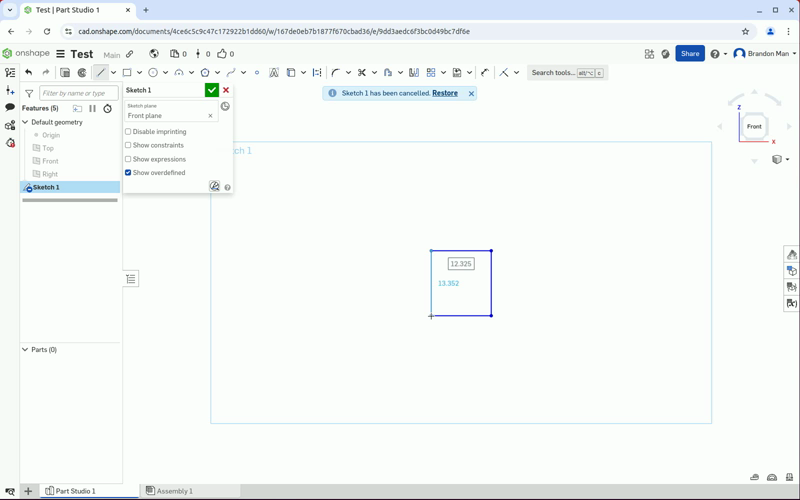
key(esc)
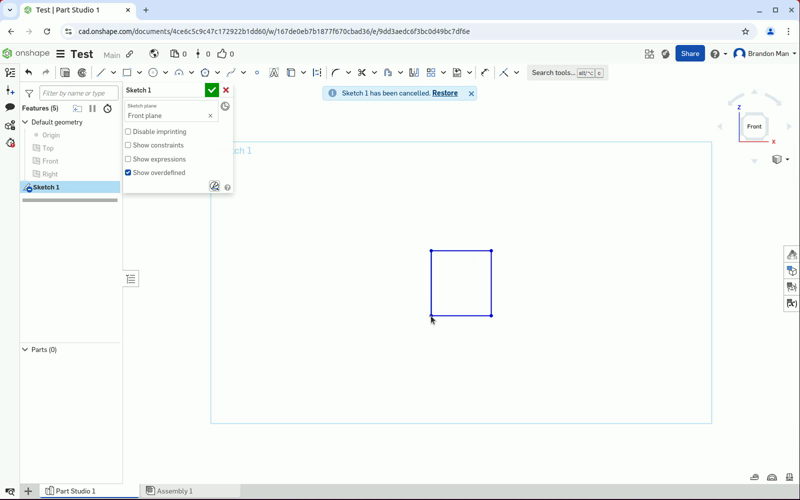
mouse_move(485, 278)
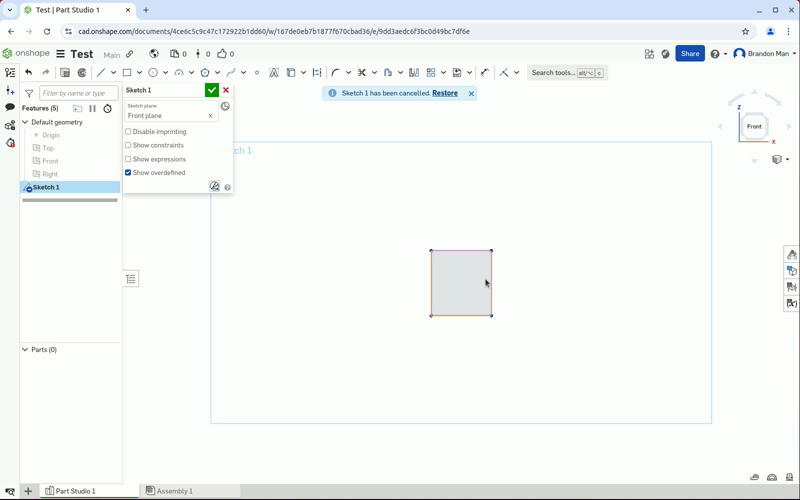
click(485, 278)
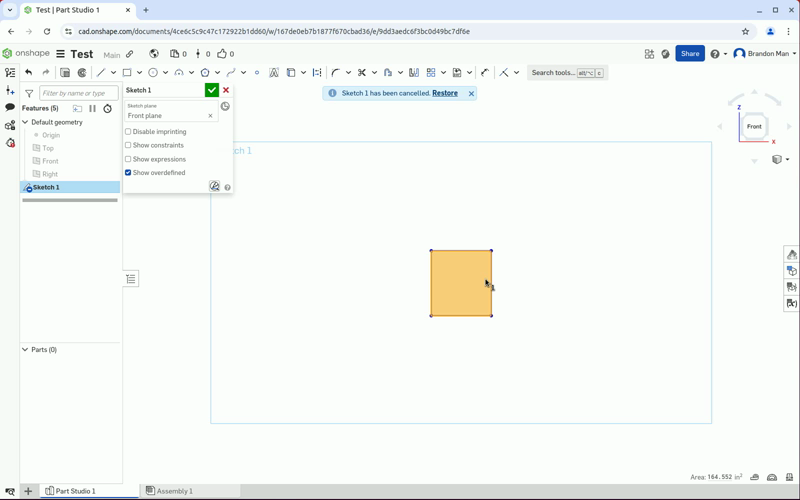
mouse_move(73, 352)
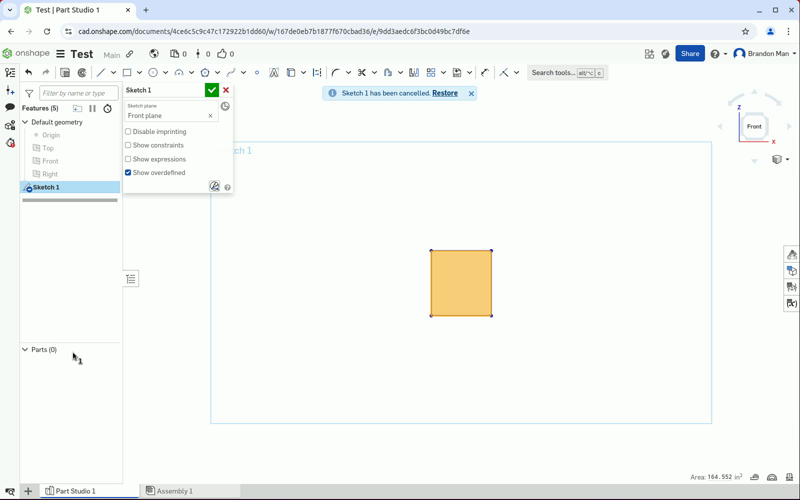
key(shift+y)
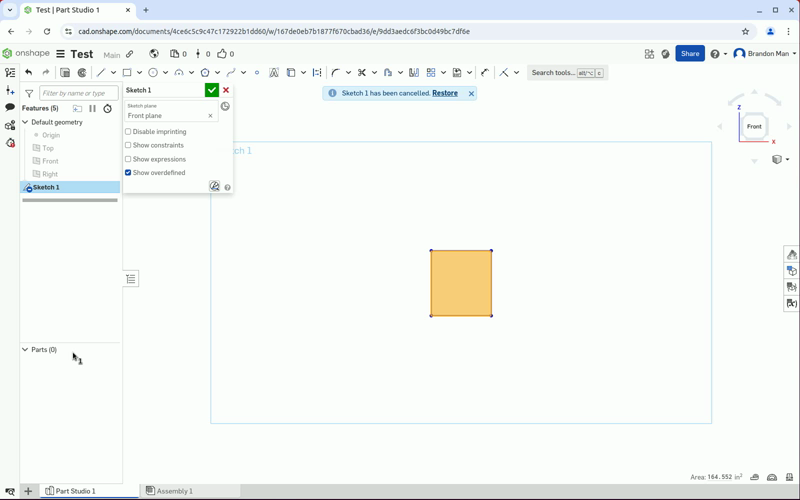
key(shift+e)
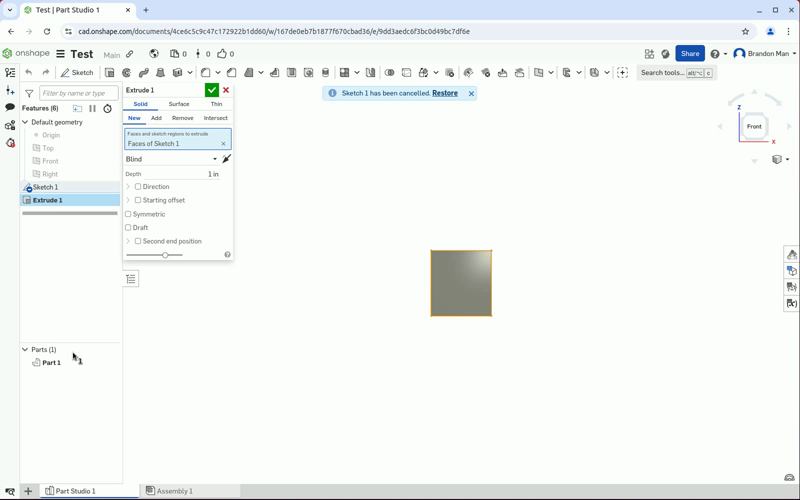
mouse_move(143, 106)
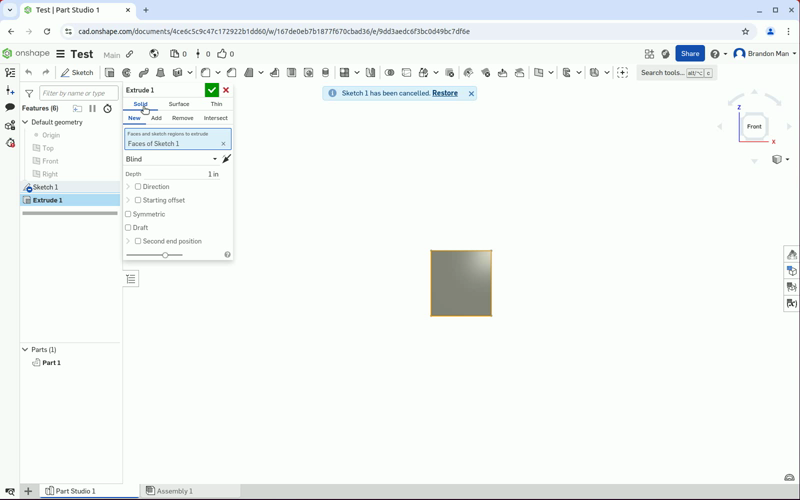
click(143, 106)
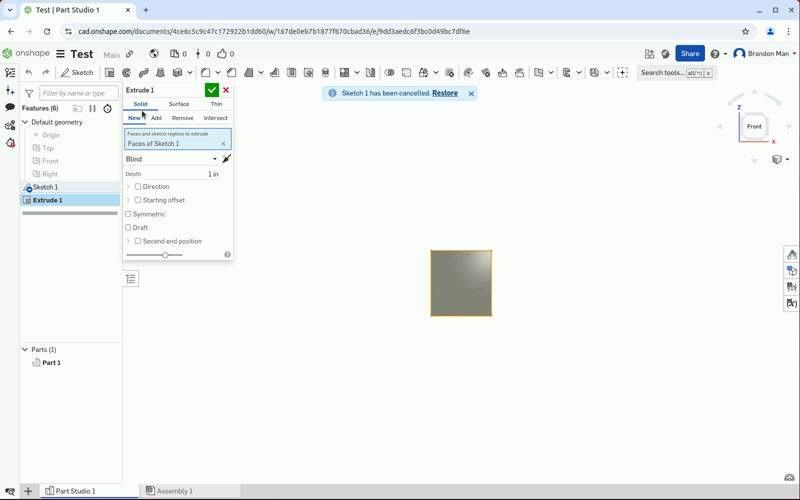
mouse_move(137, 120)
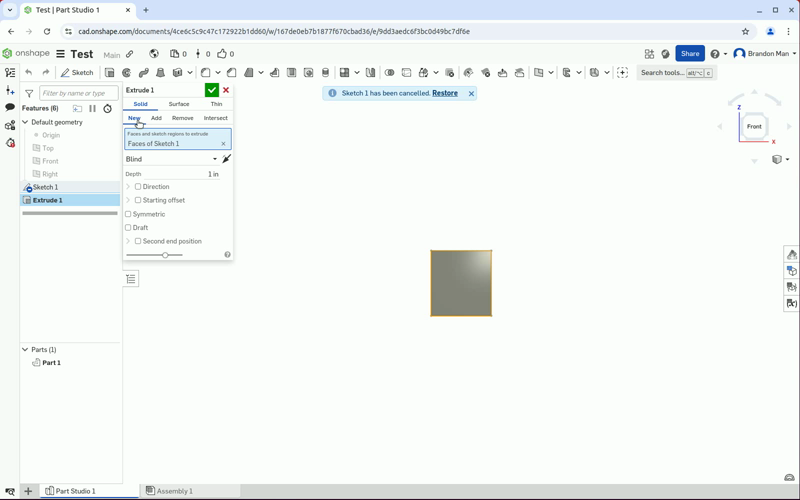
click(137, 120)
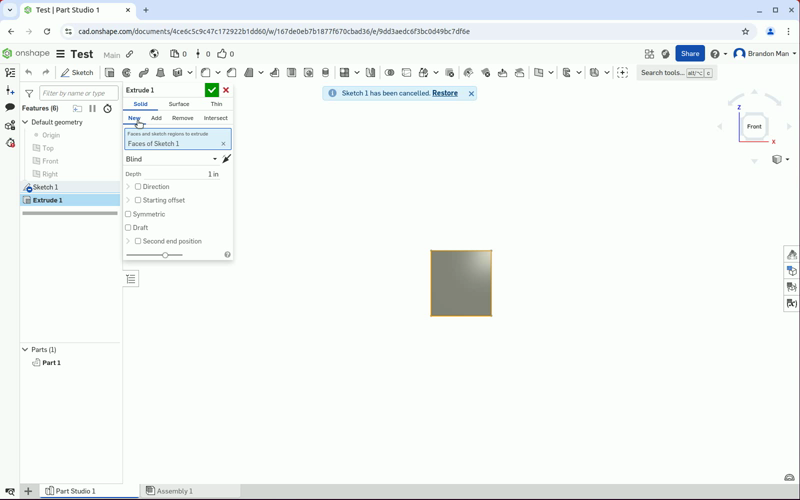
key(tab, 4)
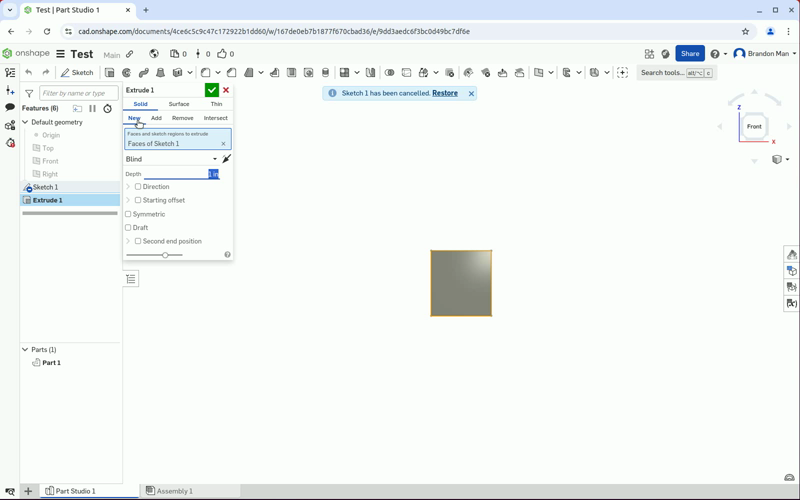
text(46.216)
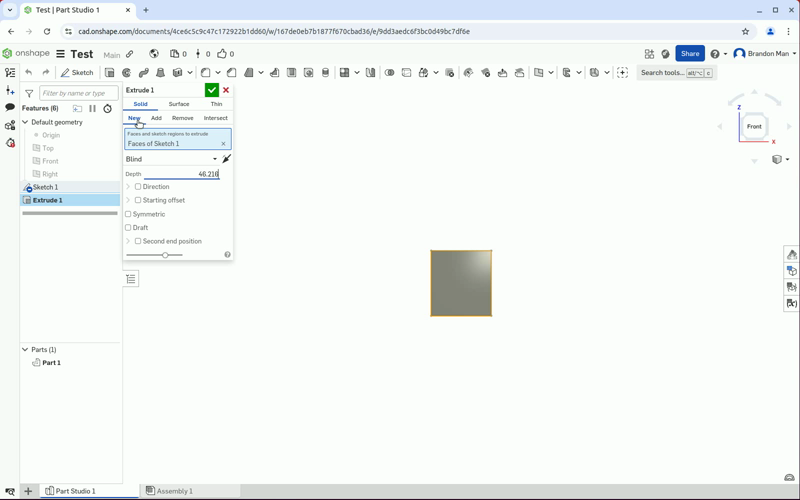
key(tab, 3)
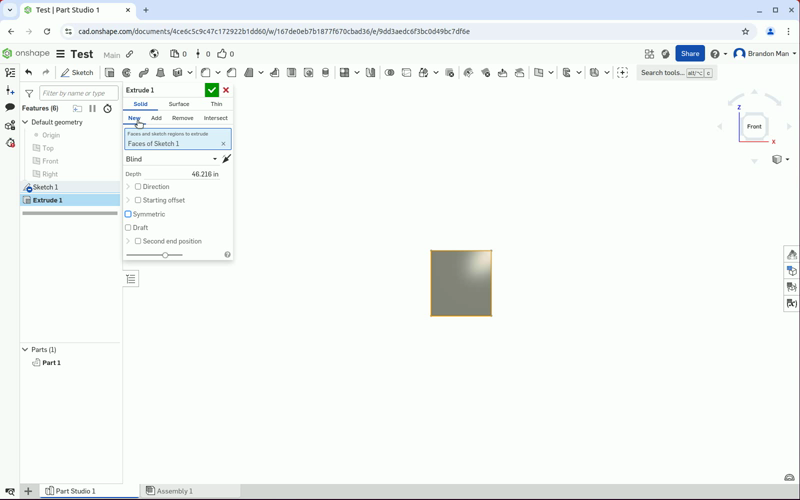
key(space)
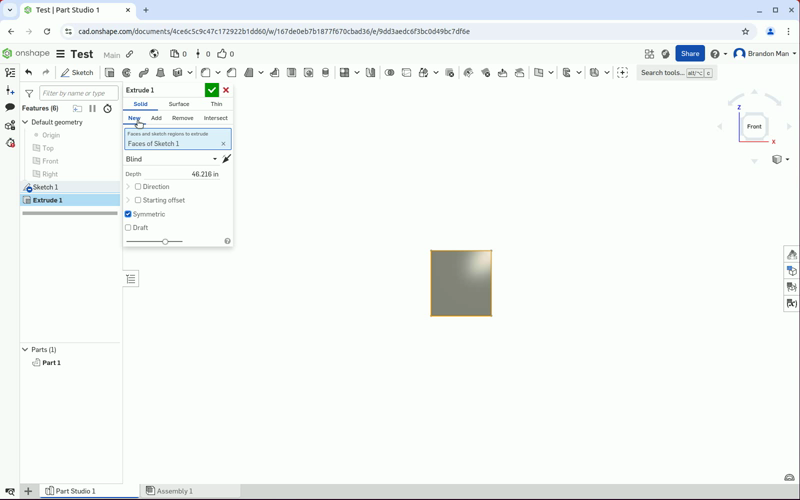
key(enter)
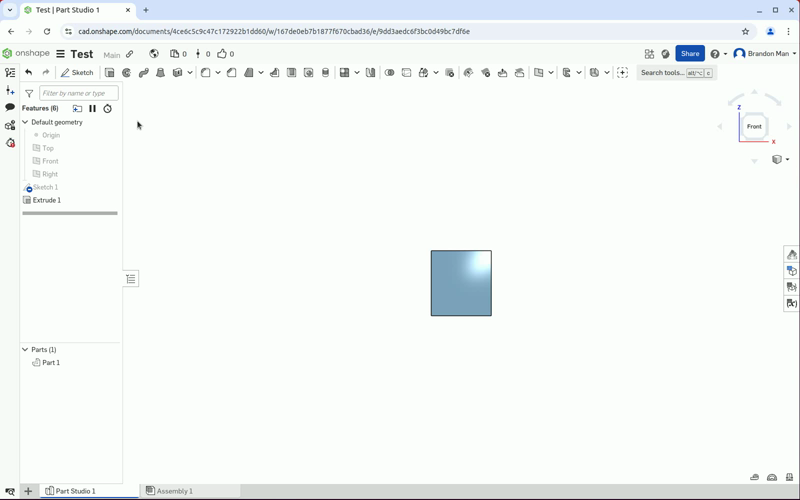
key(shift+h)
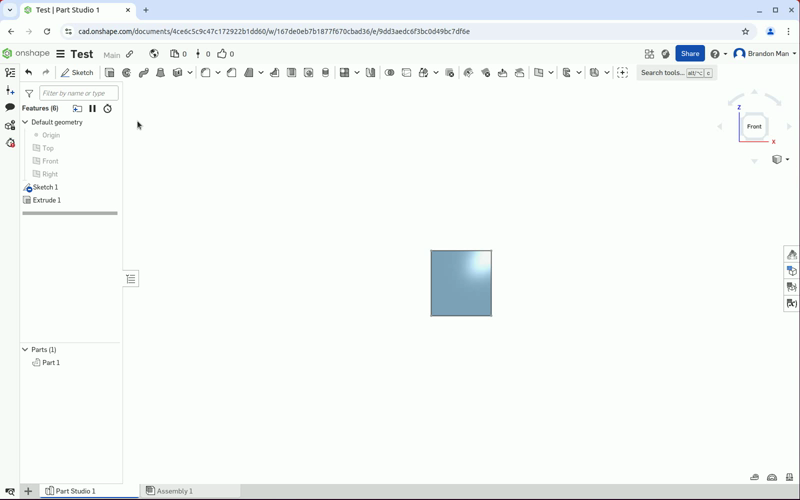
key(shift+h)
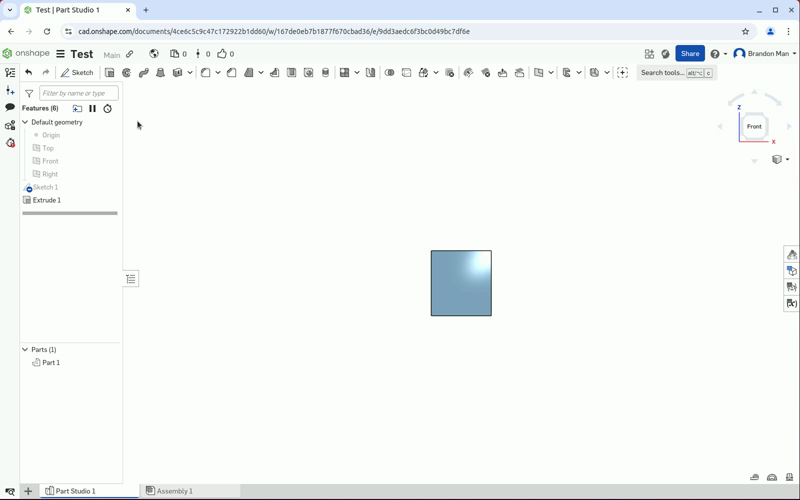
mouse_move(73, 189)
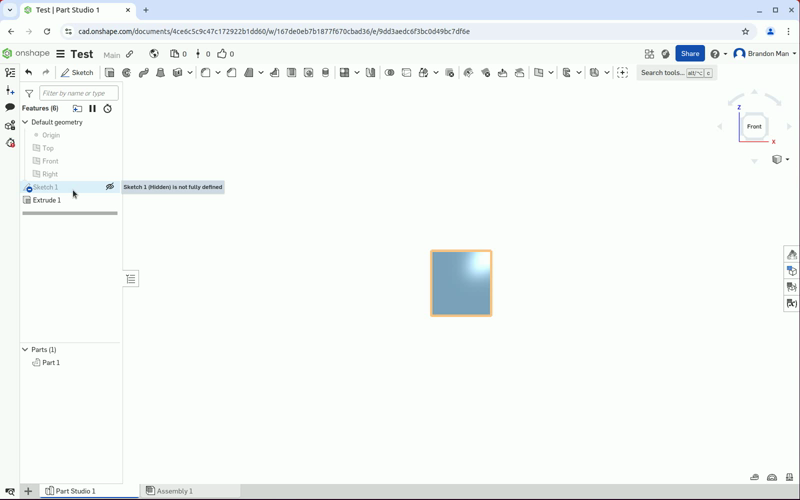
click(73, 189)
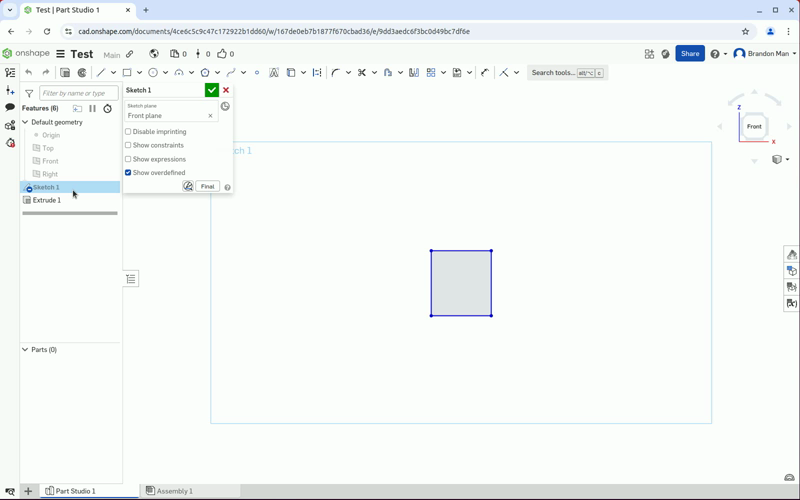
mouse_move(229, 92)
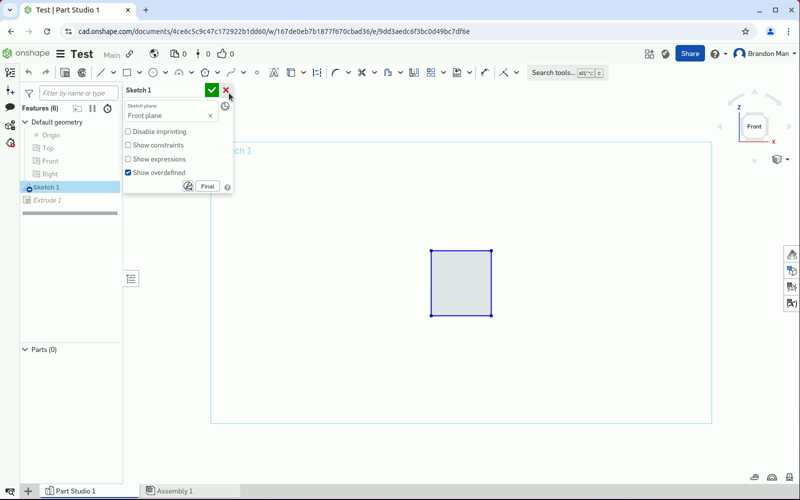
click(229, 92)
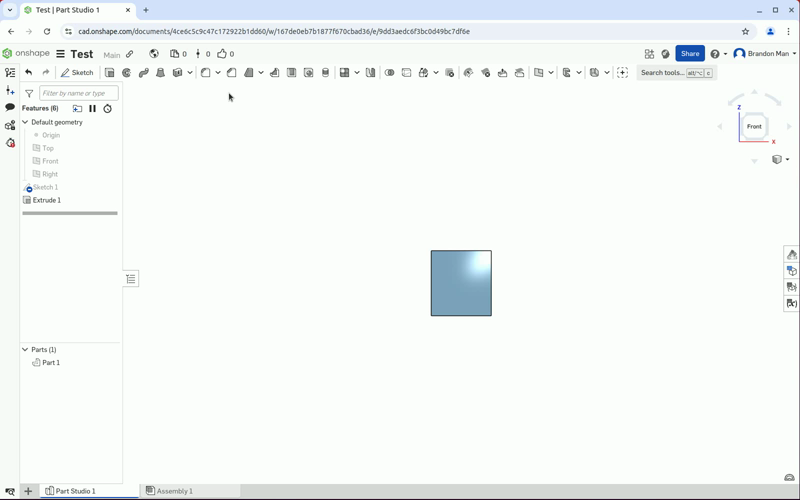
mouse_move(73, 352)
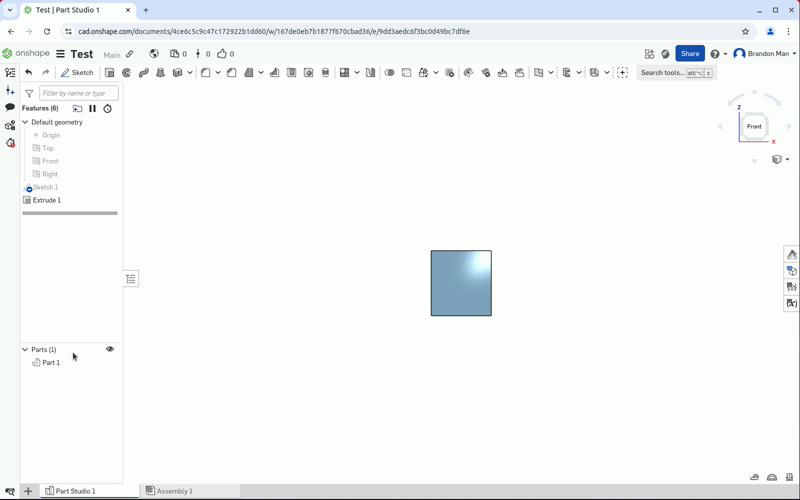
key(y)
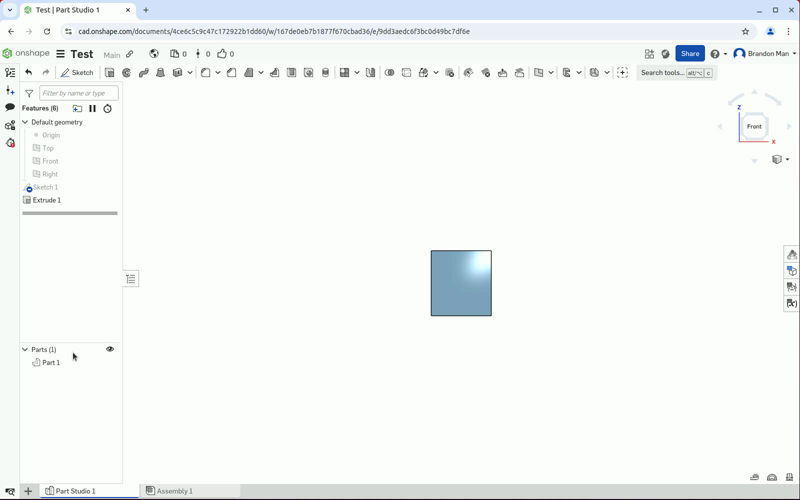
key(shift+p)
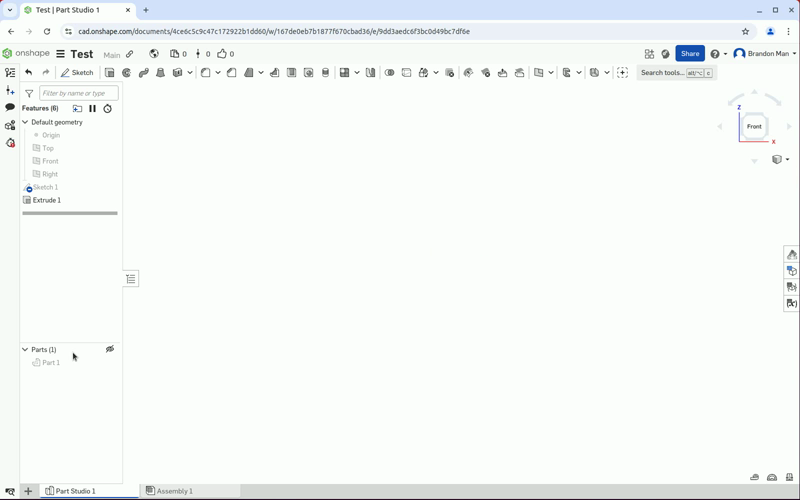
key(space)
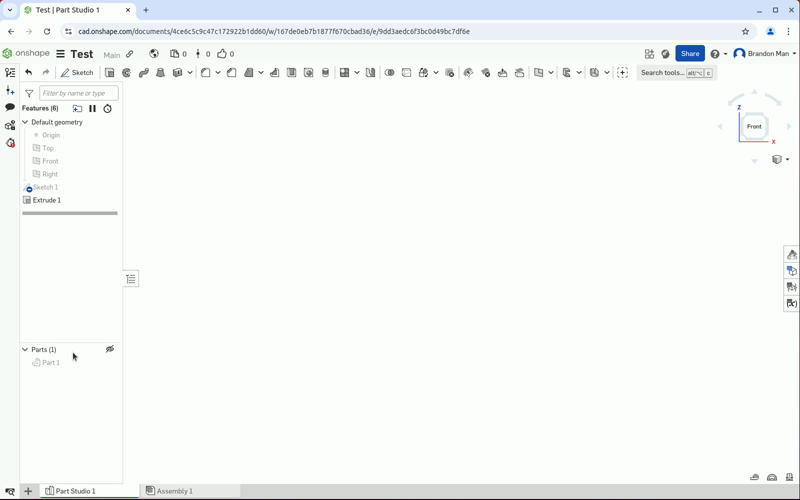
key_down(shift)
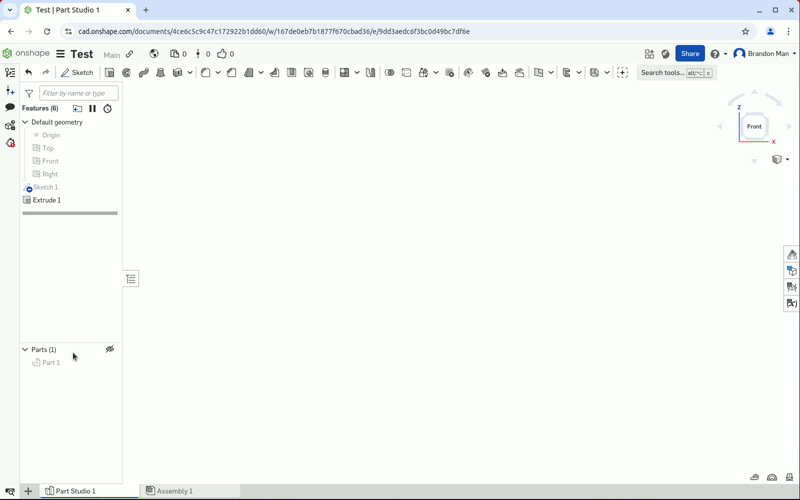
key(down)
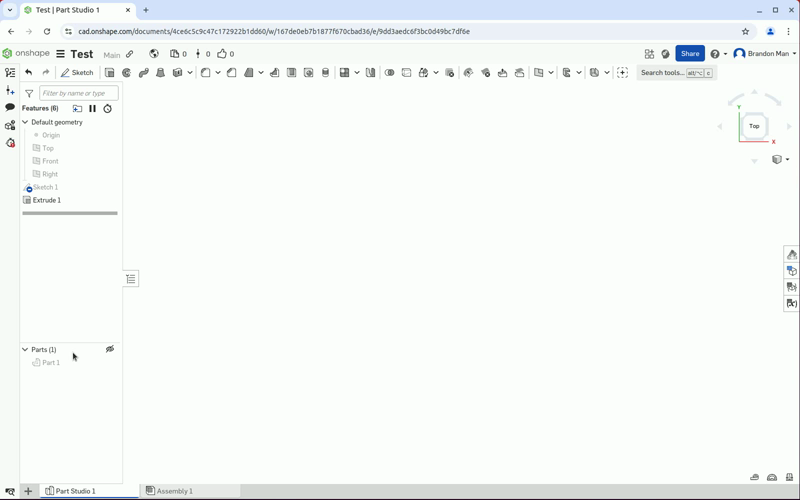
key_up(shift)
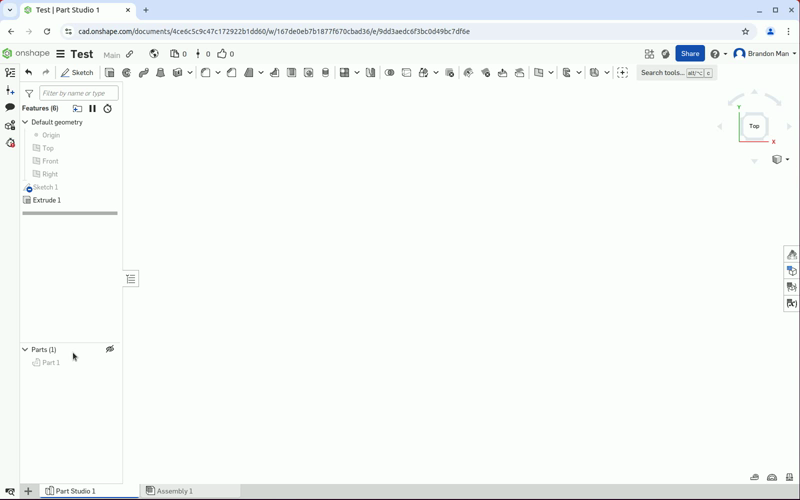
mouse_move(73, 352)
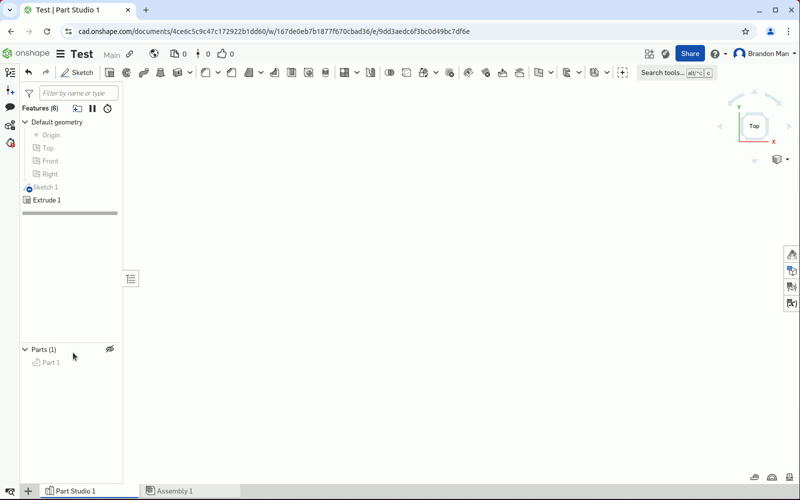
key(shift+y)
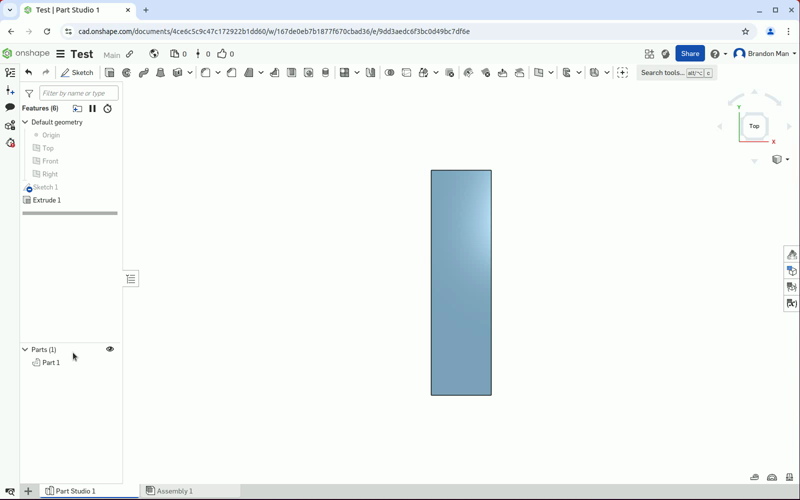
mouse_move(541, 75)
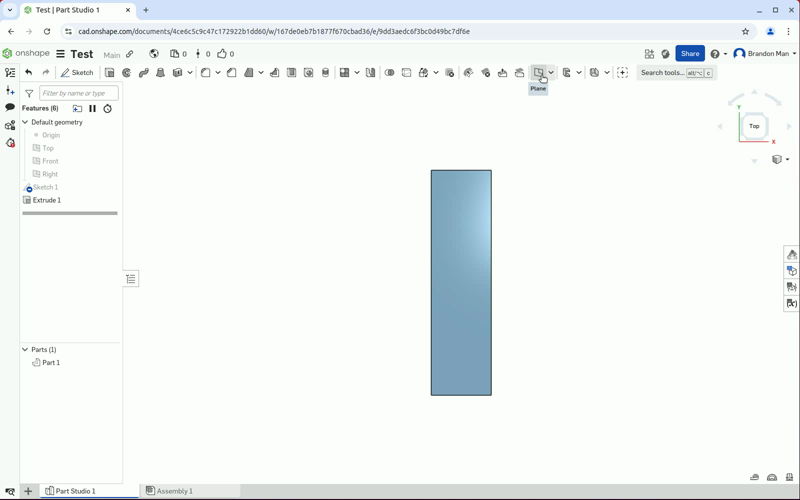
click(541, 75)
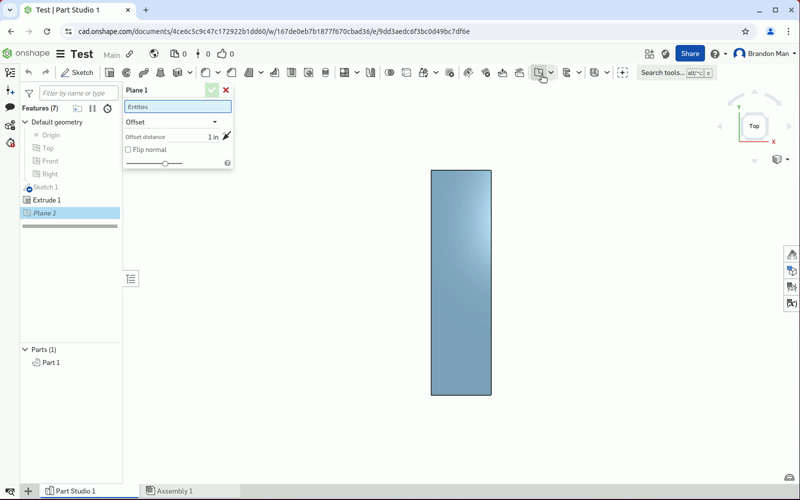
mouse_move(73, 150)
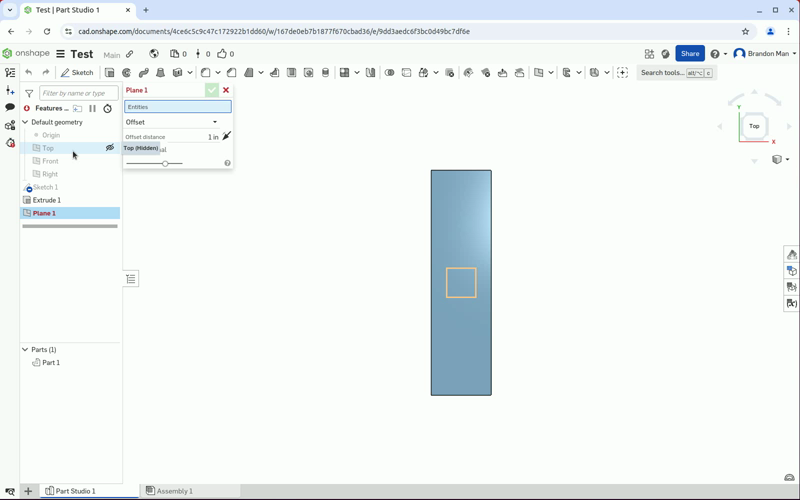
click(73, 150)
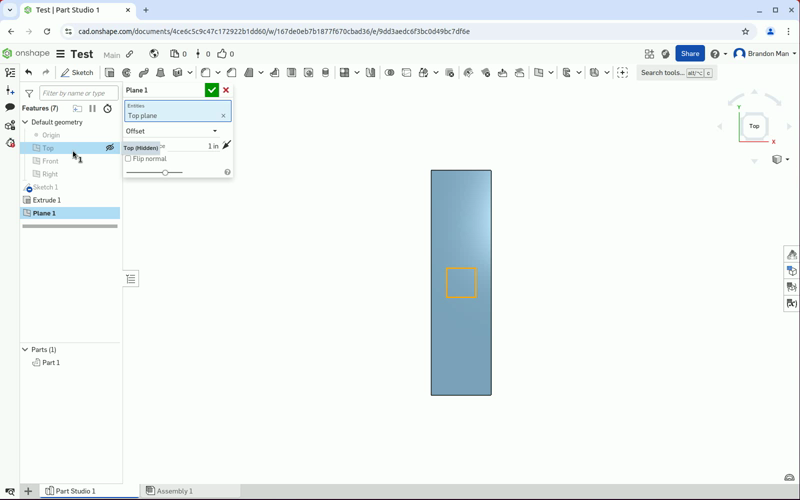
key(tab, 2)
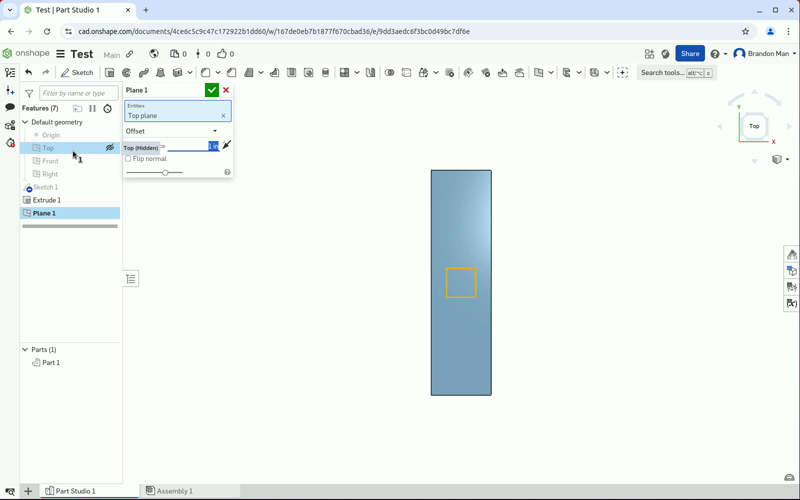
text(6.748)
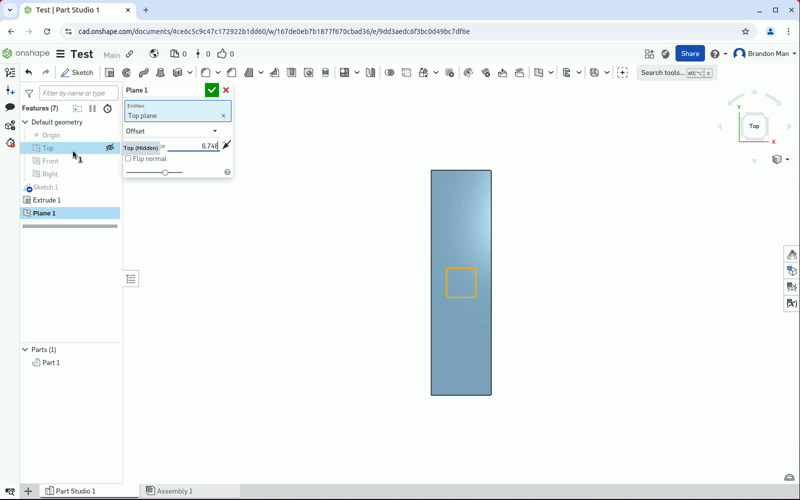
key(enter, 2)
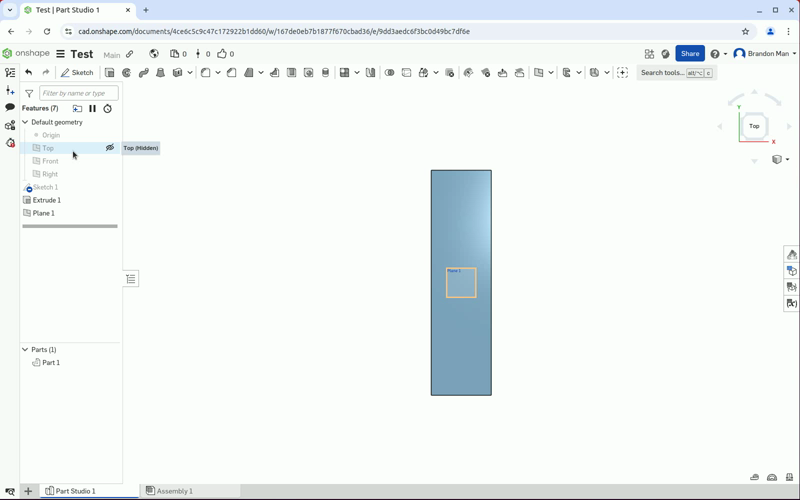
key(shift+s)
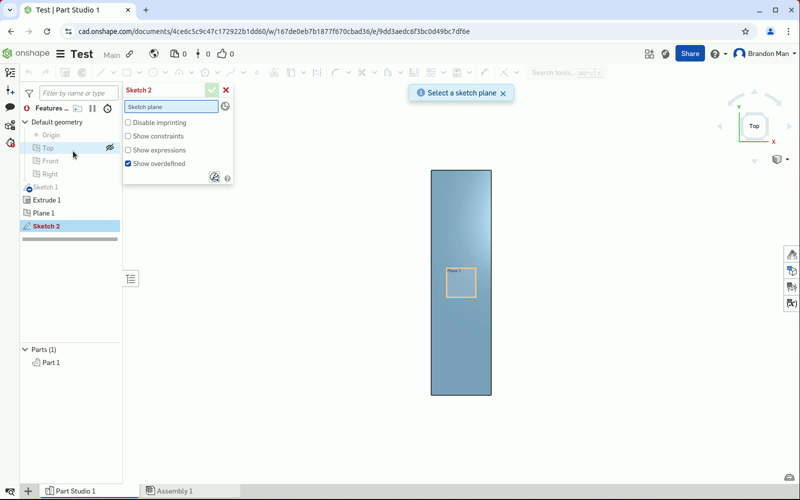
mouse_move(73, 215)
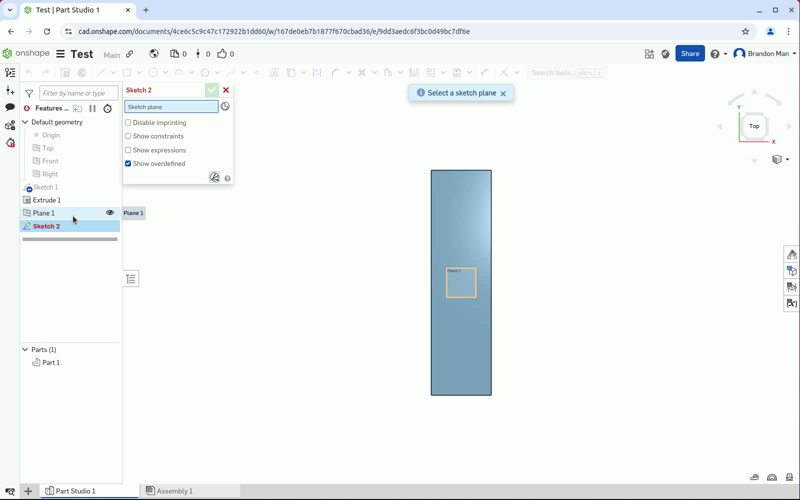
click(73, 215)
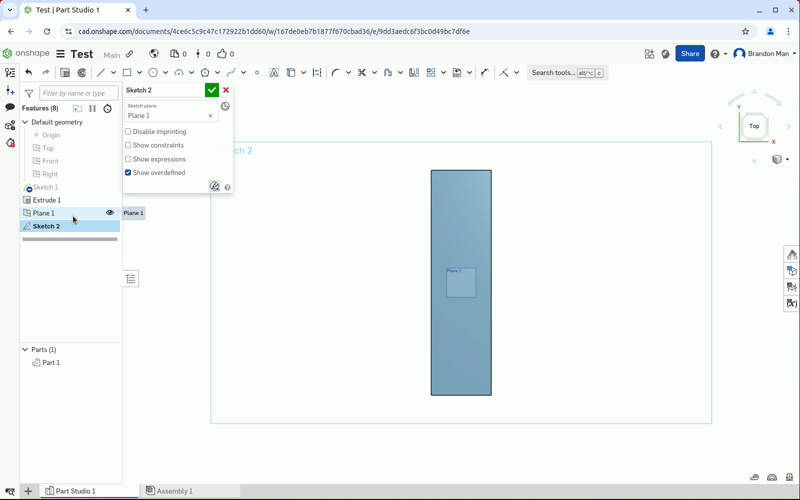
mouse_move(73, 352)
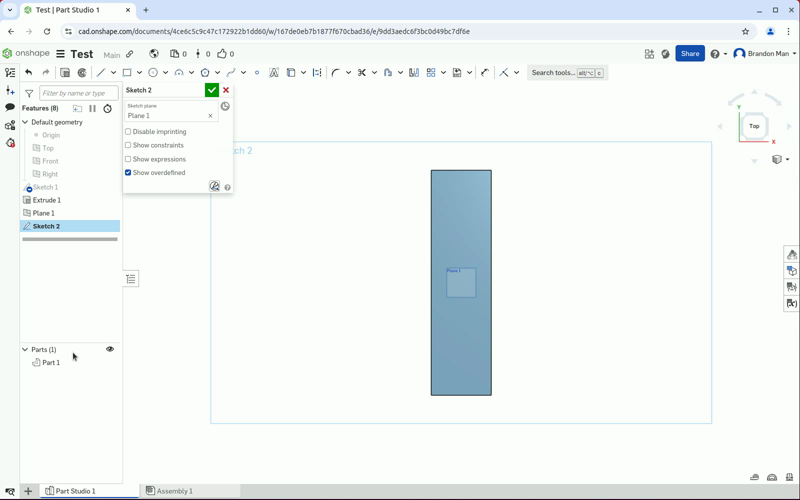
key(y)
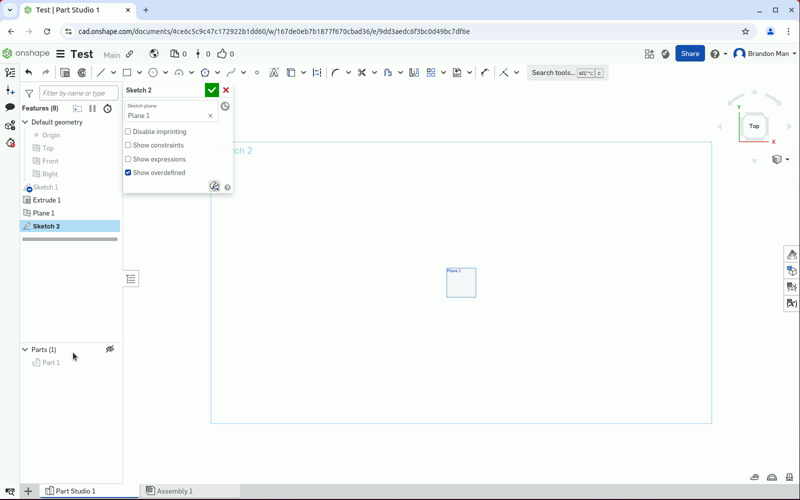
key(l)
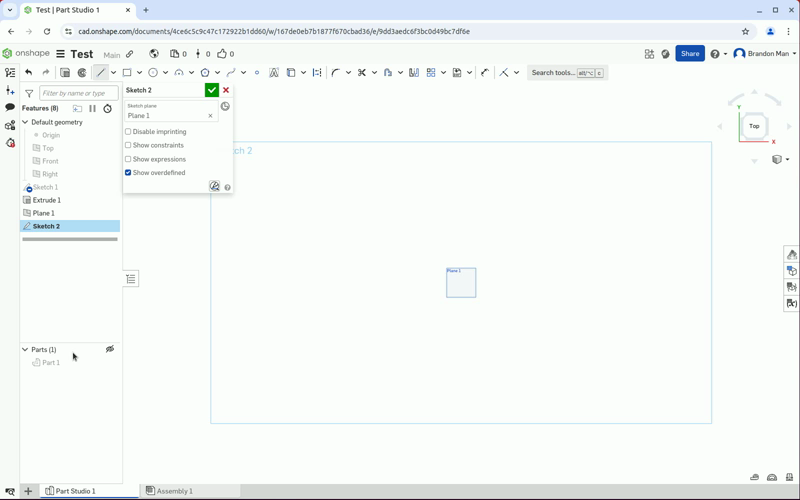
key_down(shift)
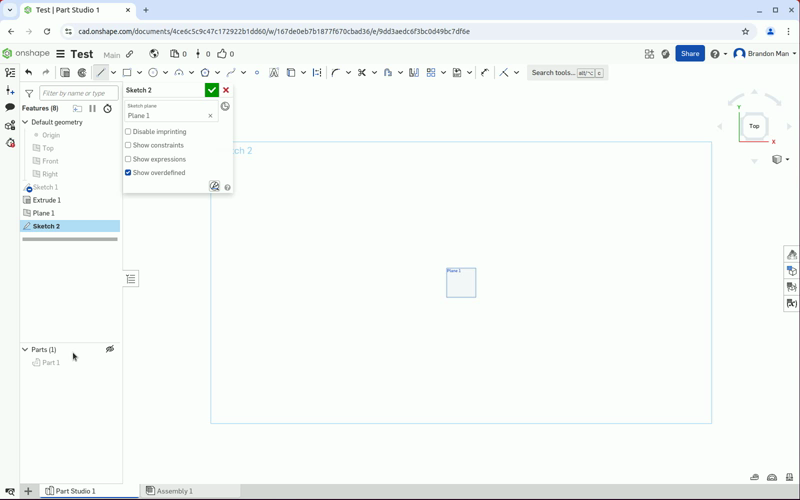
mouse_move(441, 395)
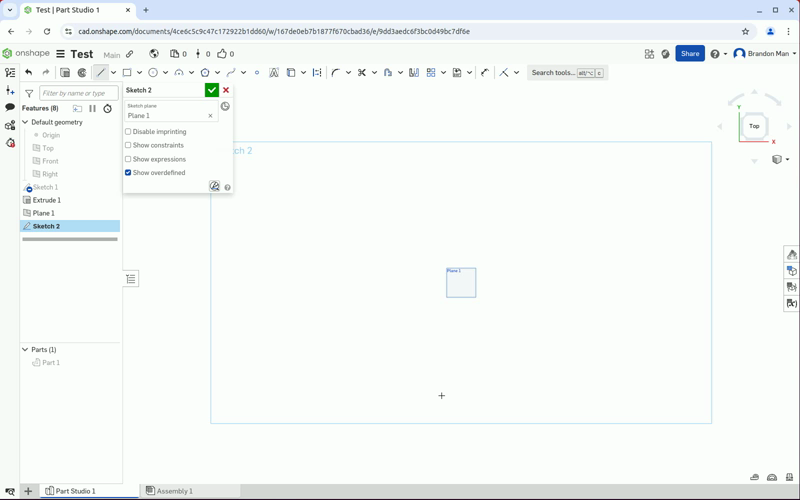
click(441, 395)
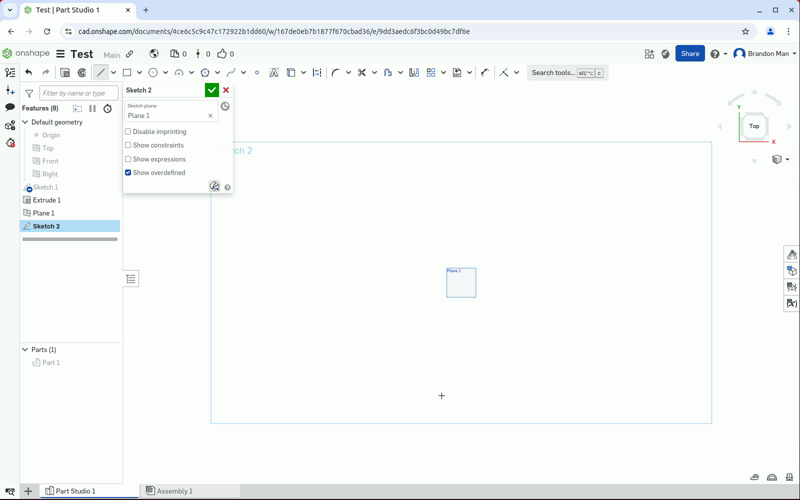
key_up(shift)
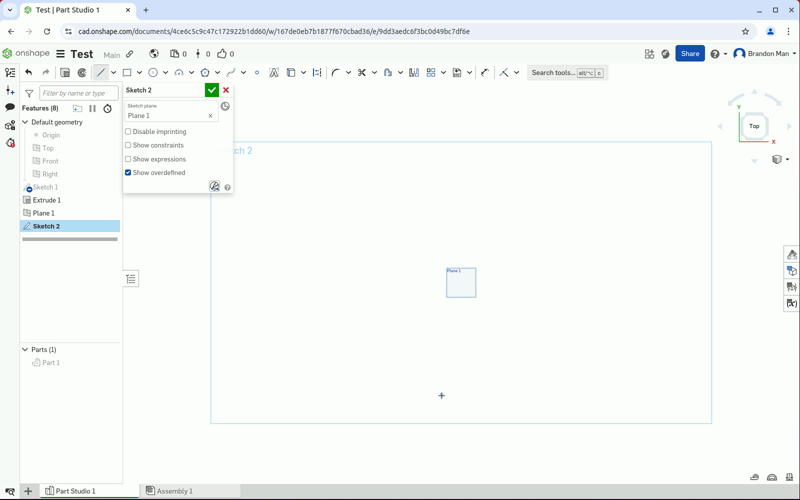
key_down(shift)
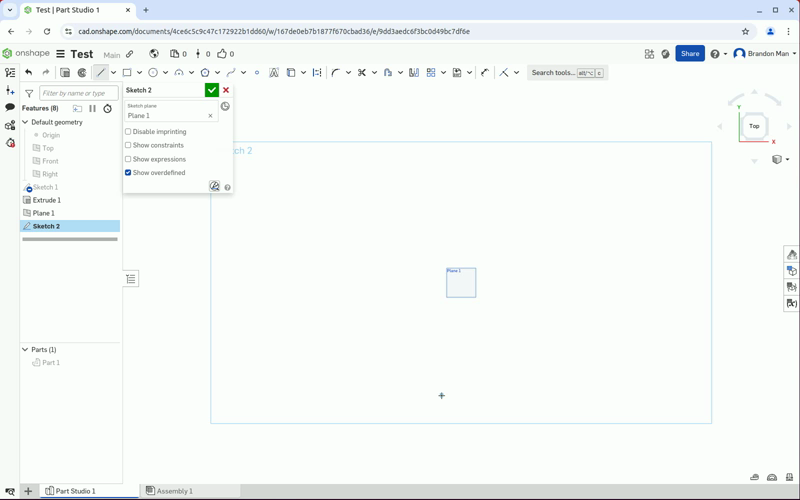
mouse_move(471, 395)
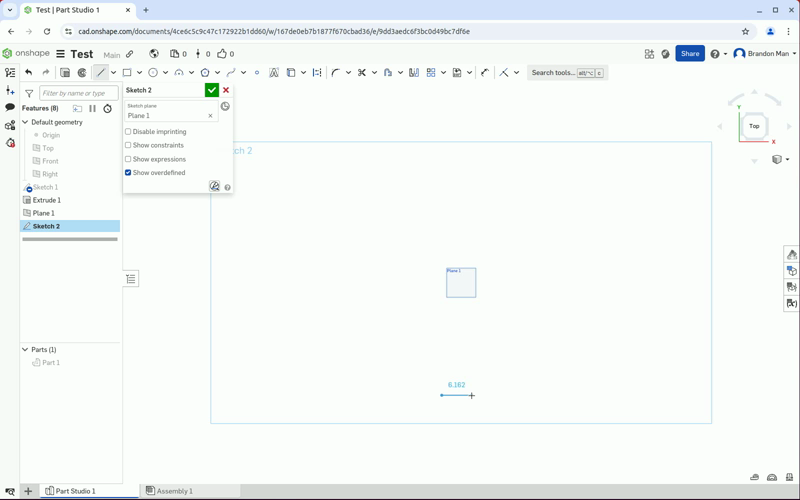
mouse_move(490, 395)
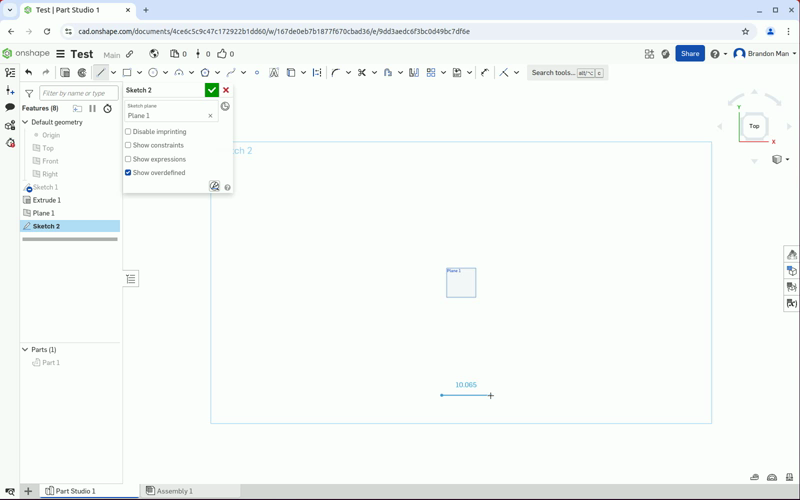
click(490, 395)
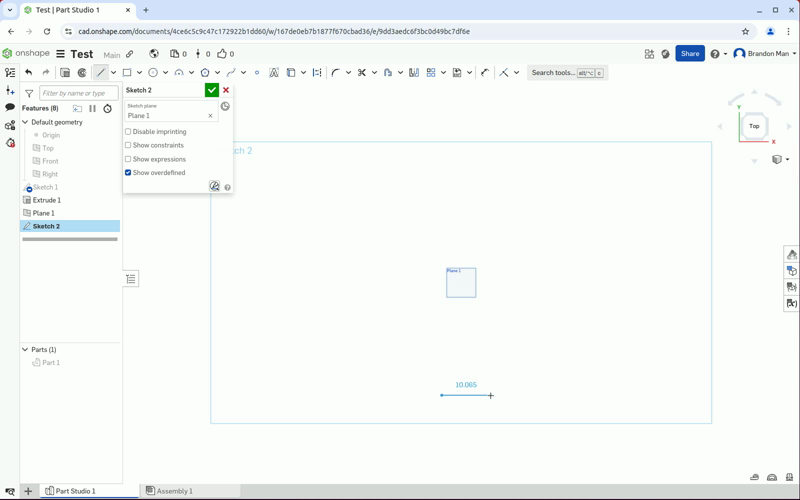
key_up(shift)
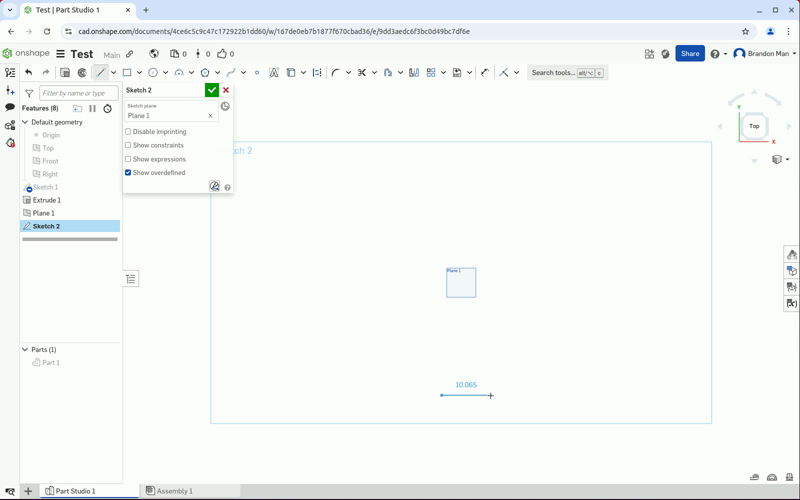
key_down(shift)
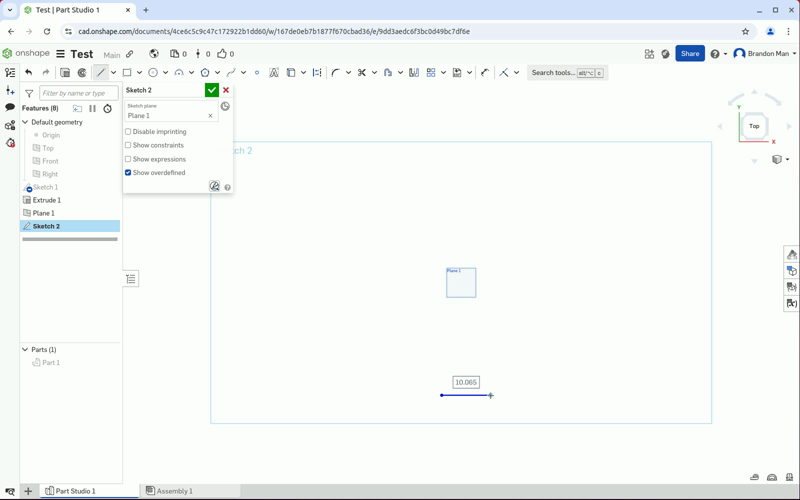
mouse_move(441, 255)
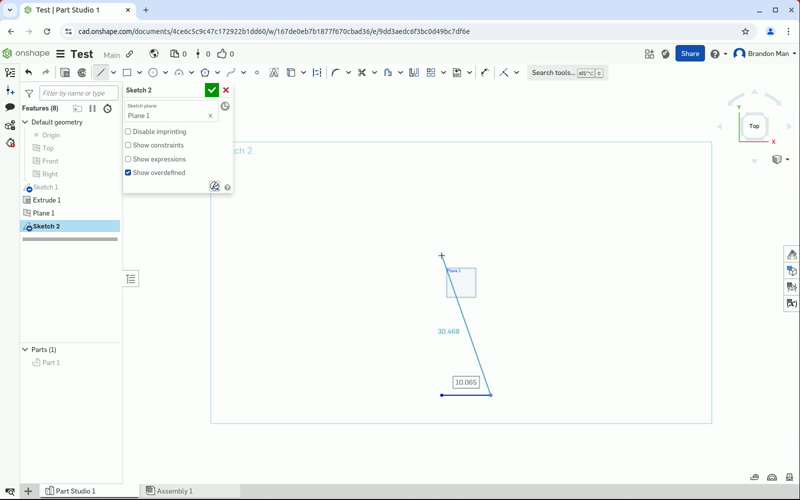
click(441, 255)
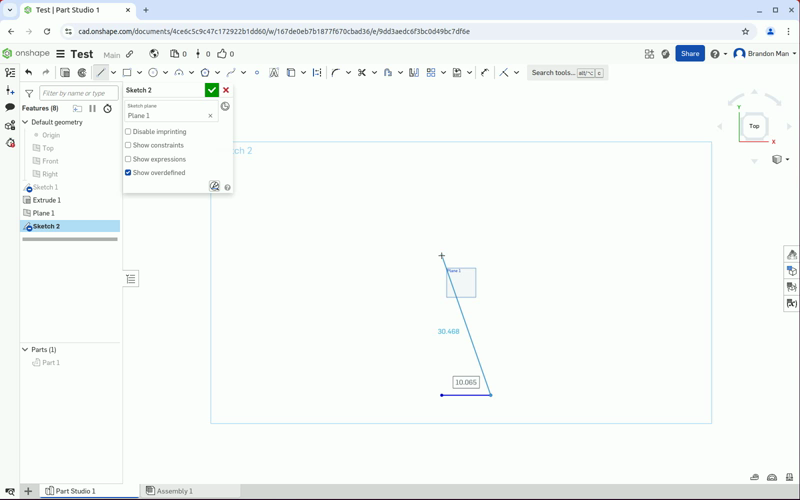
key_up(shift)
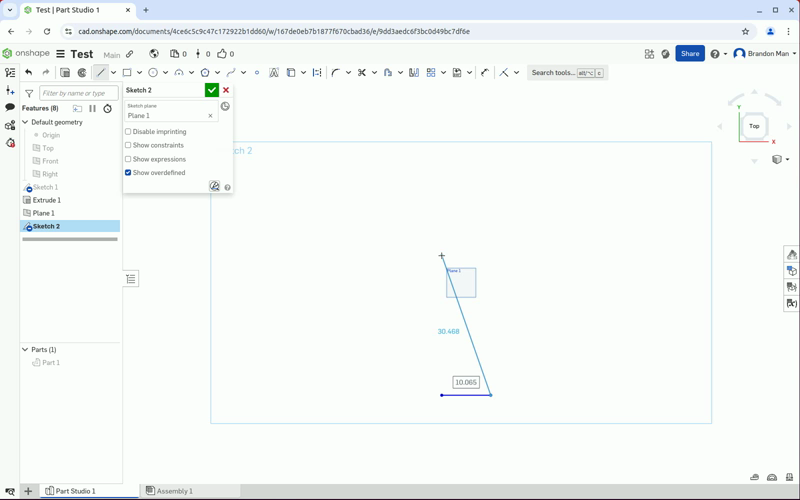
key_down(shift)
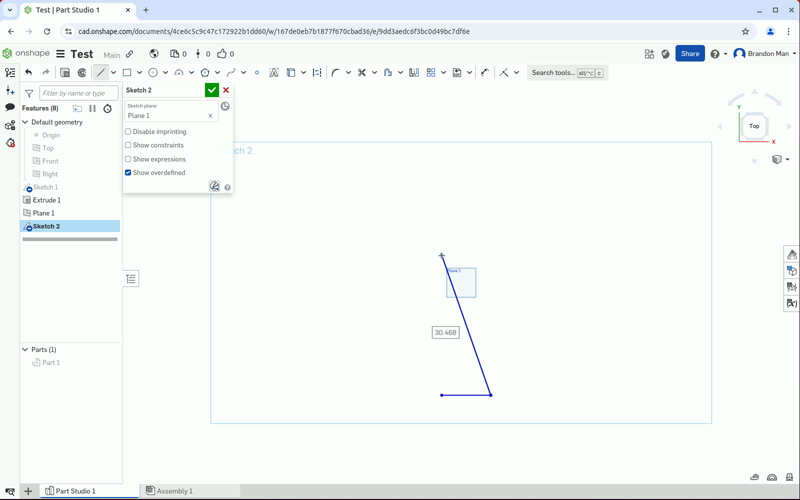
mouse_move(441, 395)
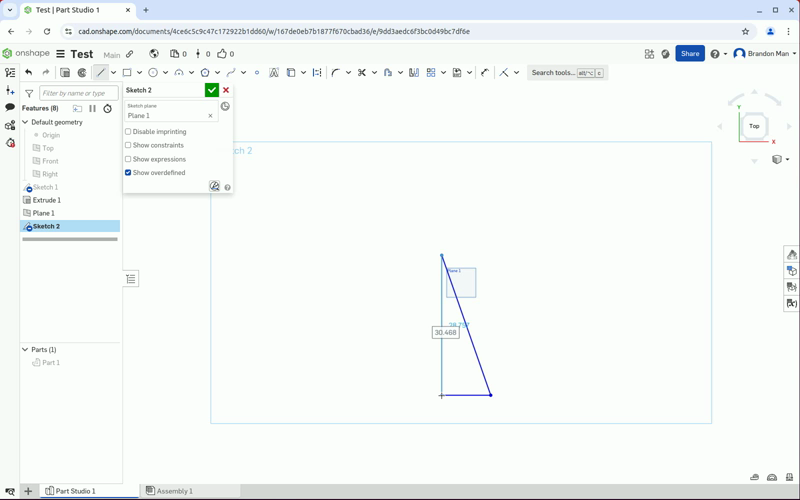
key_up(shift)
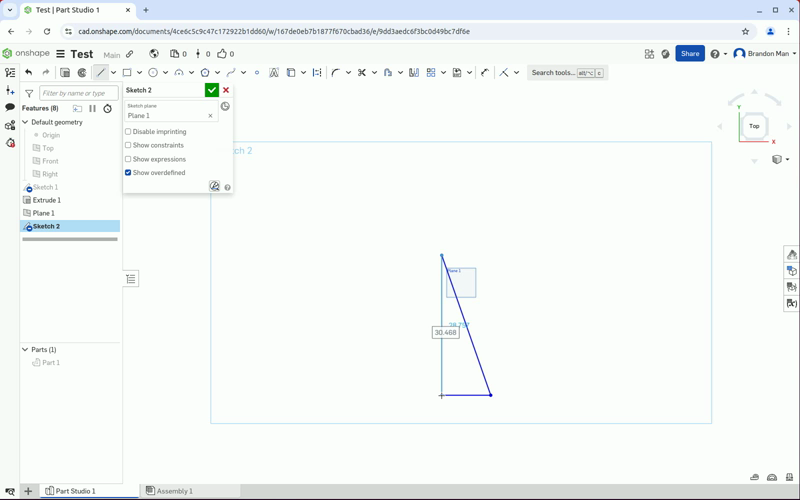
click(441, 395)
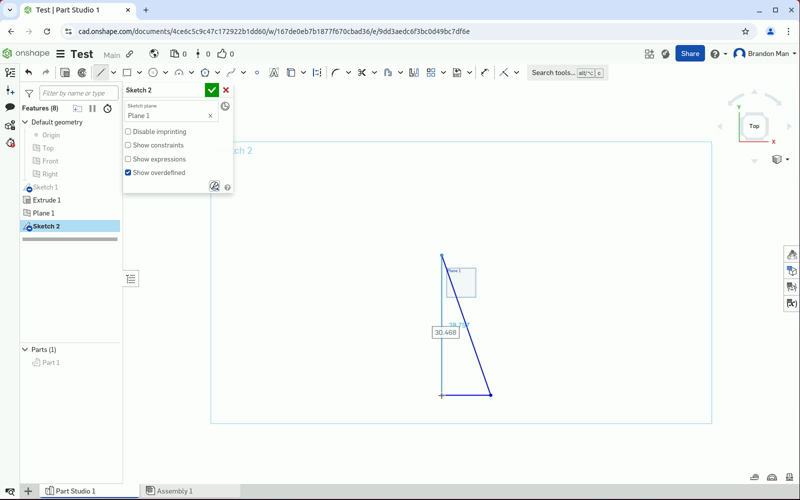
key(esc)
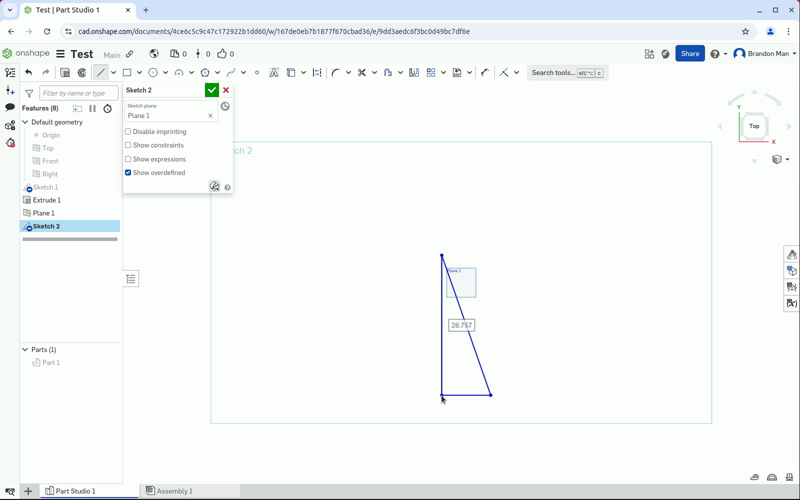
mouse_move(474, 355)
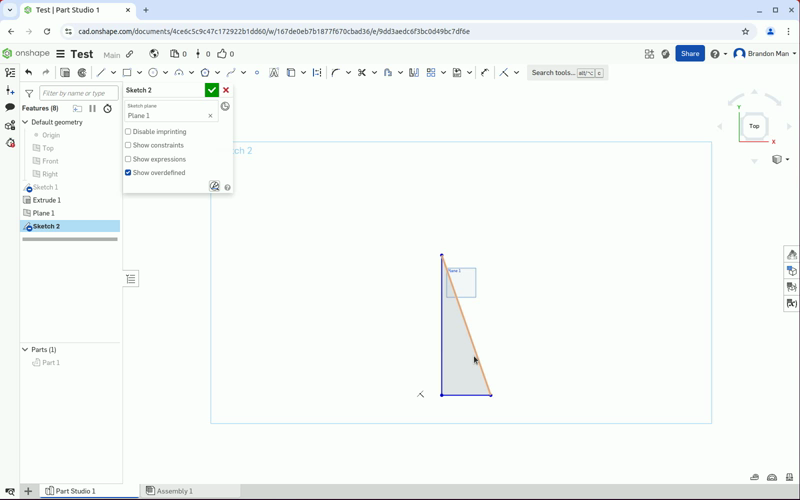
click(474, 355)
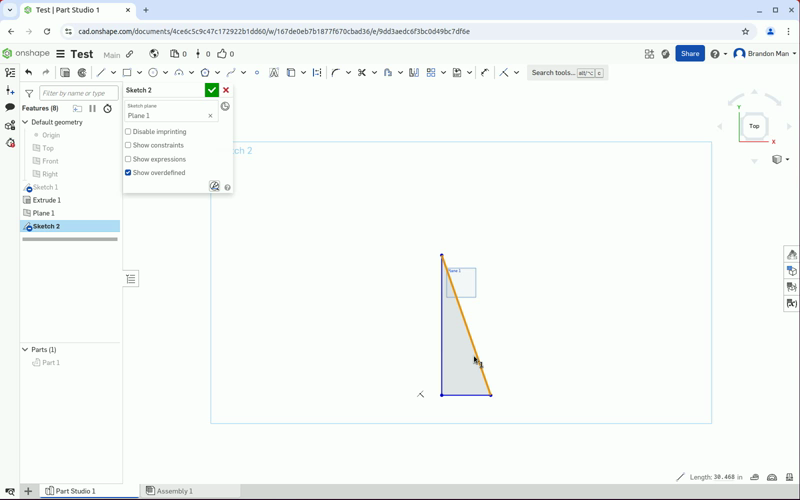
mouse_move(73, 352)
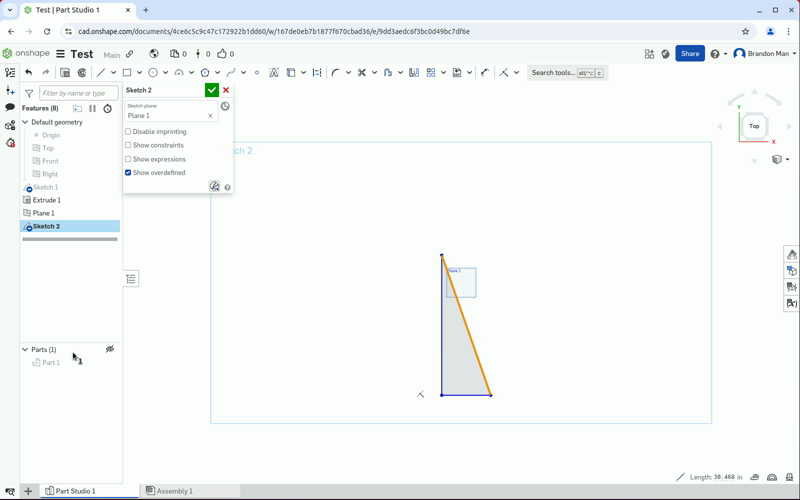
key(shift+y)
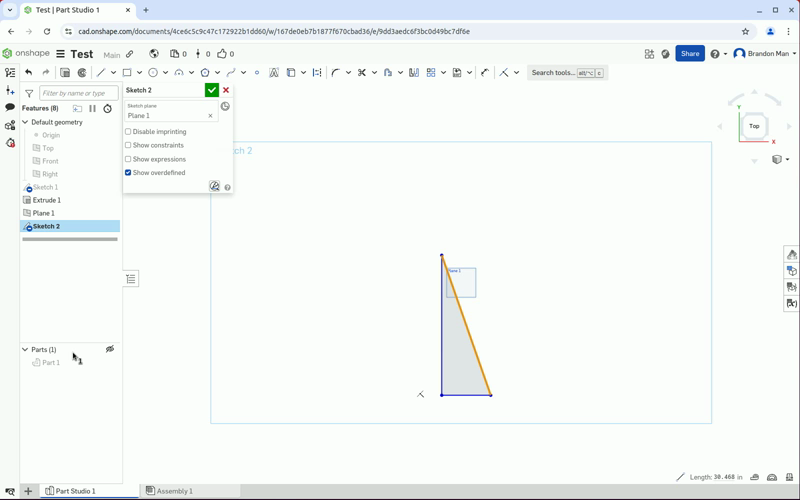
key(shift+e)
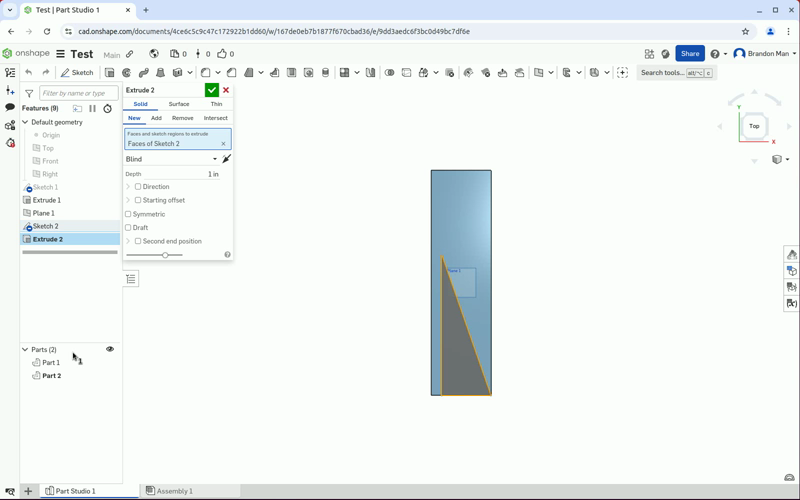
mouse_move(143, 106)
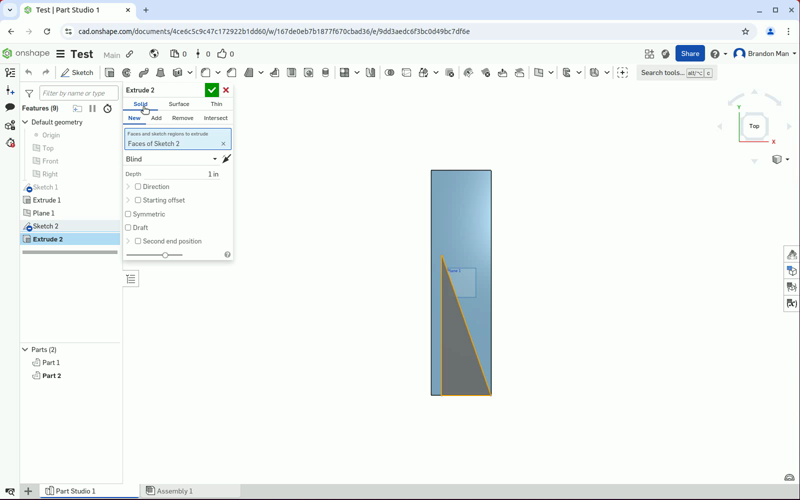
click(143, 106)
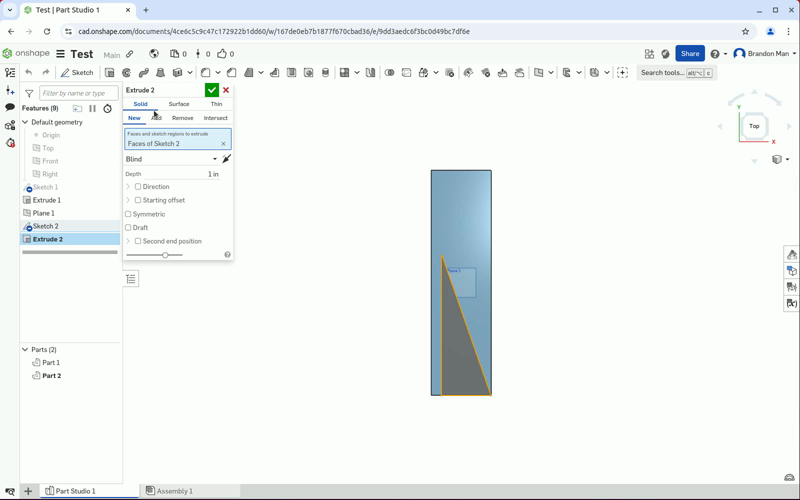
mouse_move(186, 120)
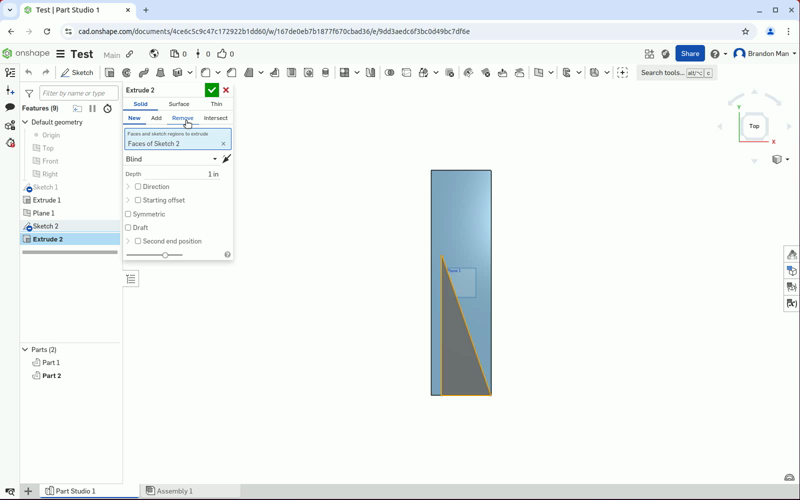
click(186, 120)
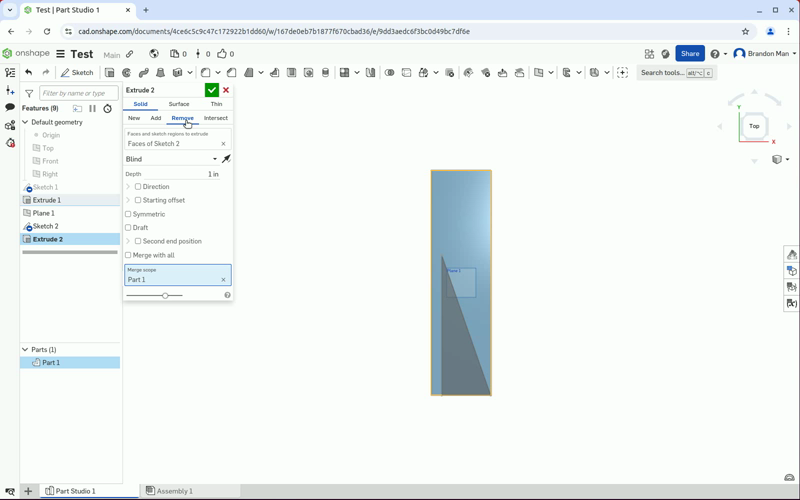
key(tab, 4)
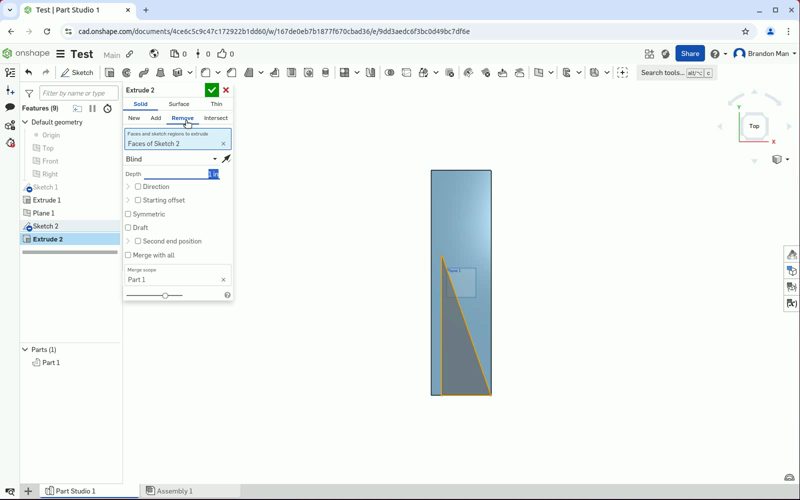
text(7.703)
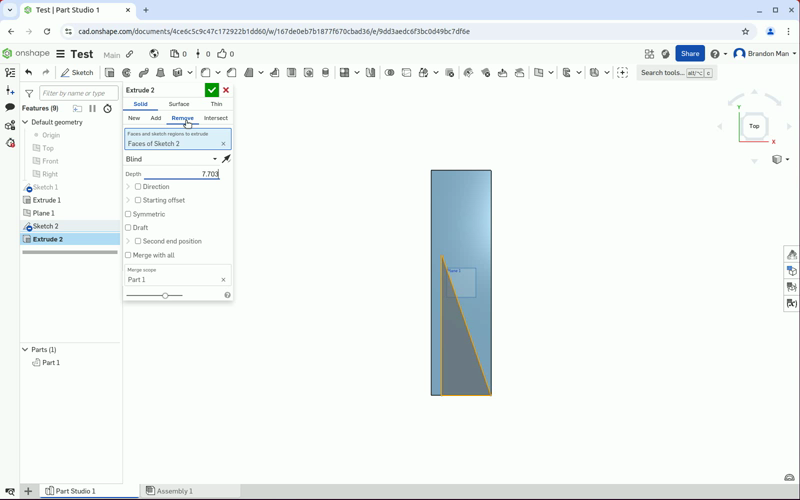
key(tab, 6)
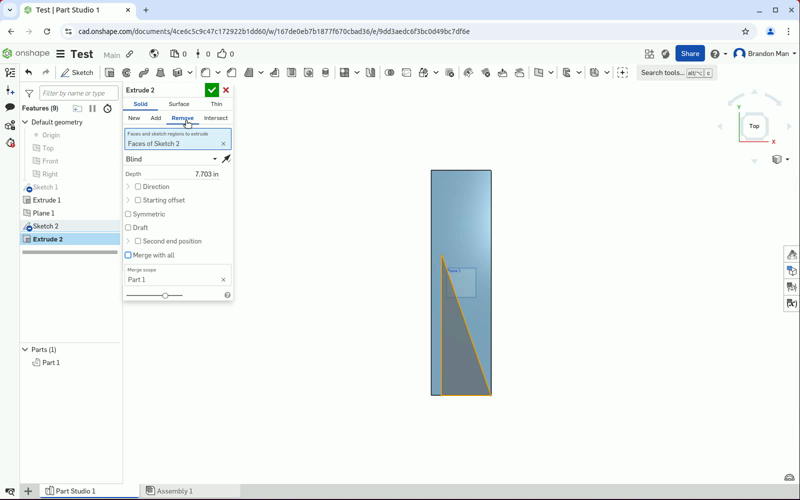
key(space)
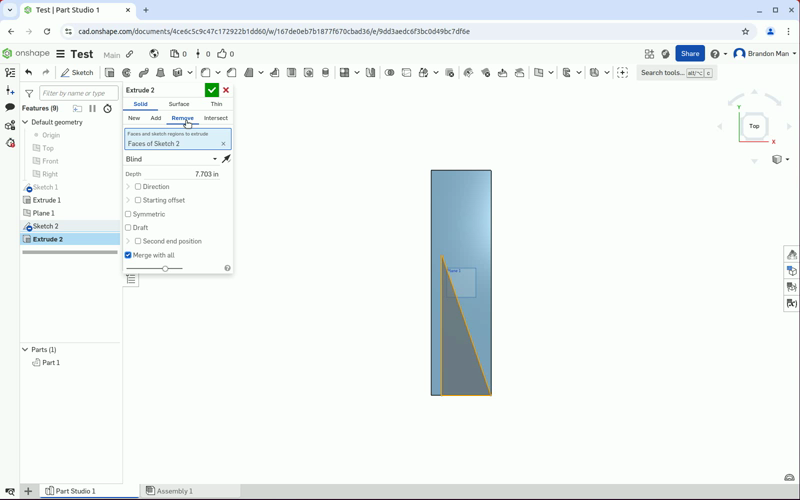
key(enter)
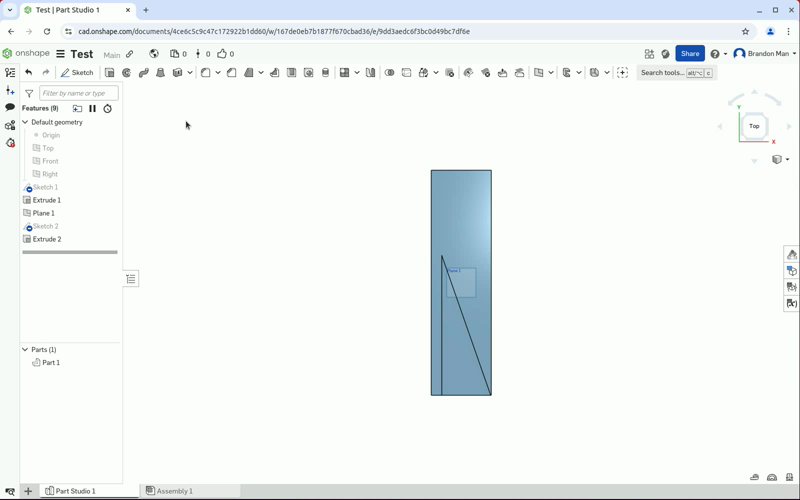
key(shift+h)
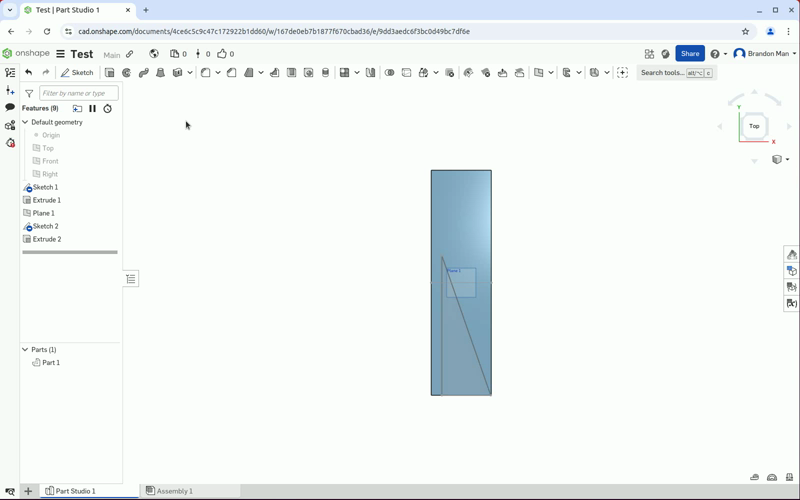
key(shift+h)
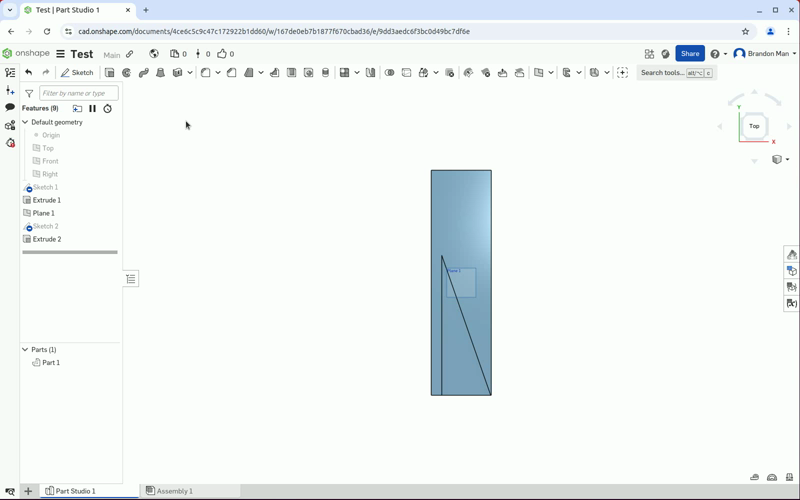
mouse_move(73, 189)
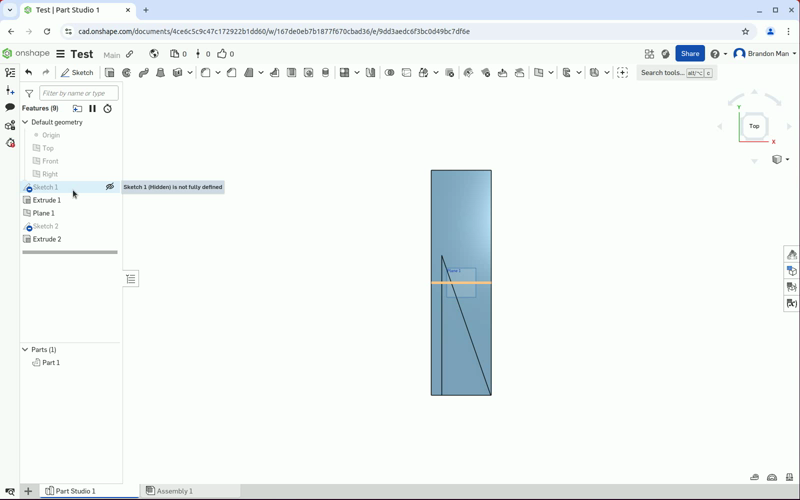
click(73, 189)
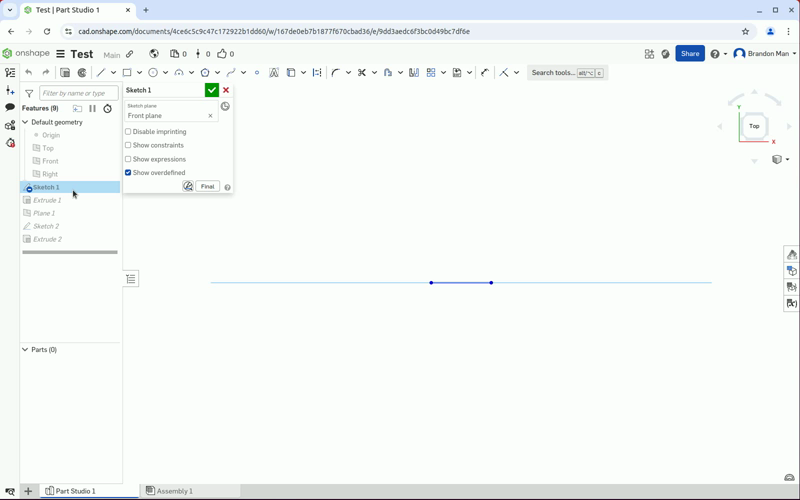
mouse_move(229, 92)
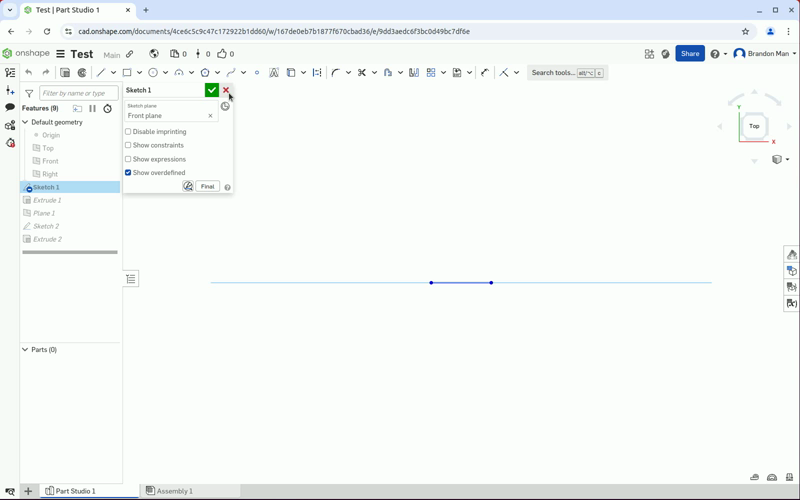
click(229, 92)
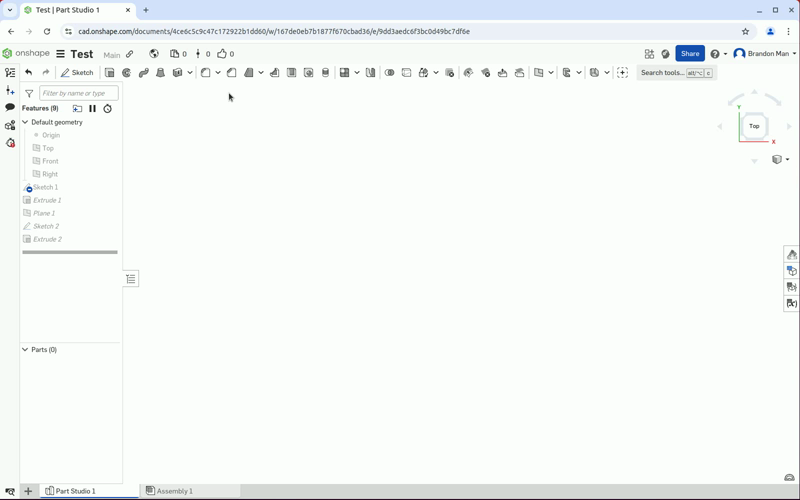
mouse_move(73, 352)
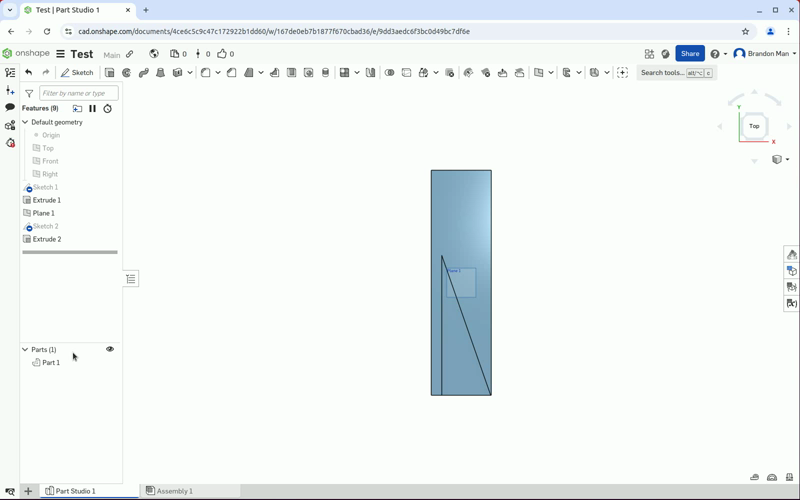
key(y)
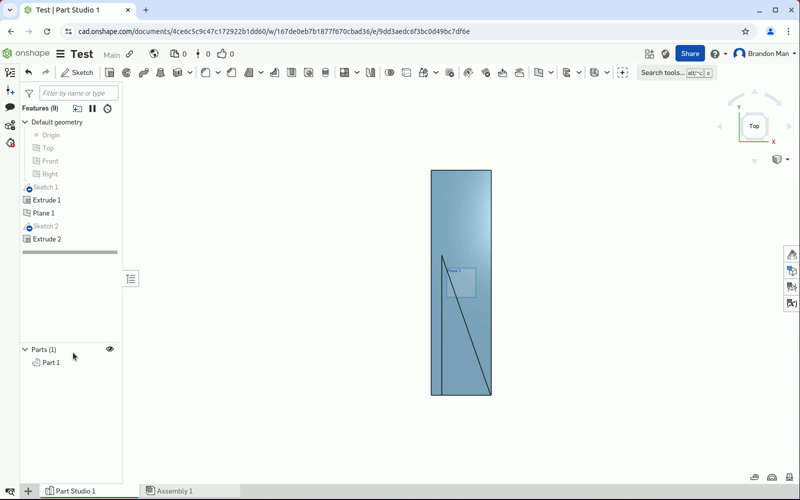
key(shift+p)
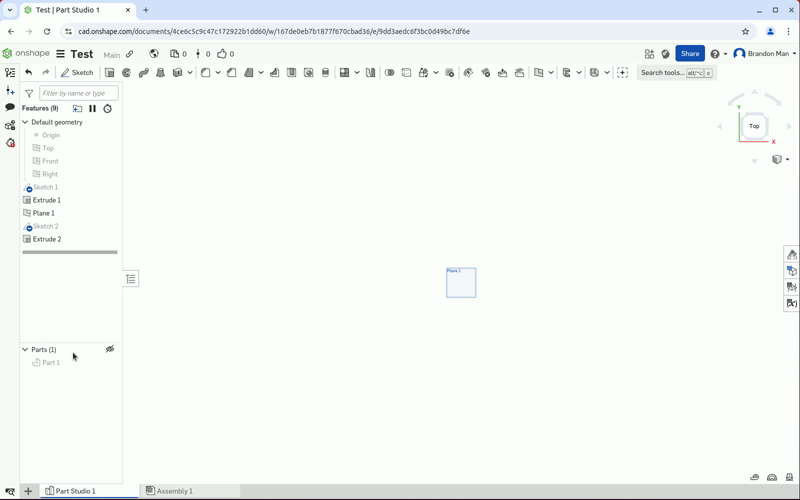
key(space)
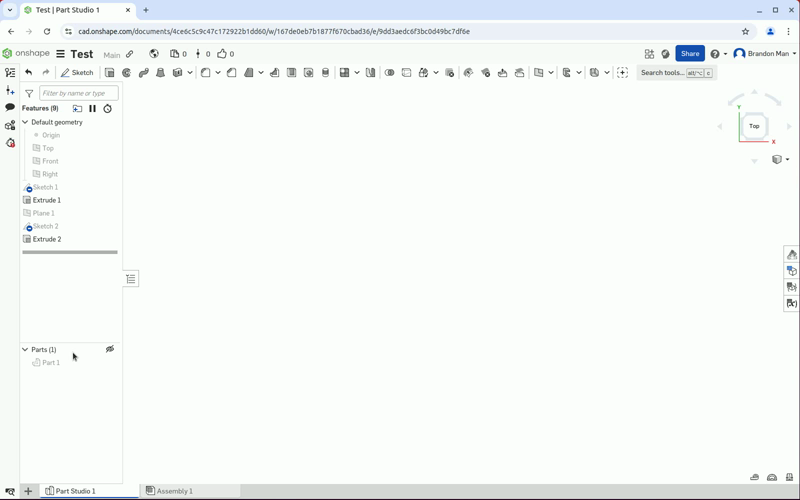
key_down(shift)
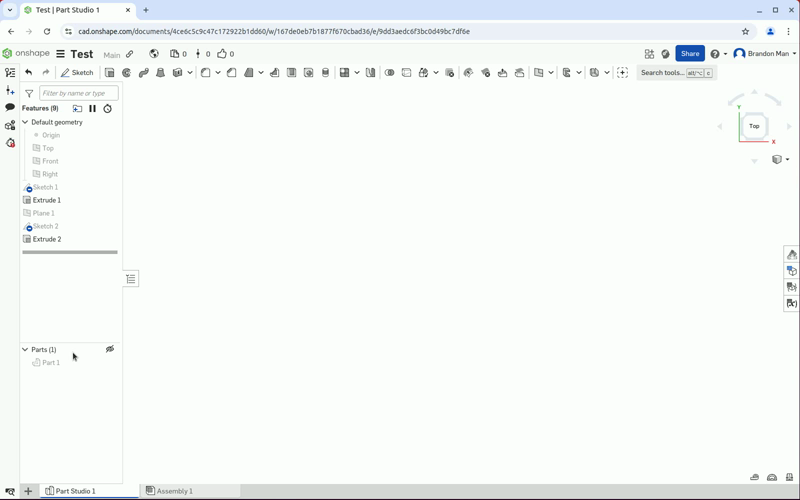
key(up)
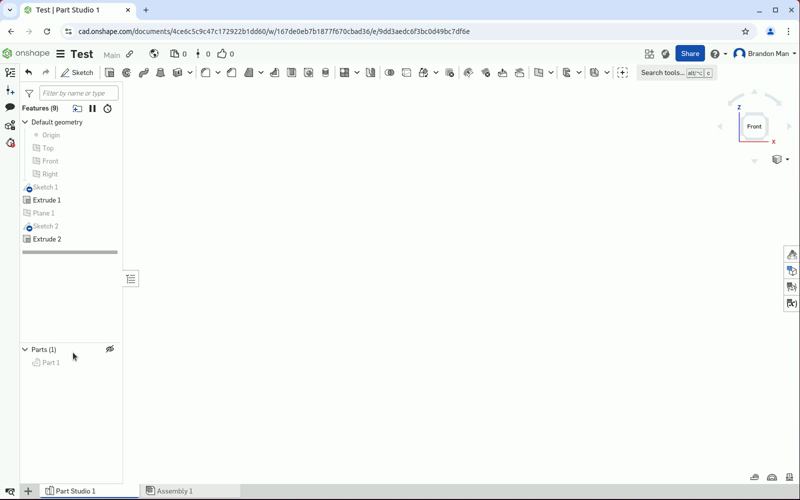
key_up(shift)
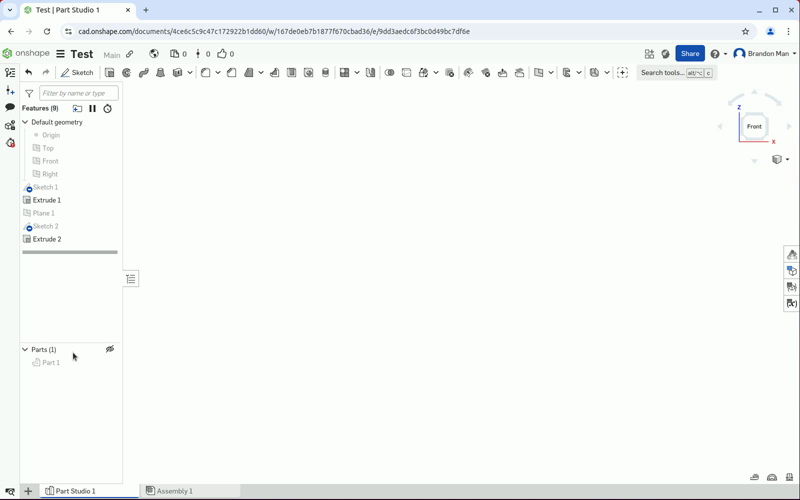
mouse_move(73, 352)
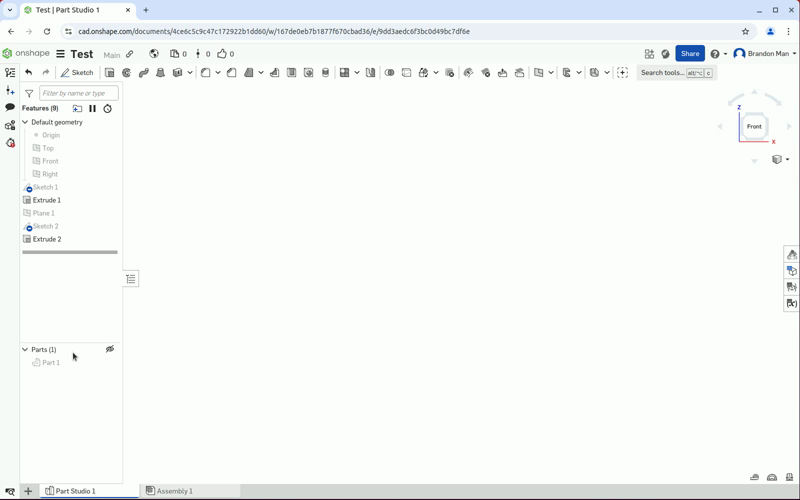
key(shift+y)
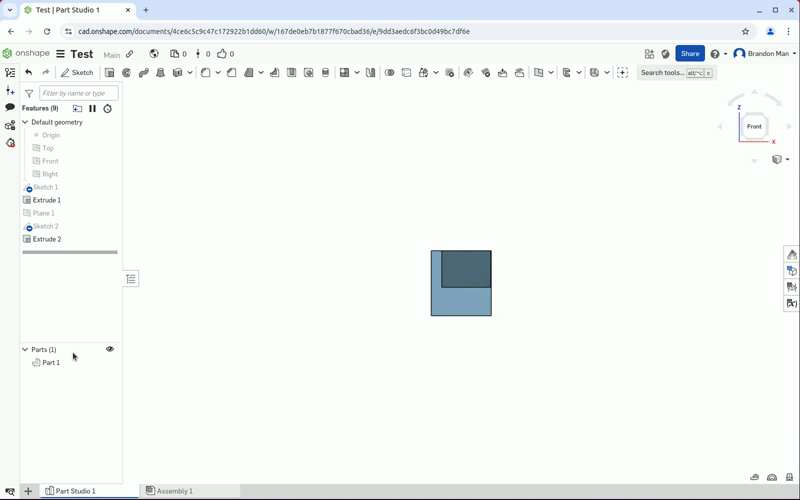
mouse_move(541, 75)
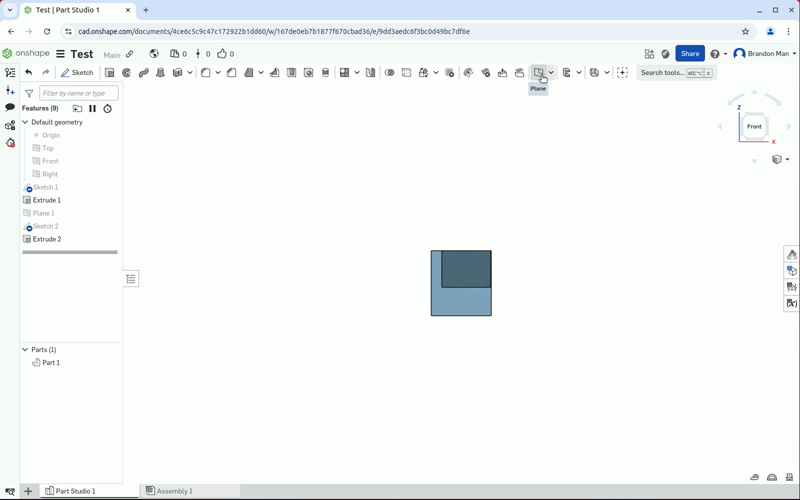
click(541, 75)
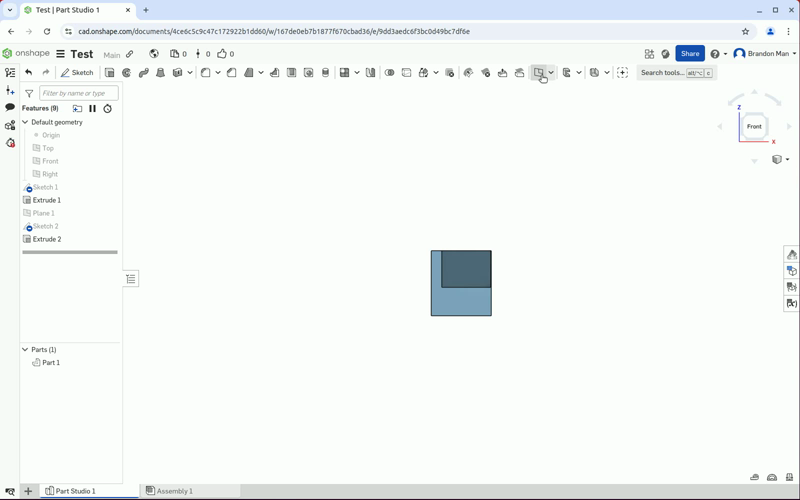
mouse_move(73, 163)
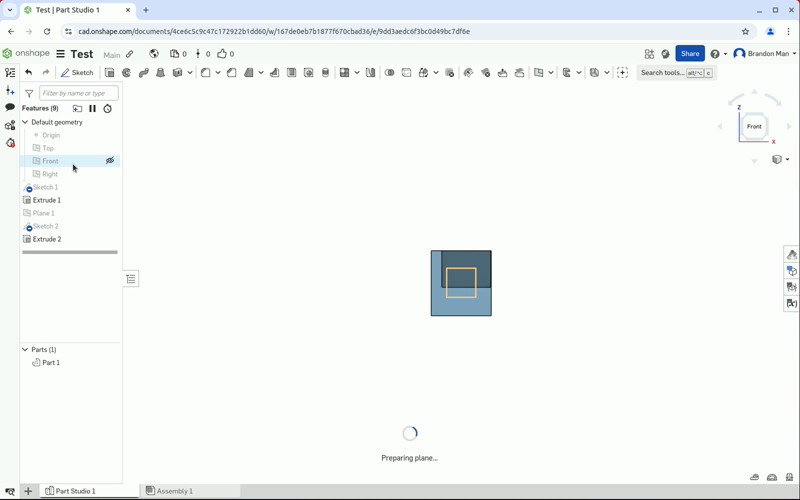
click(73, 163)
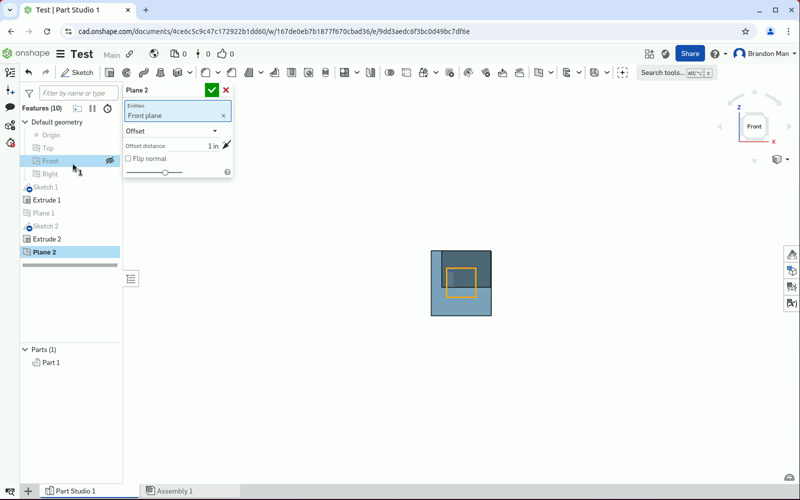
key(tab, 2)
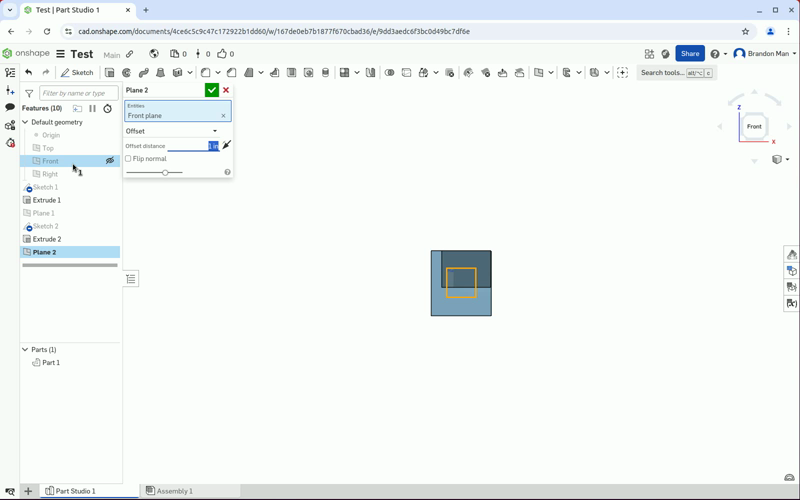
text(23.108)
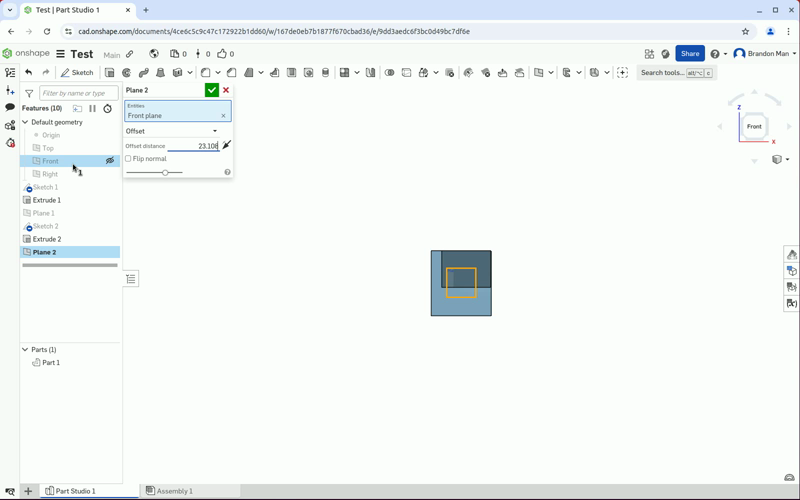
key(enter, 2)
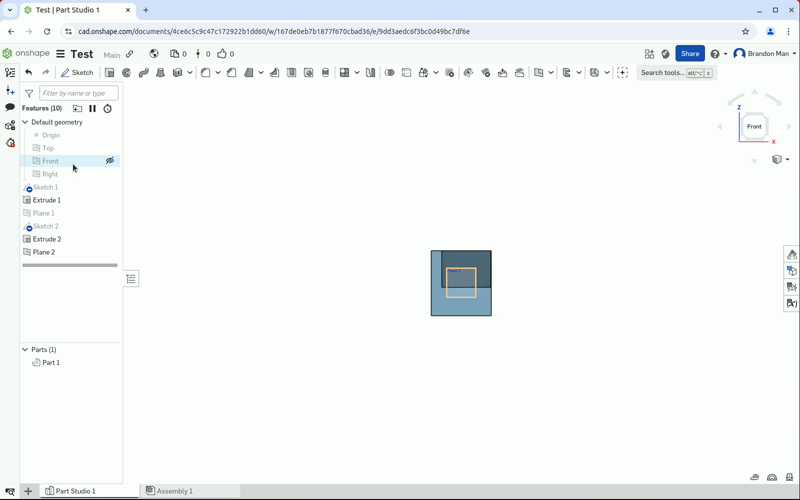
key(shift+s)
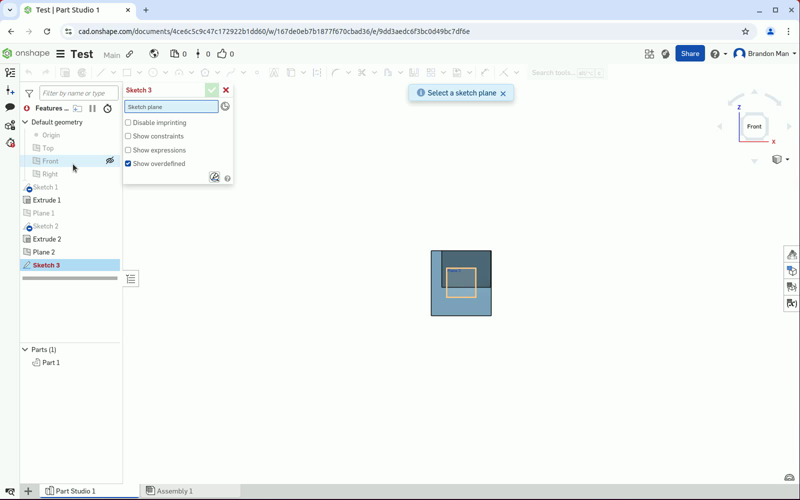
mouse_move(73, 254)
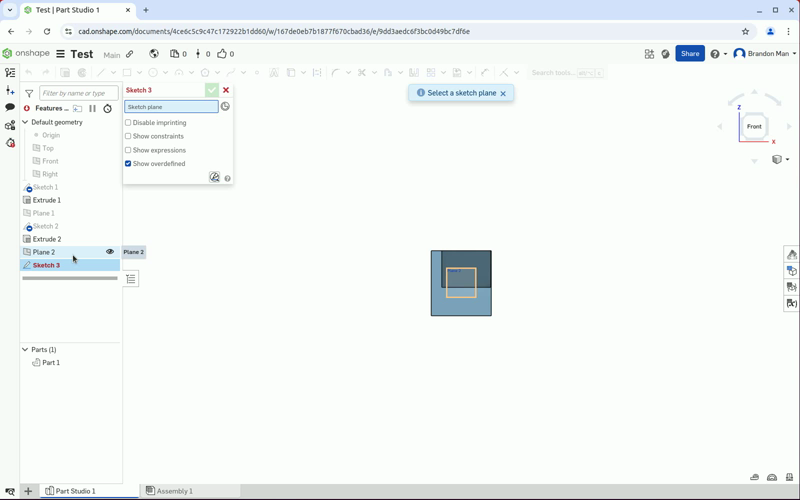
click(73, 254)
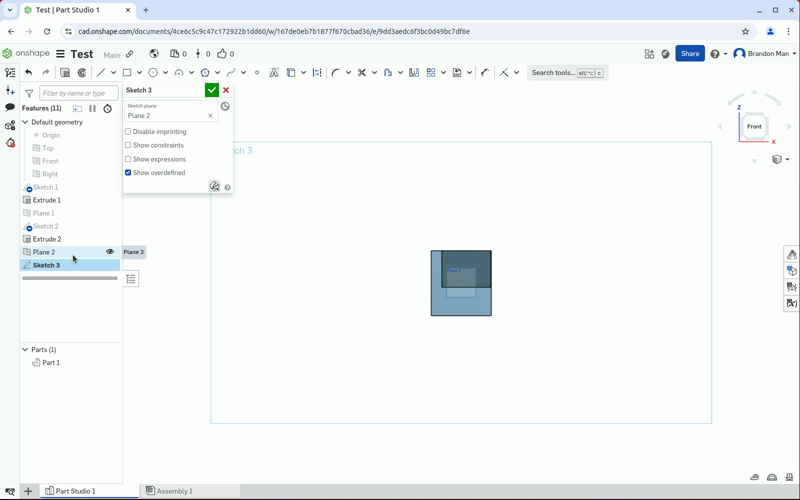
mouse_move(73, 352)
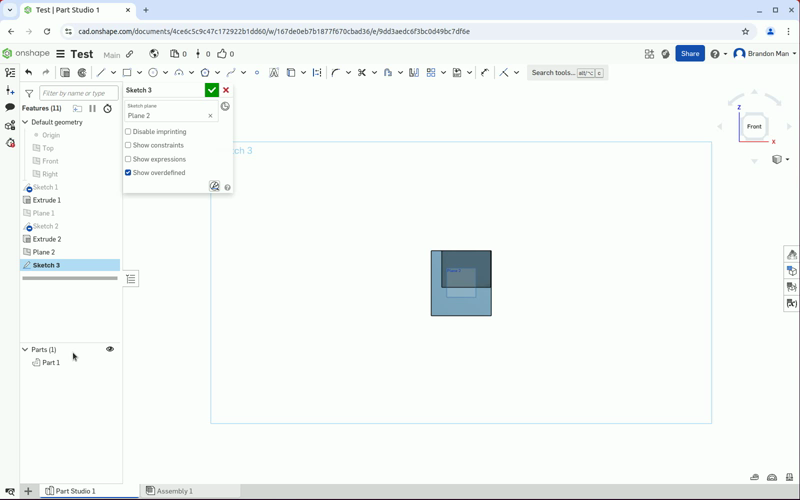
key(y)
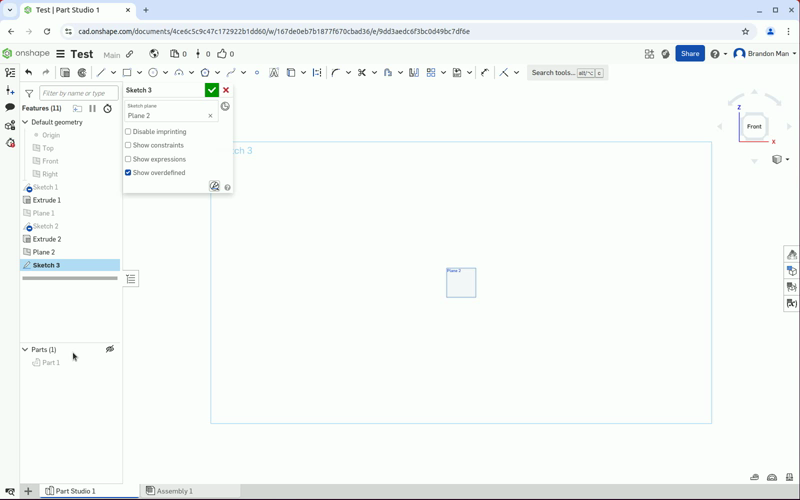
key(l)
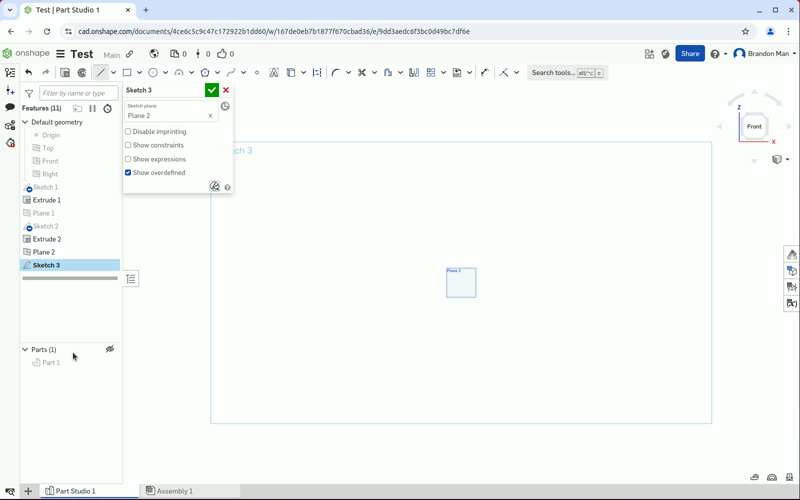
key_down(shift)
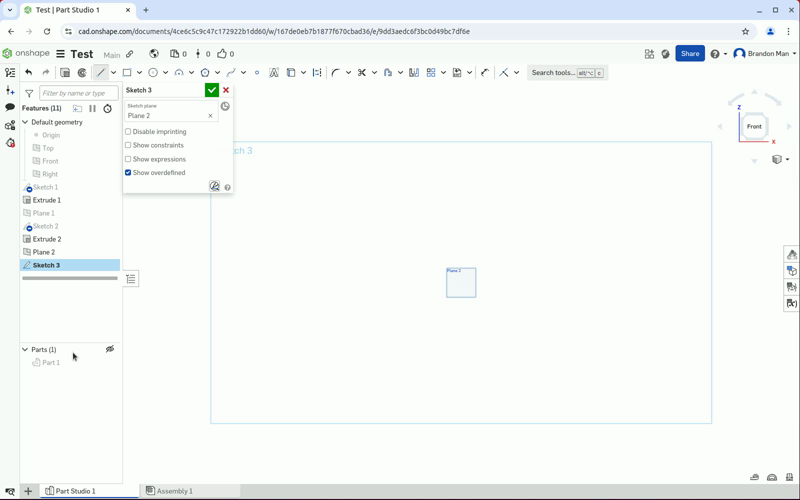
mouse_move(431, 315)
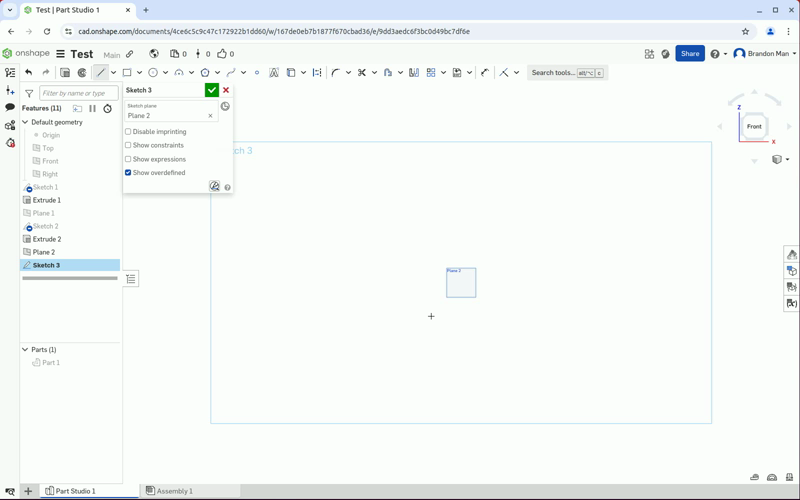
click(431, 315)
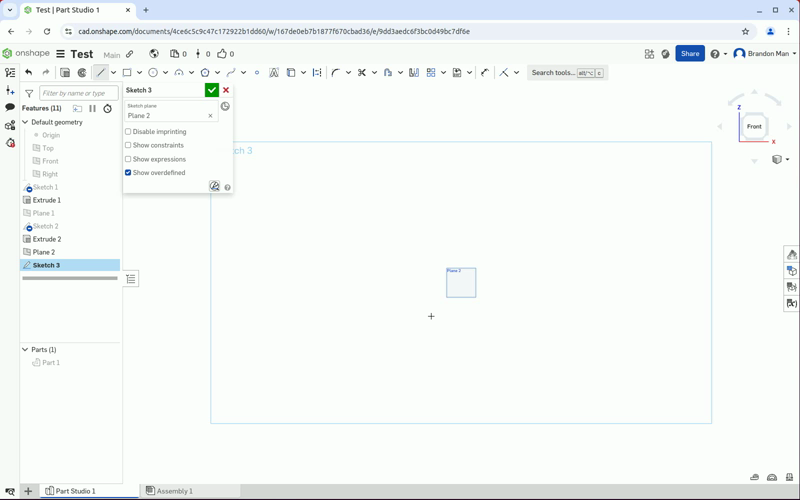
key_up(shift)
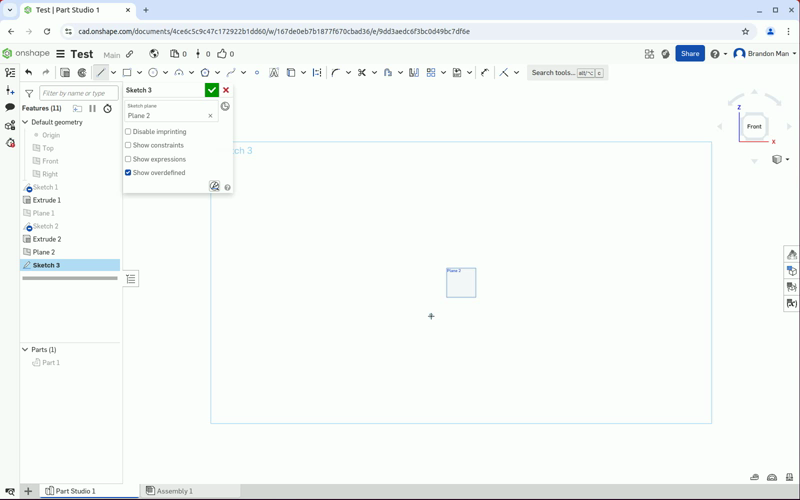
key_down(shift)
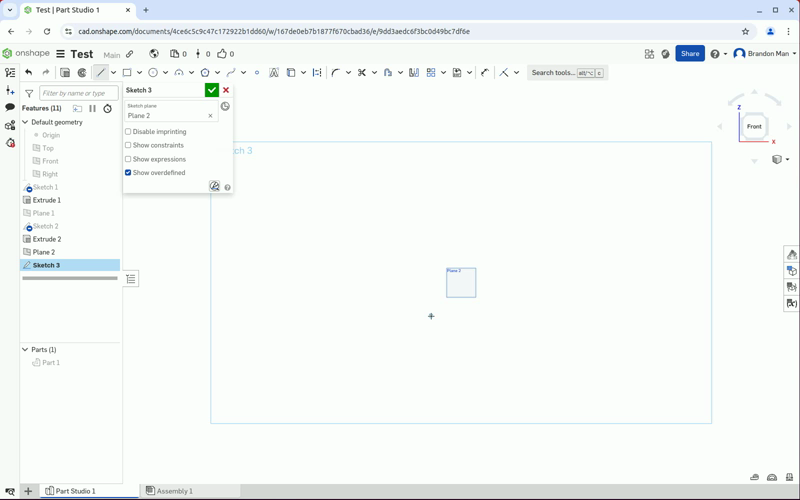
mouse_move(461, 315)
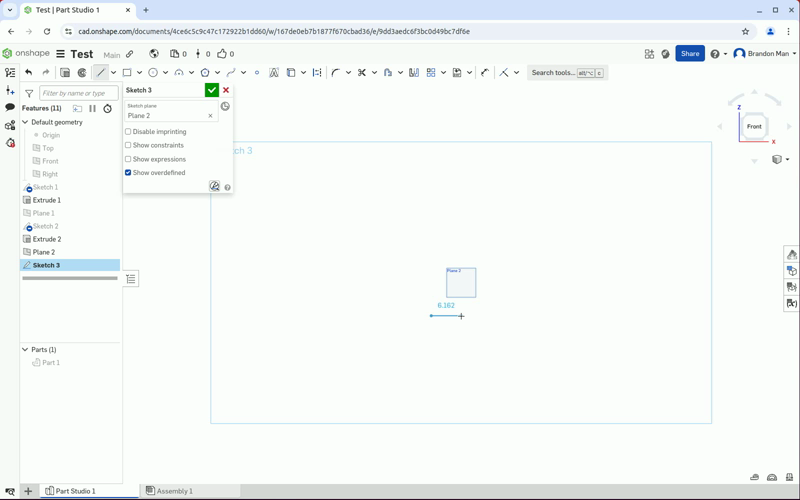
mouse_move(442, 315)
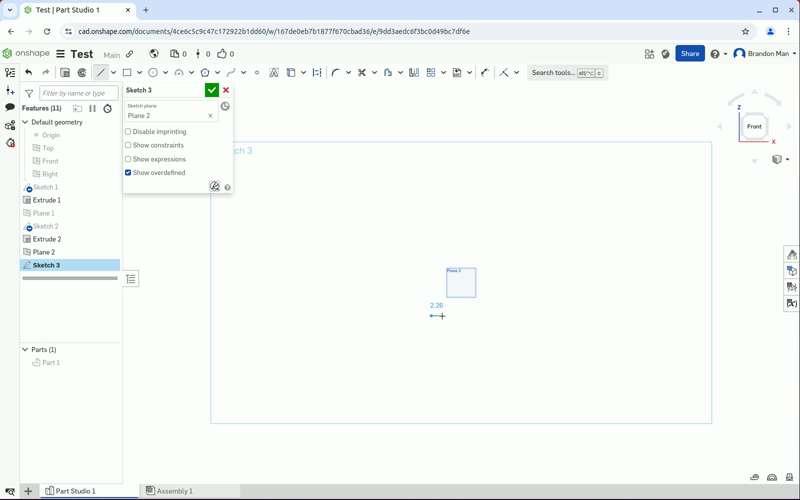
click(442, 315)
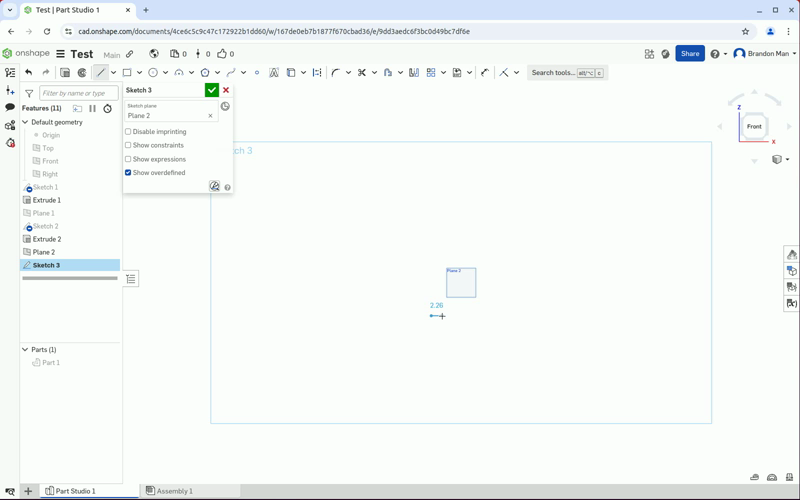
key_up(shift)
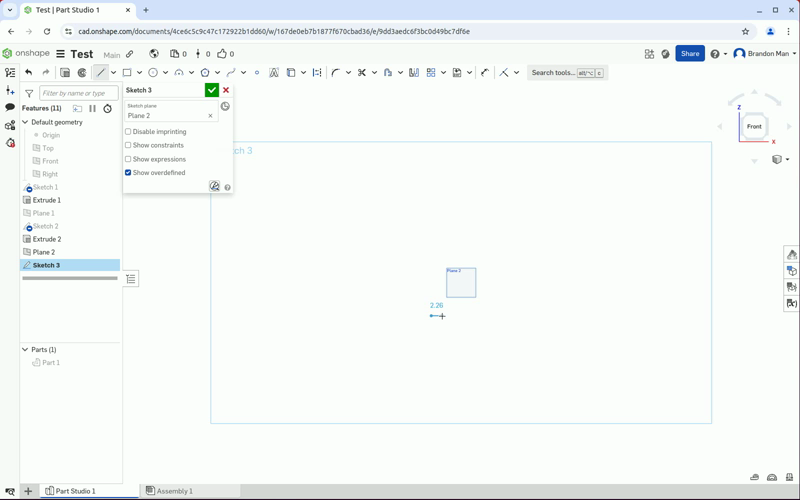
key_down(shift)
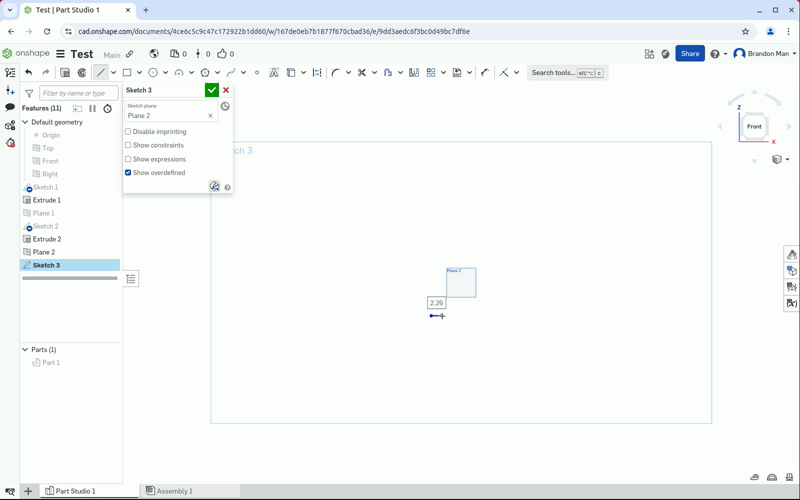
mouse_move(472, 315)
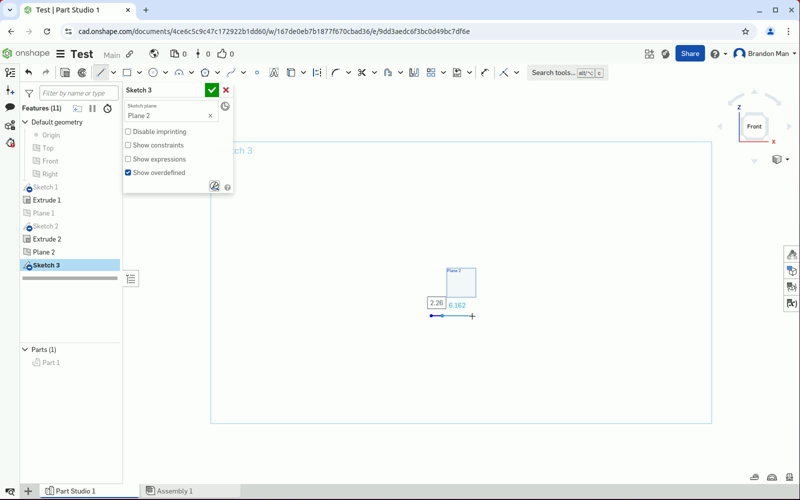
mouse_move(431, 286)
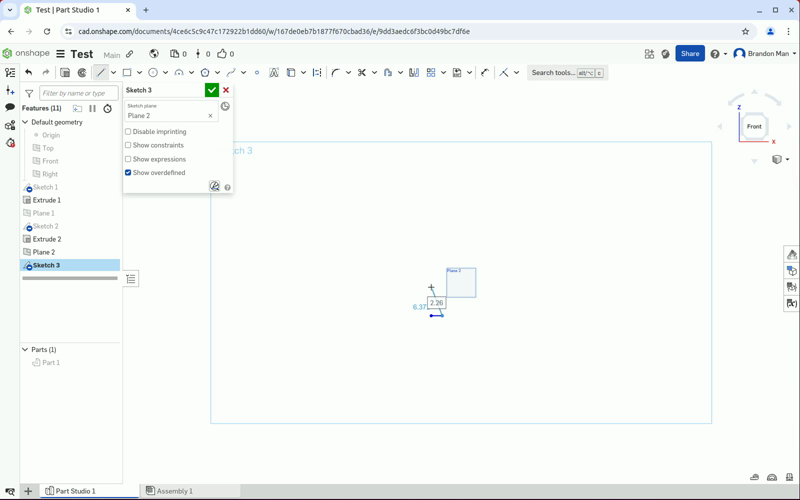
click(431, 286)
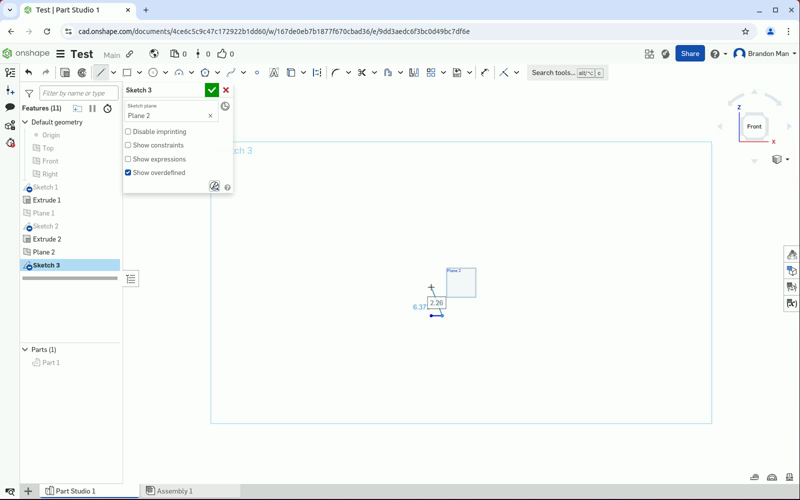
key_up(shift)
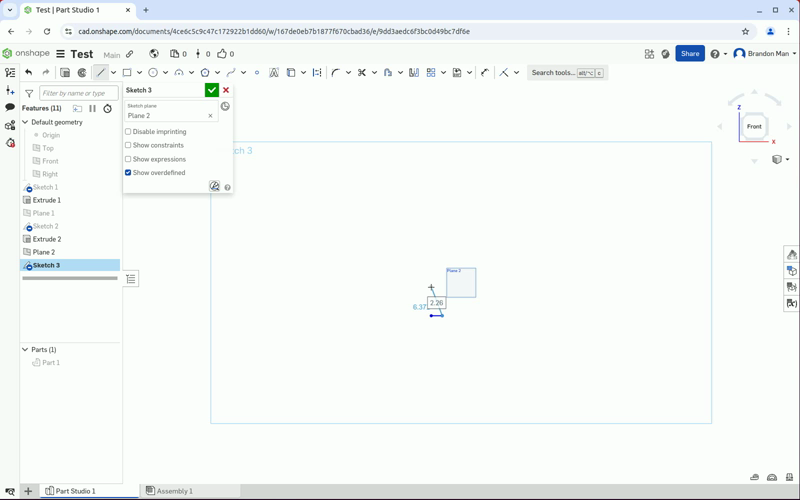
mouse_move(461, 286)
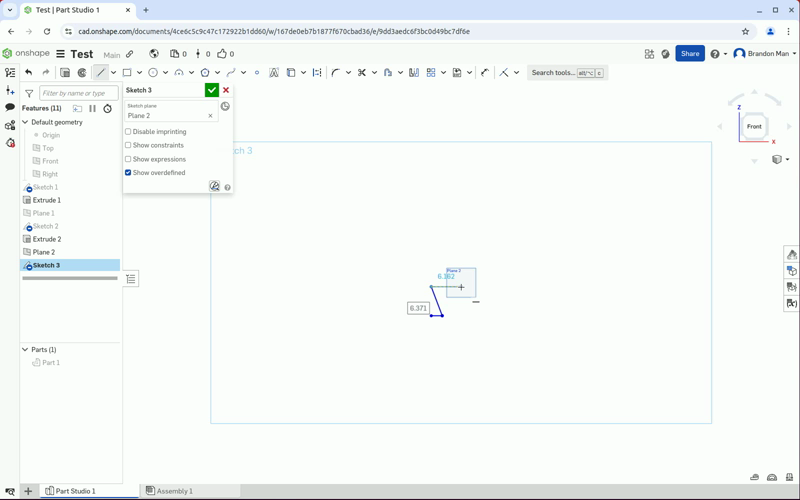
key_down(shift)
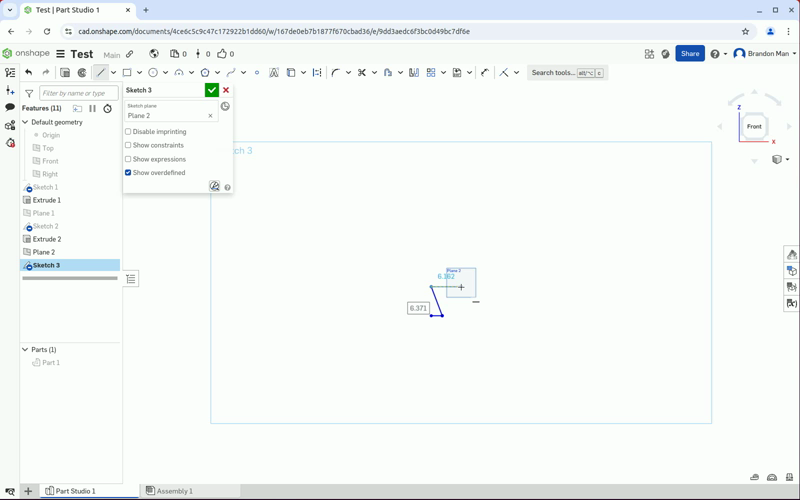
mouse_move(431, 315)
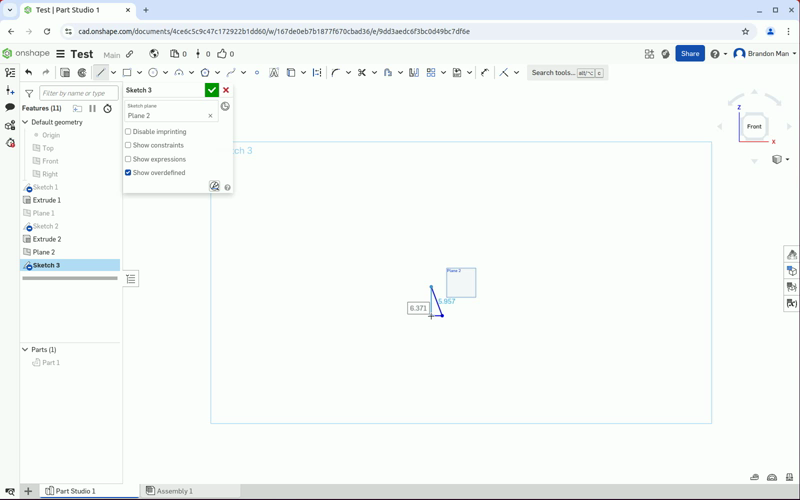
key_up(shift)
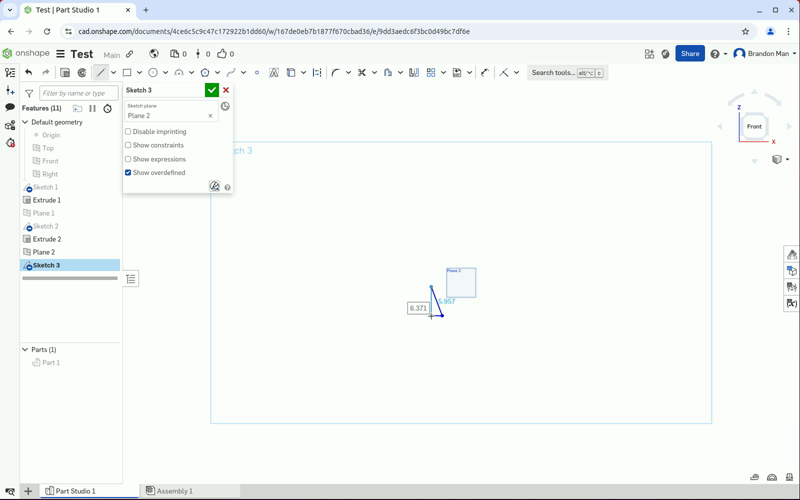
click(431, 315)
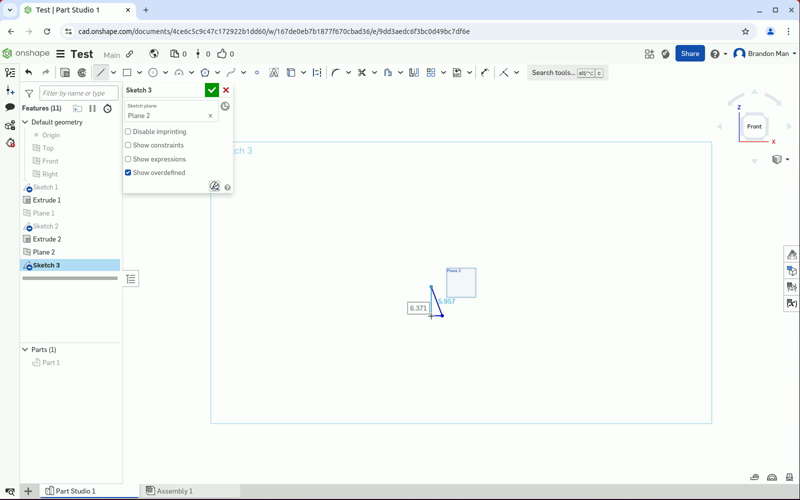
key(esc)
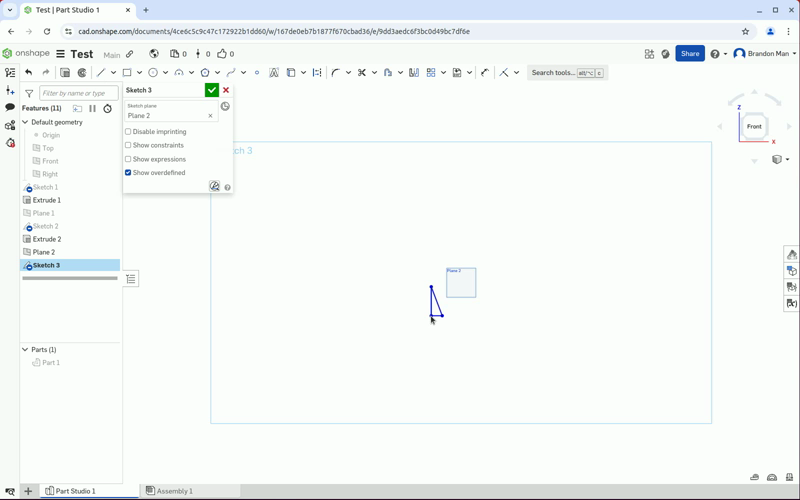
mouse_move(437, 309)
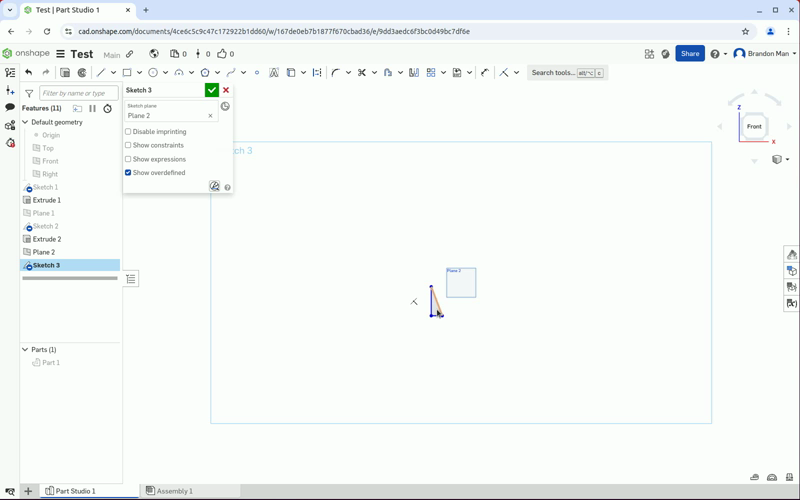
scroll(6)
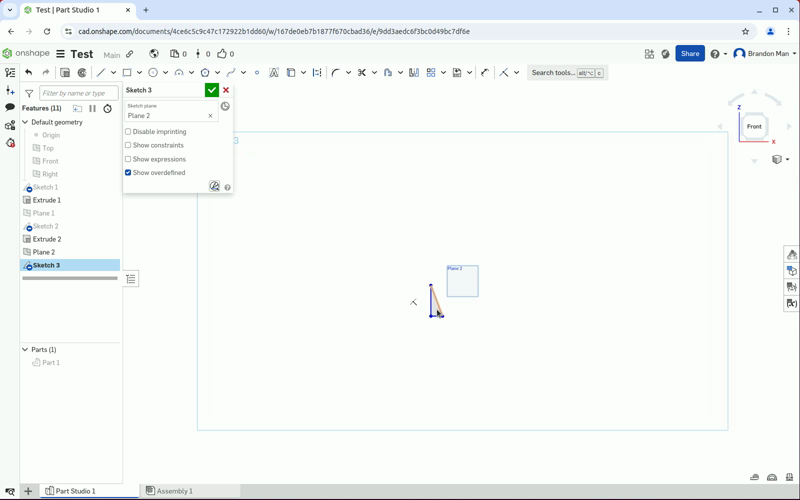
scroll(6)
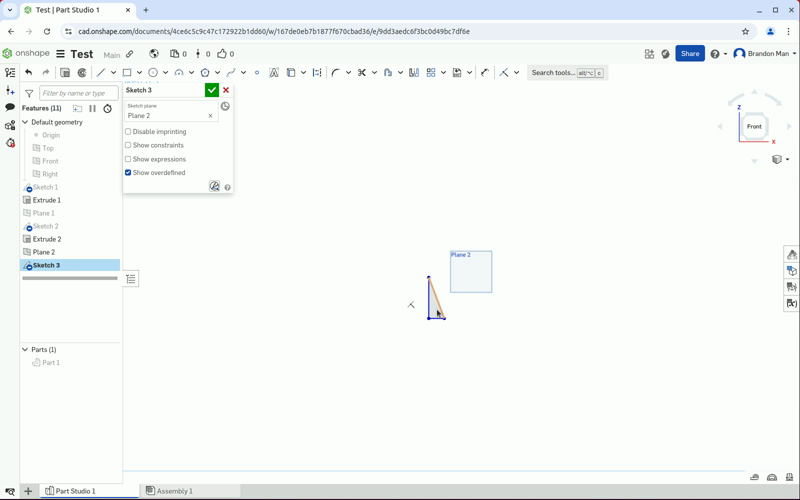
scroll(6)
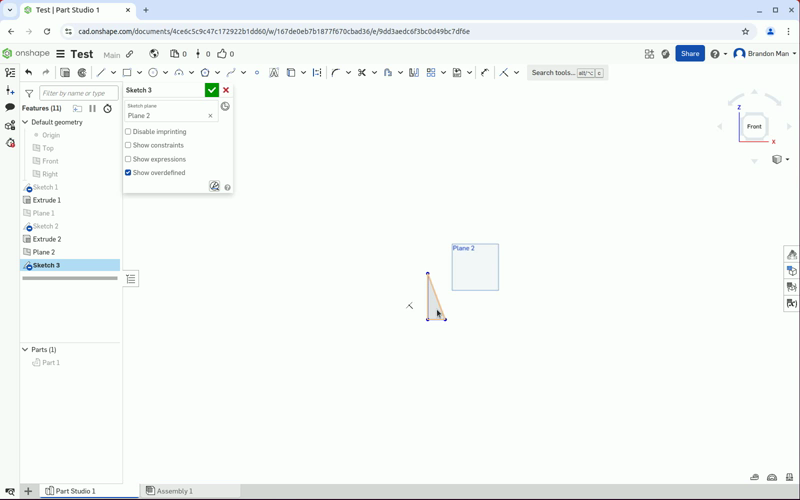
scroll(6)
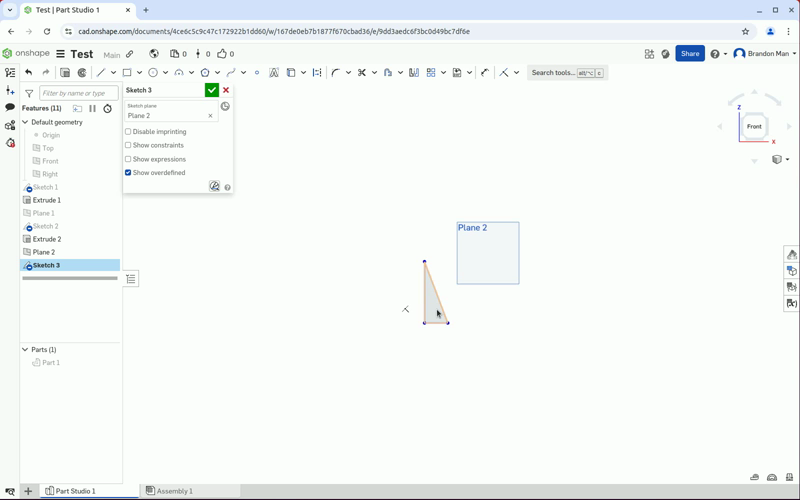
scroll(6)
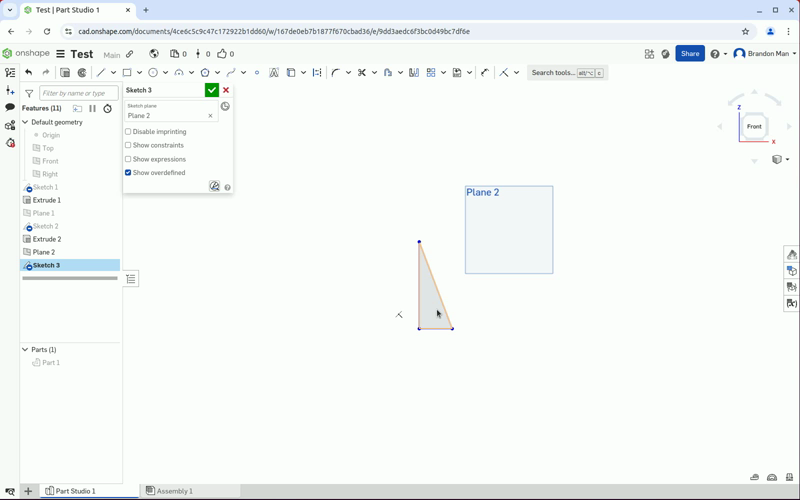
scroll(6)
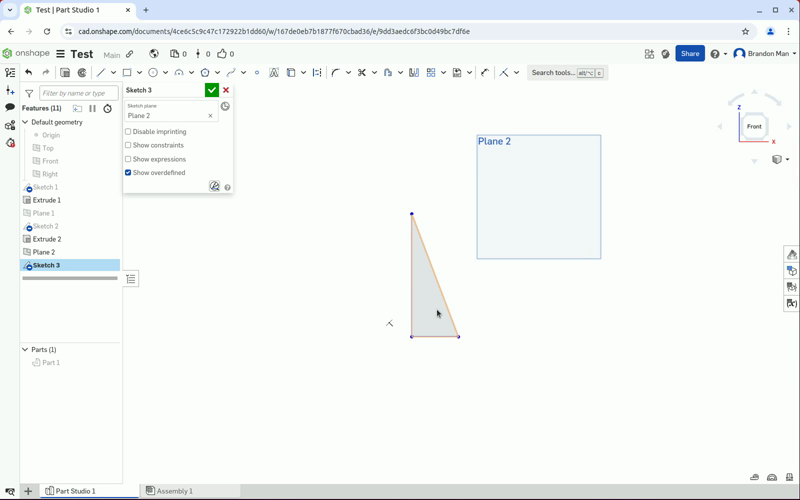
scroll(6)
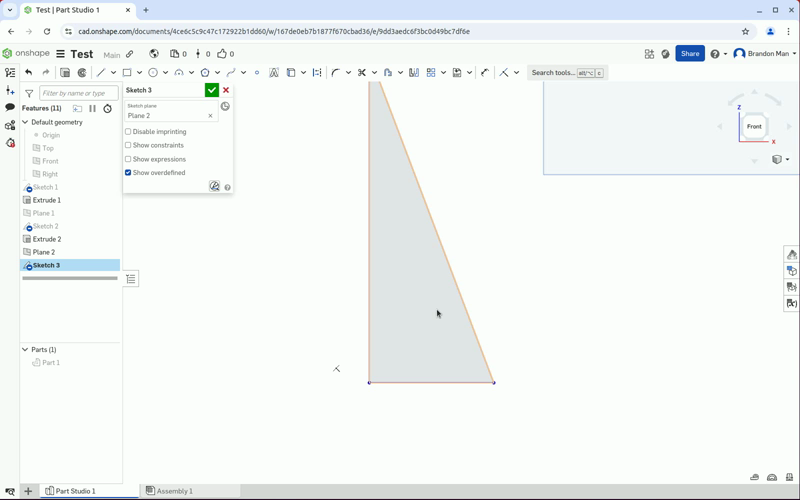
click(437, 309)
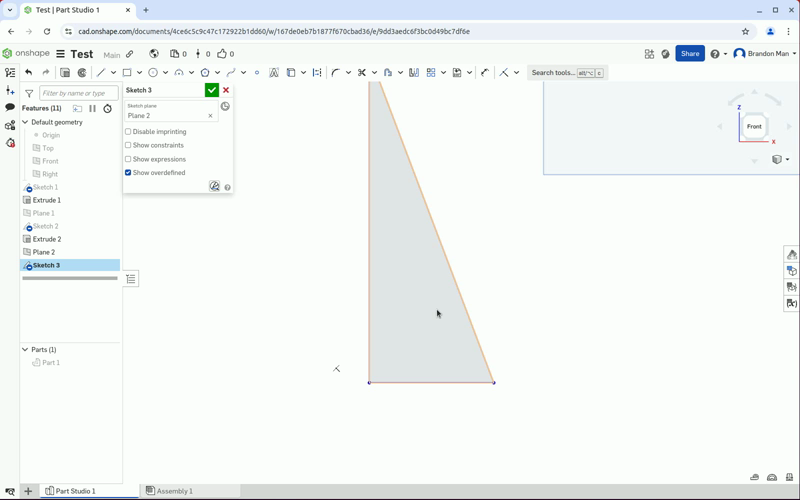
scroll(-6)
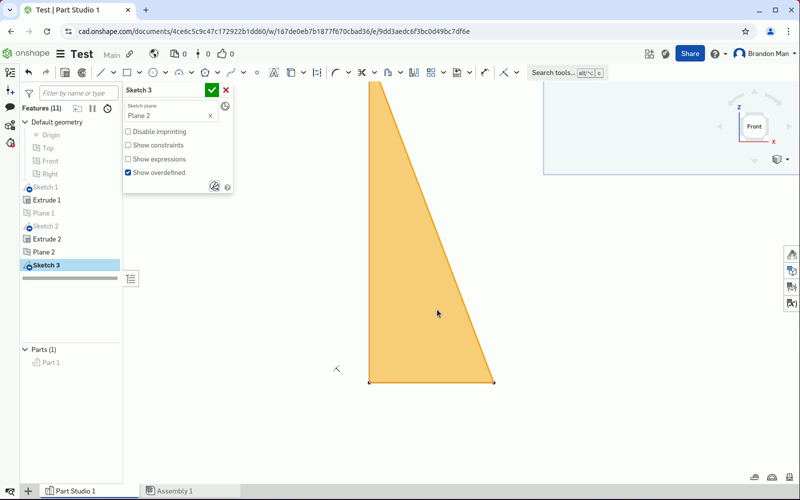
scroll(-6)
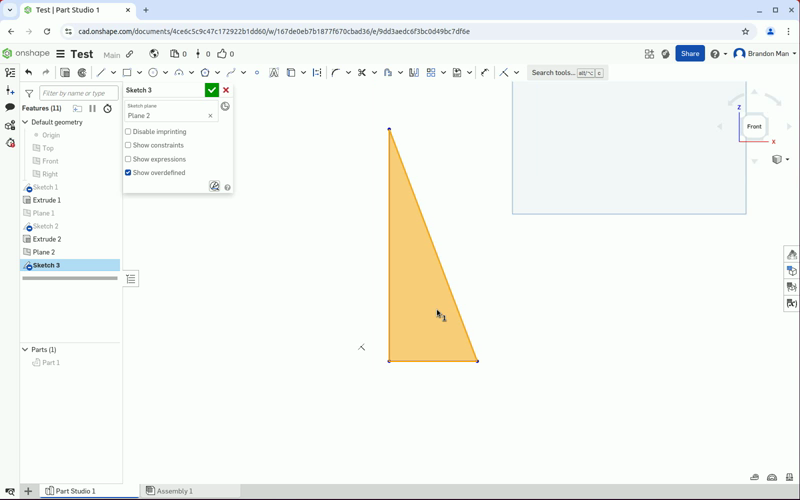
scroll(-6)
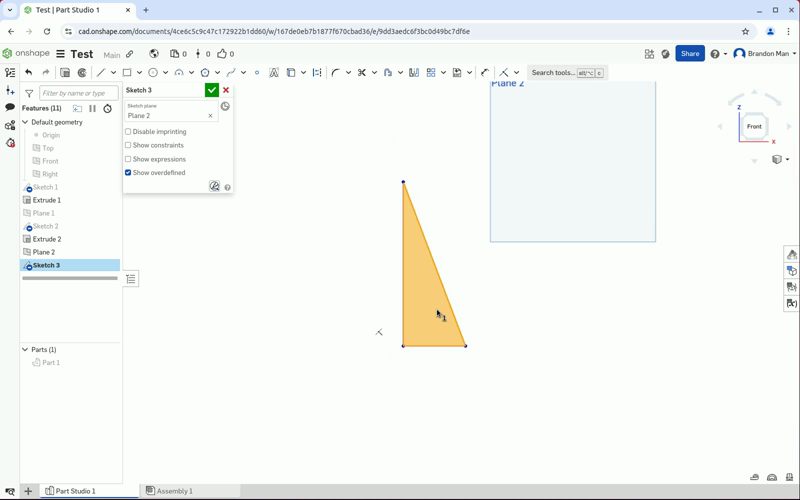
scroll(-6)
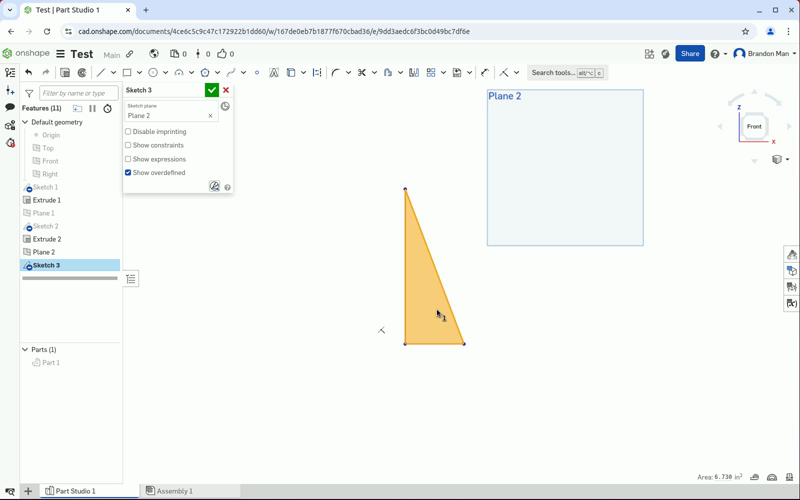
scroll(-6)
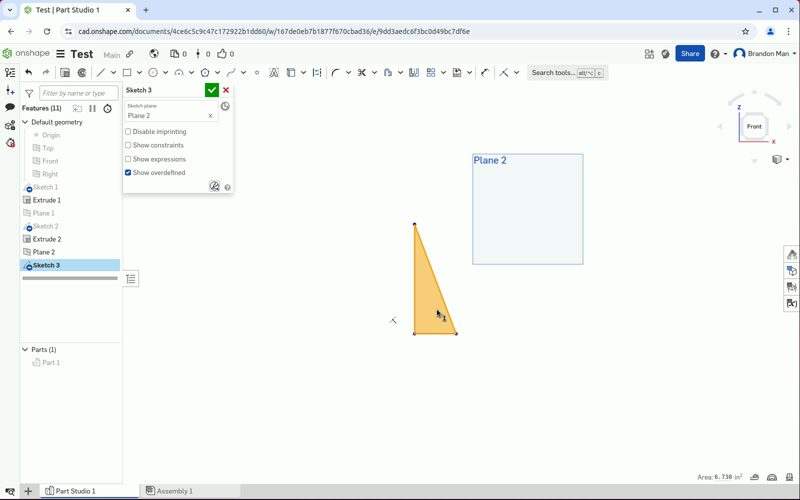
scroll(-6)
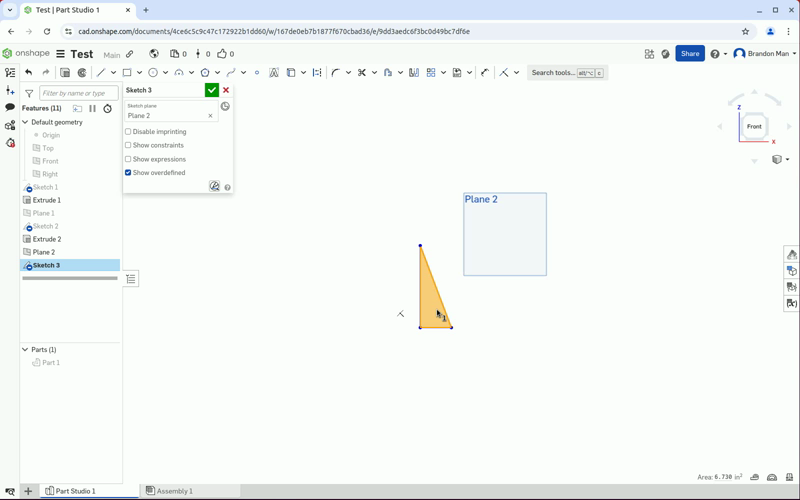
scroll(-6)
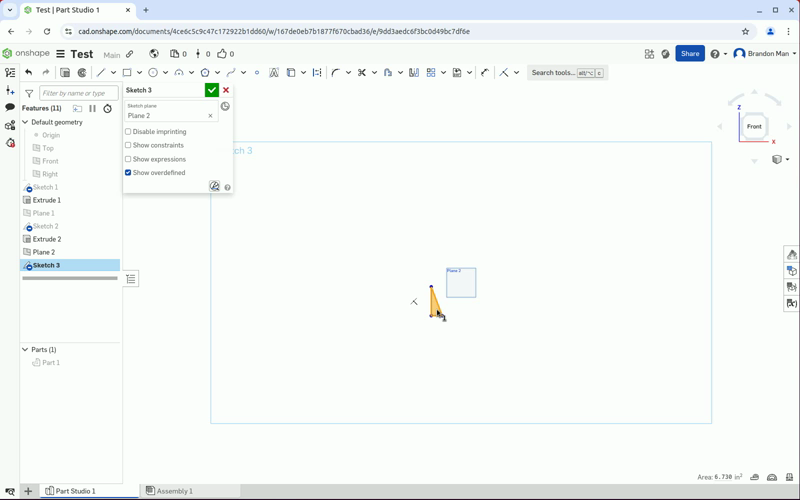
mouse_move(73, 352)
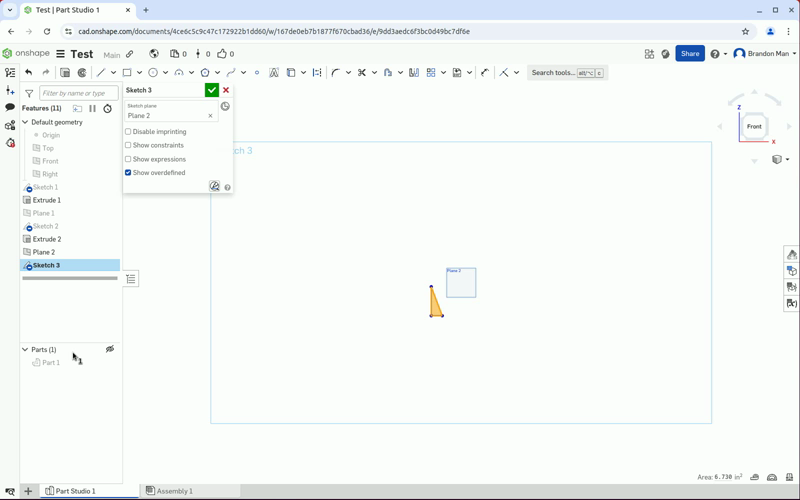
key(shift+y)
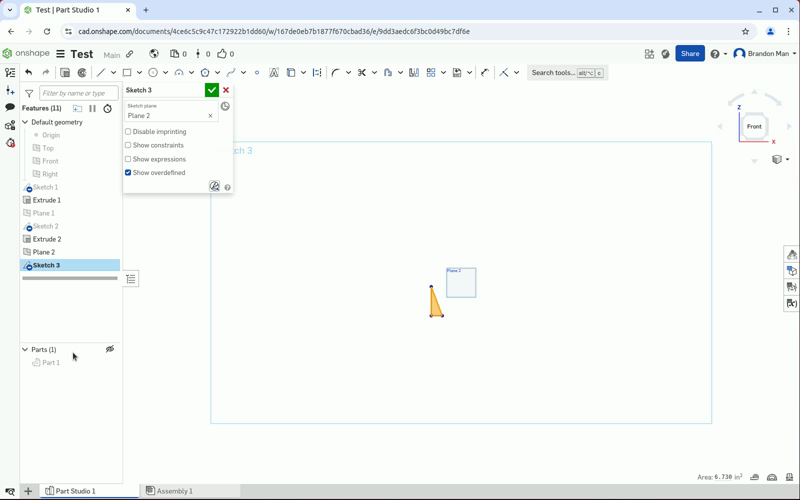
key(shift+e)
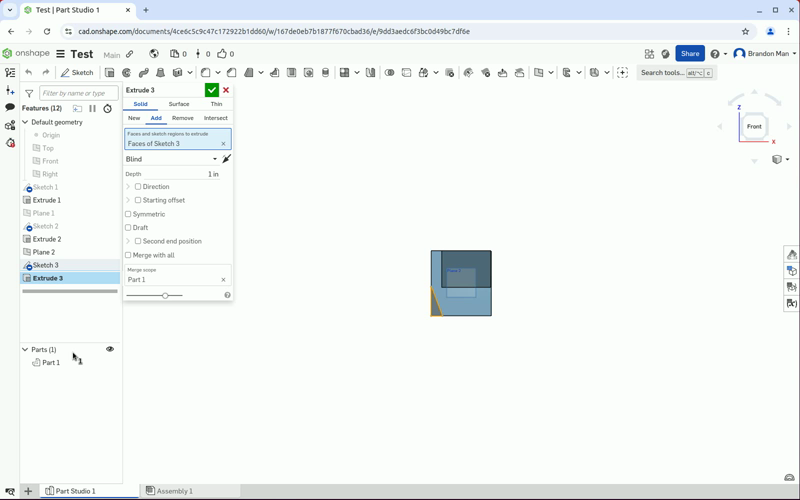
mouse_move(143, 106)
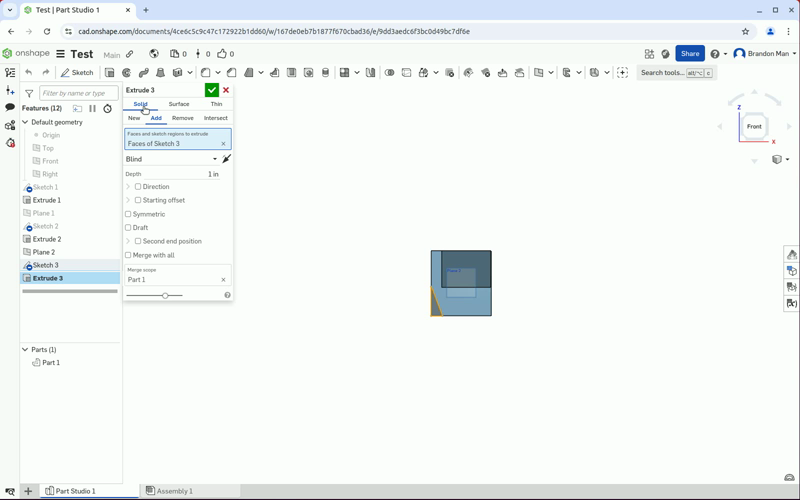
click(143, 106)
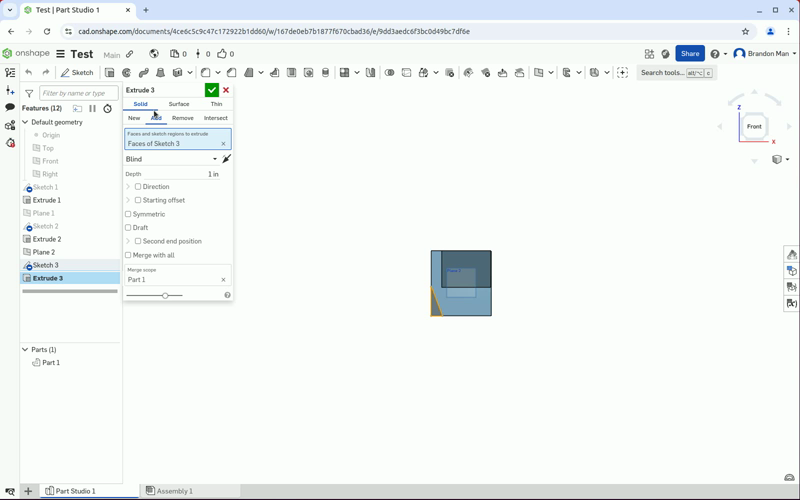
mouse_move(186, 120)
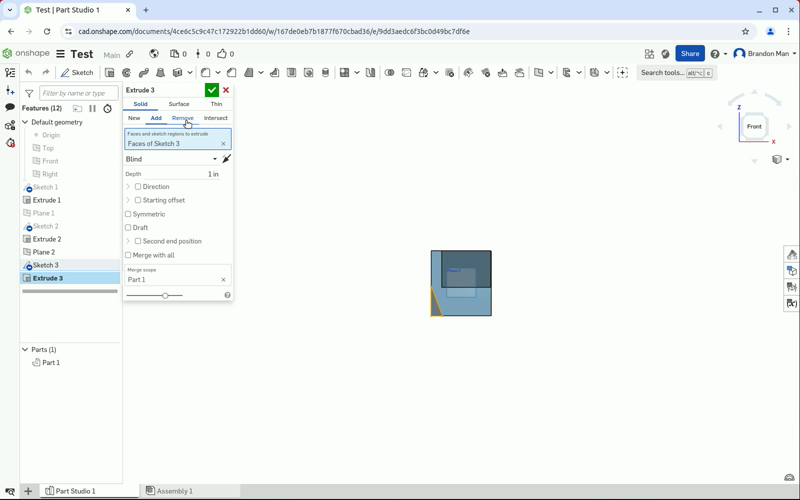
click(186, 120)
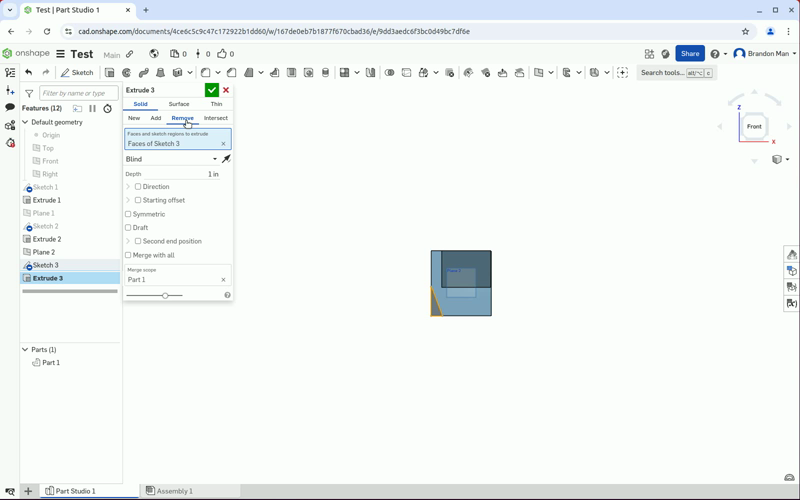
key(tab, 4)
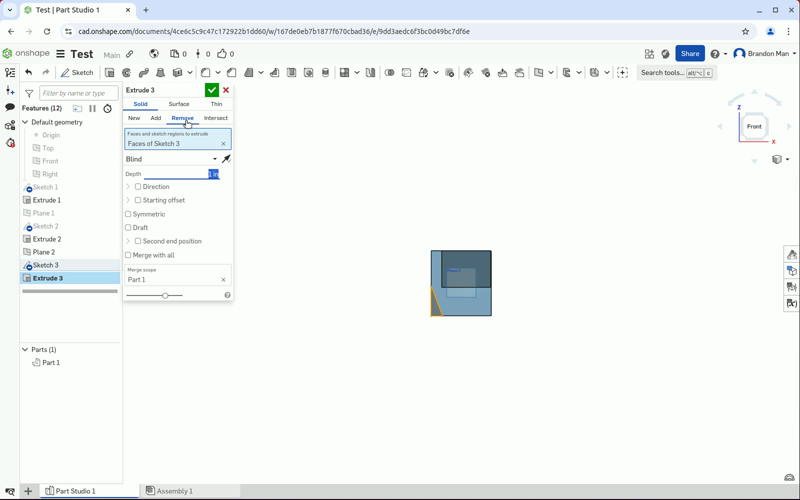
text(30.811)
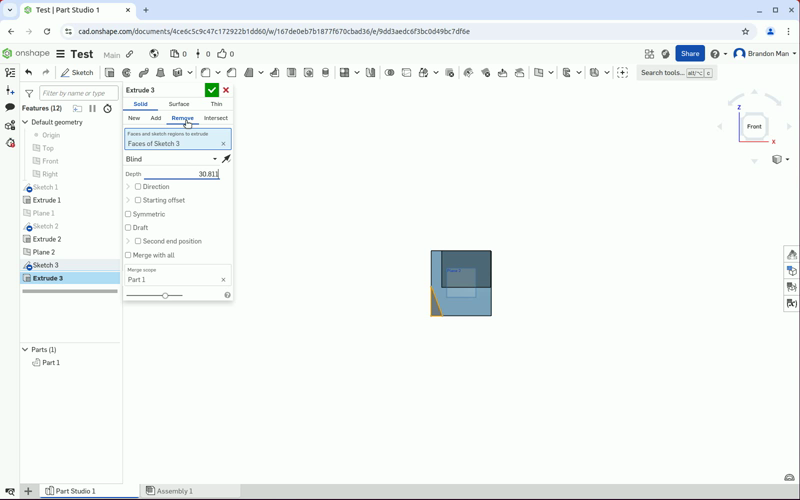
key(tab, 6)
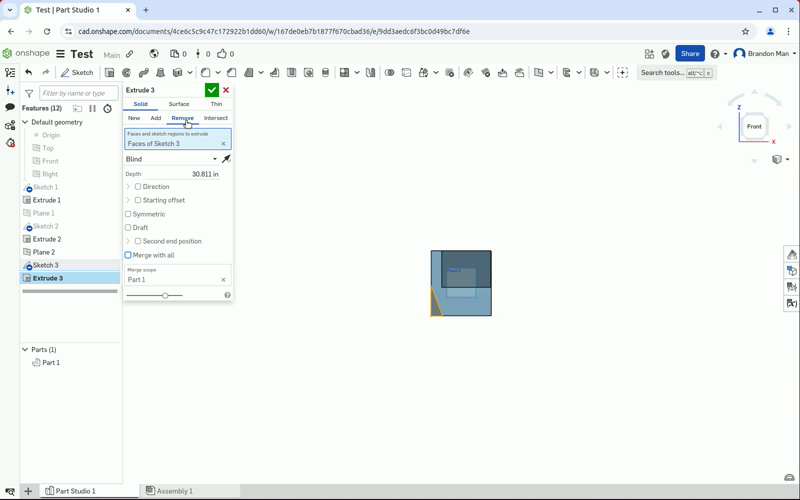
key(space)
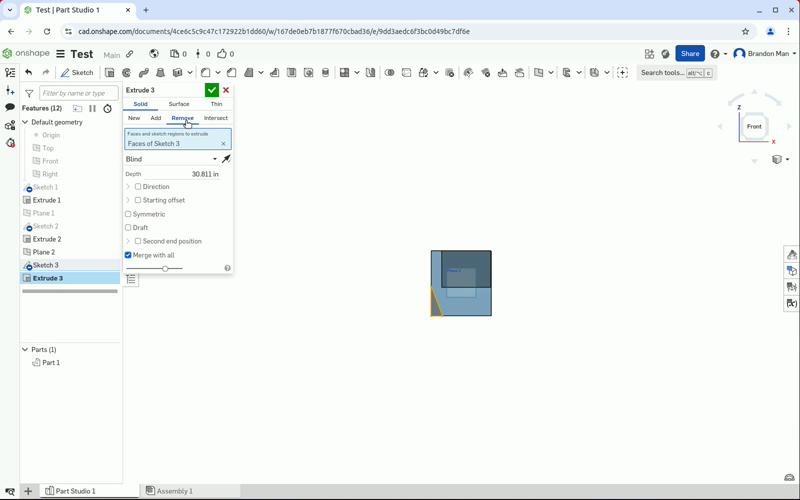
key(enter)
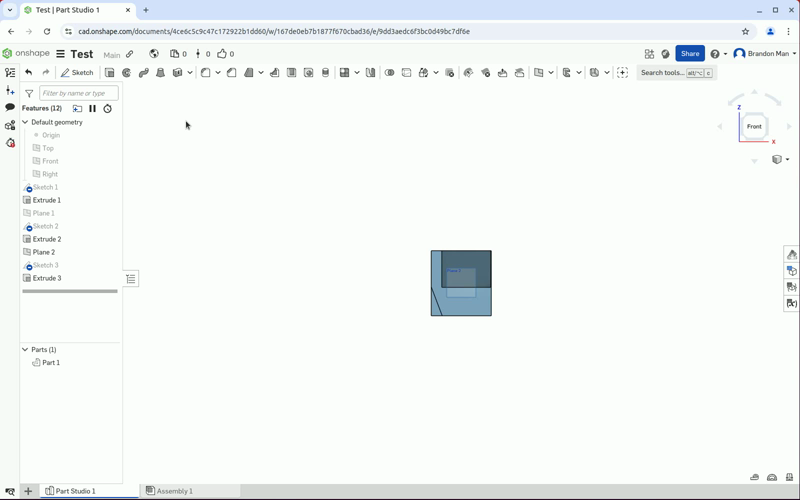
key(shift+h)
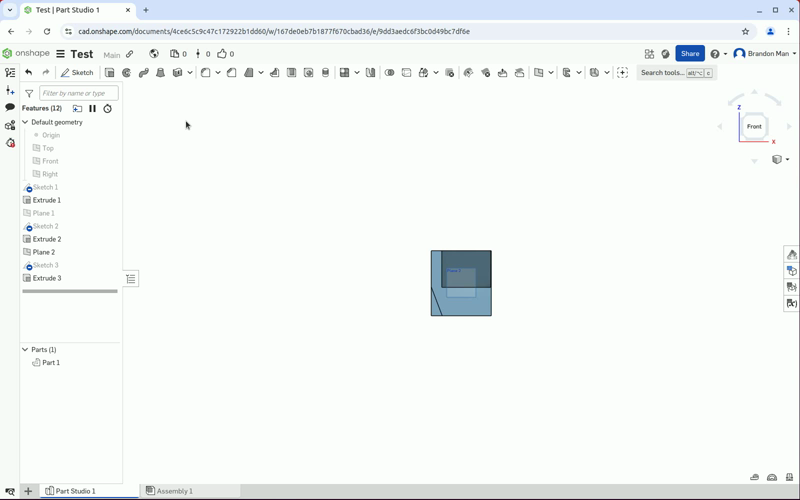
key(shift+h)
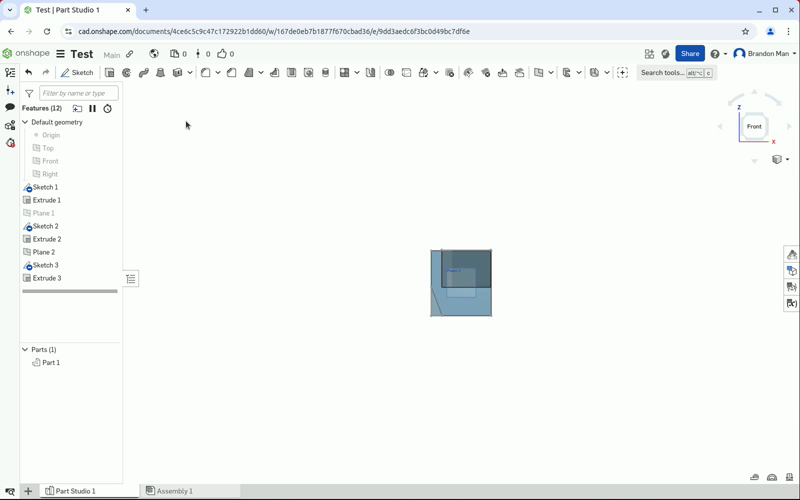
key(shift+7)
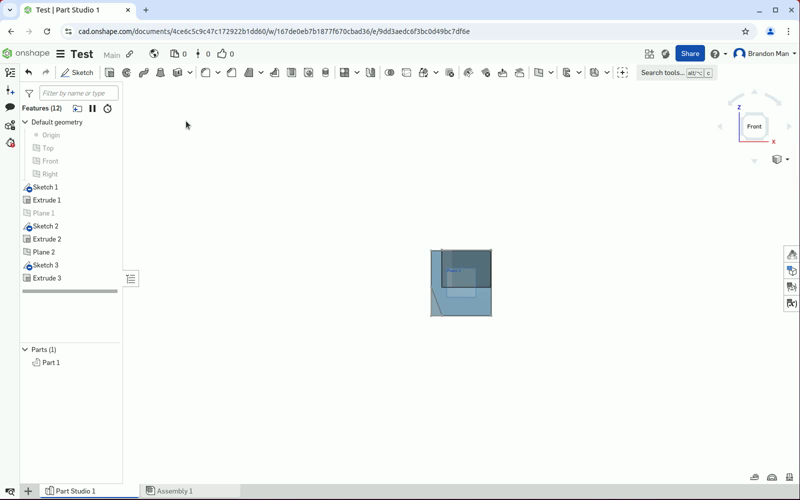
key(left, 2)
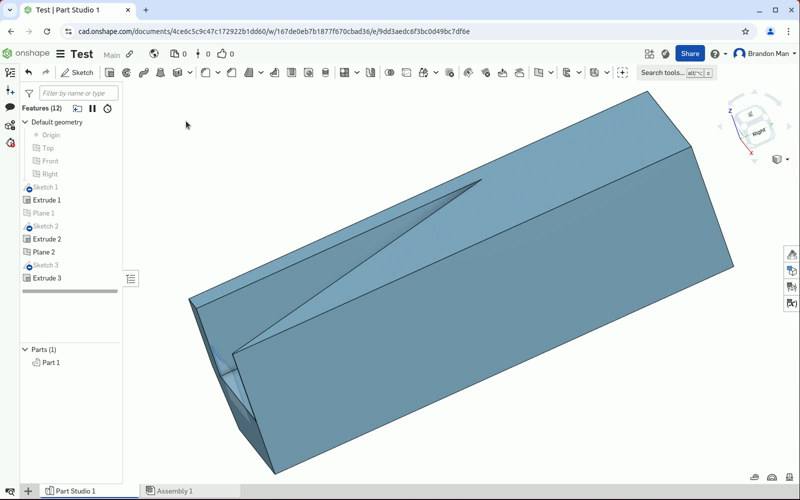
key(down, 2)
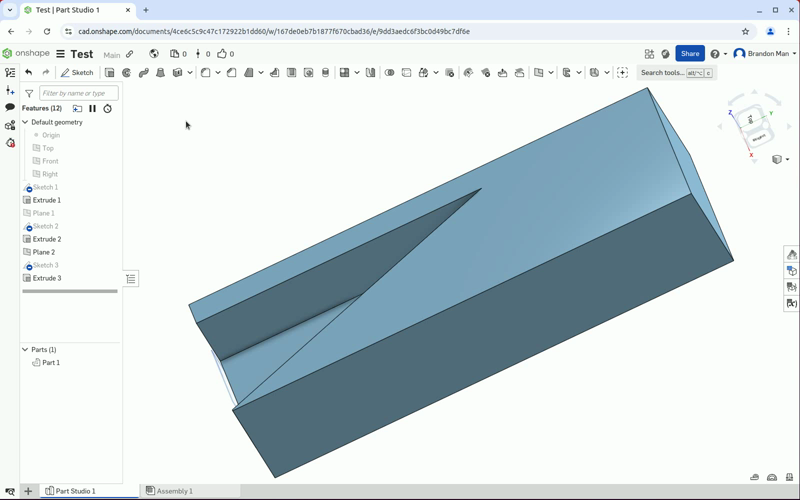
key(up, 2)
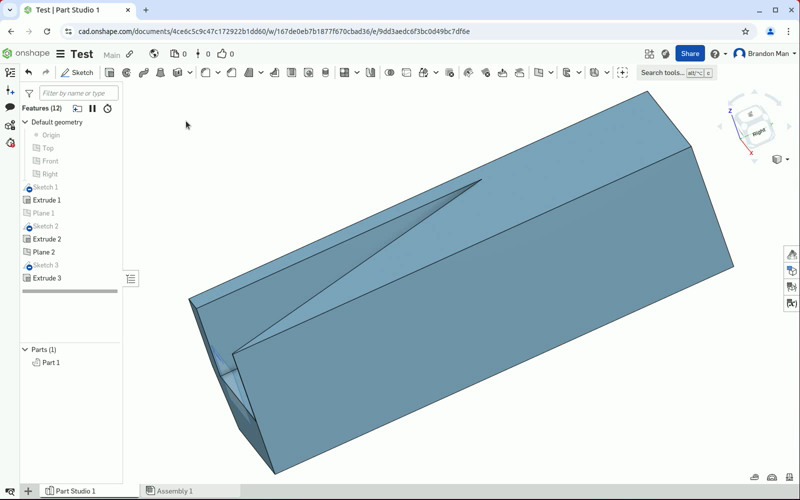
key(right, 2)
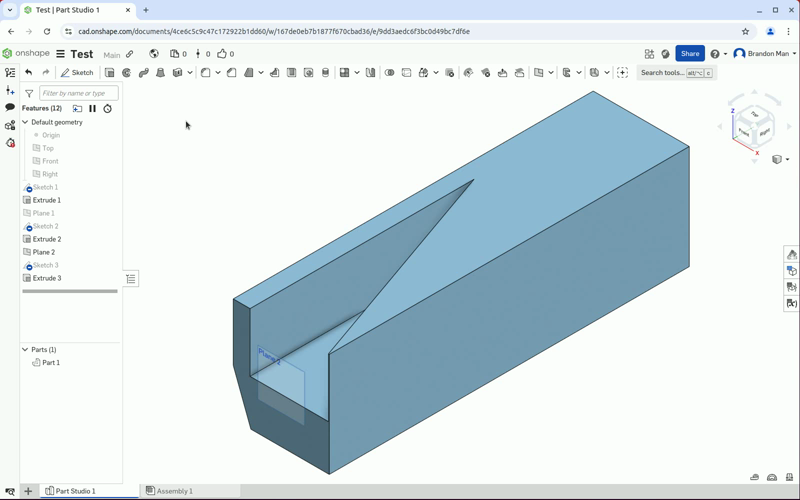
mouse_move(73, 189)
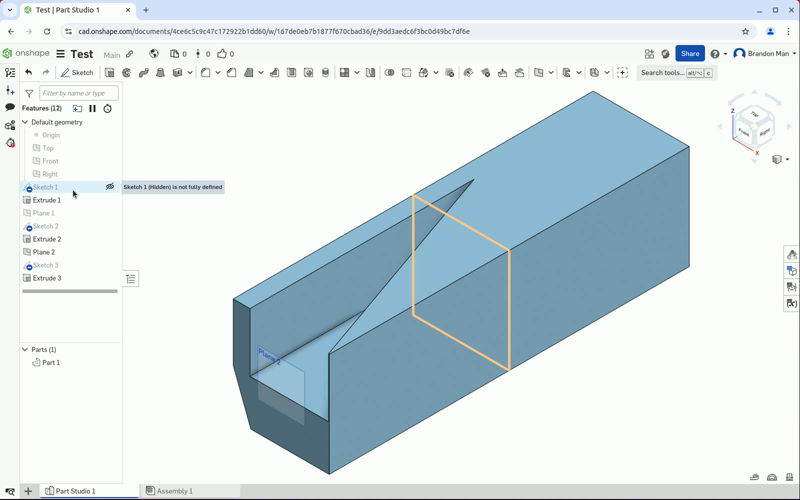
click(73, 189)